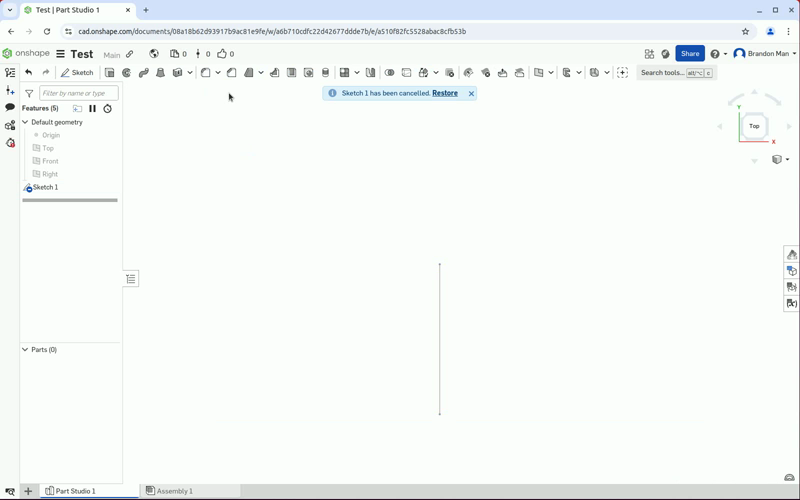
key(shift+h)
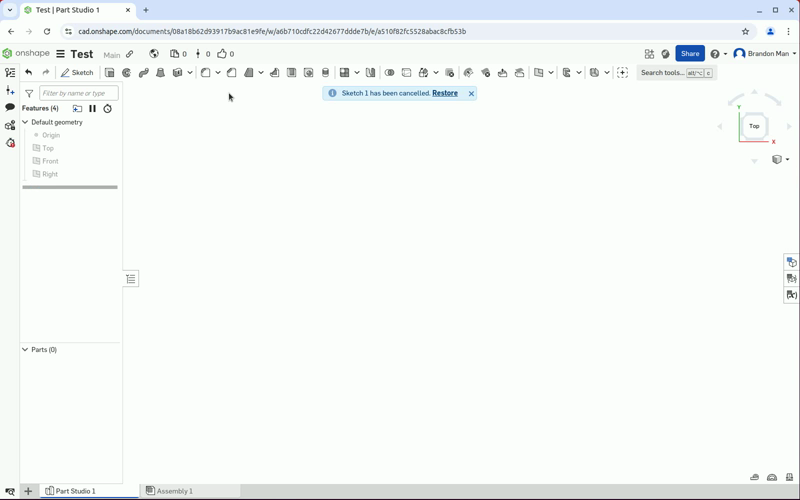
mouse_move(73, 352)
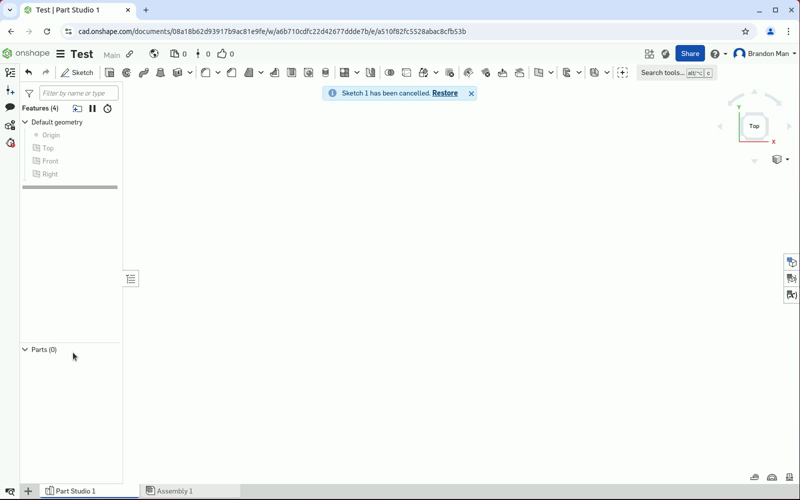
key(y)
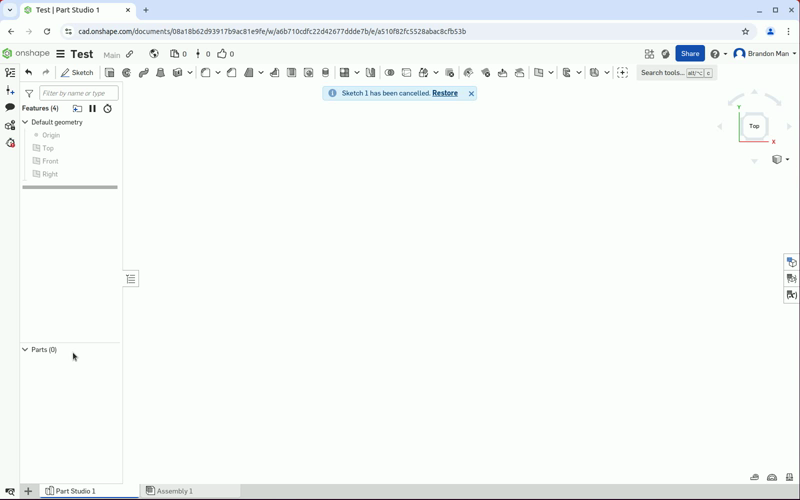
key(shift+p)
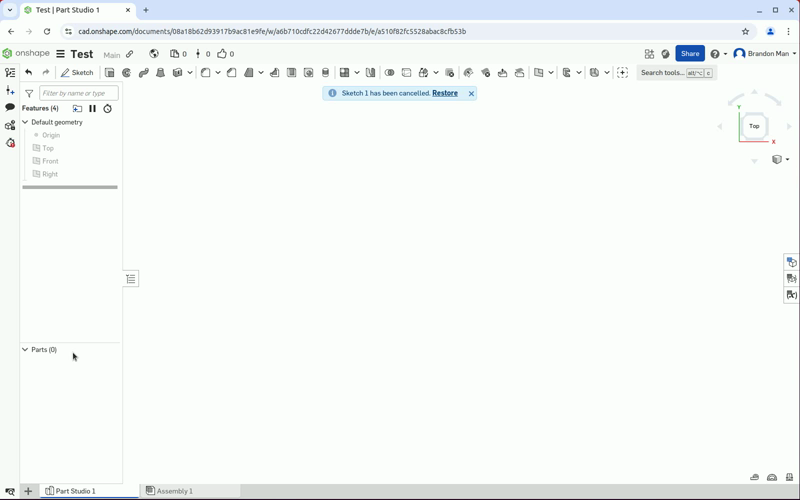
key(space)
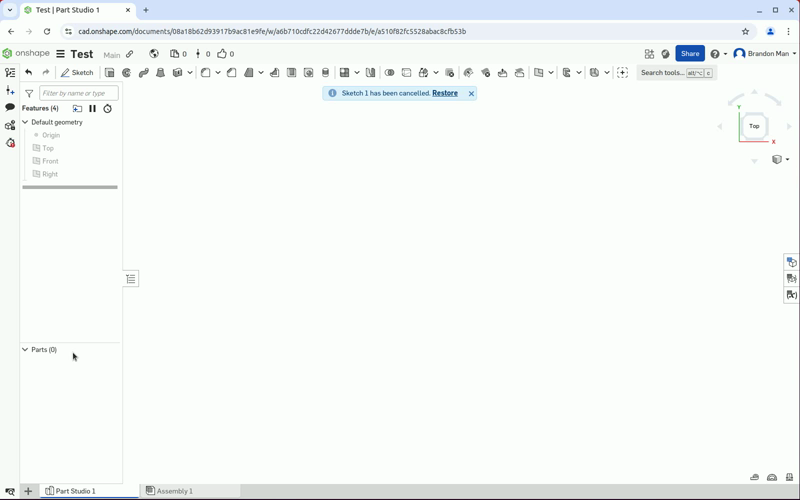
key_down(shift)
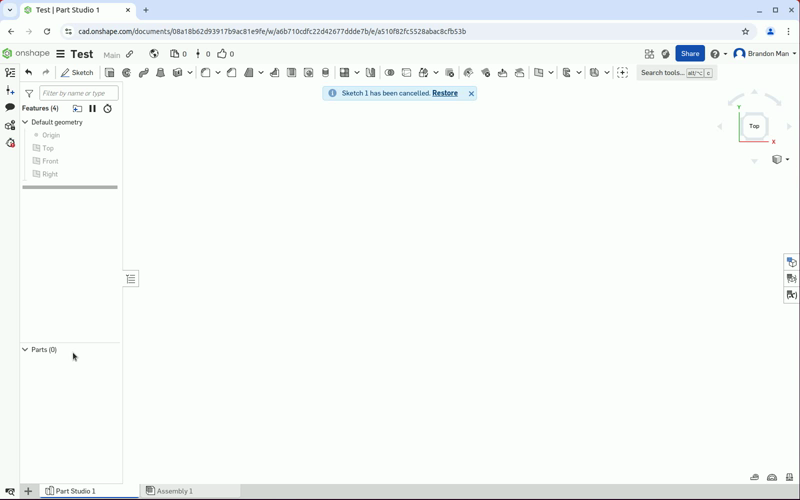
key(up)
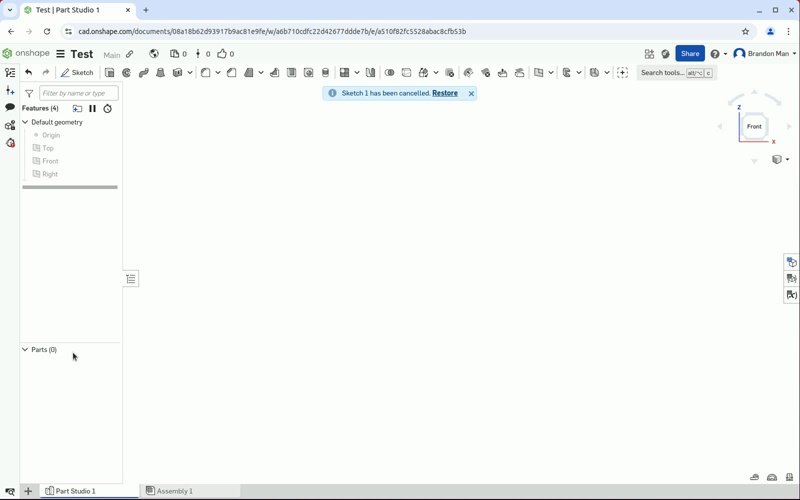
key_up(shift)
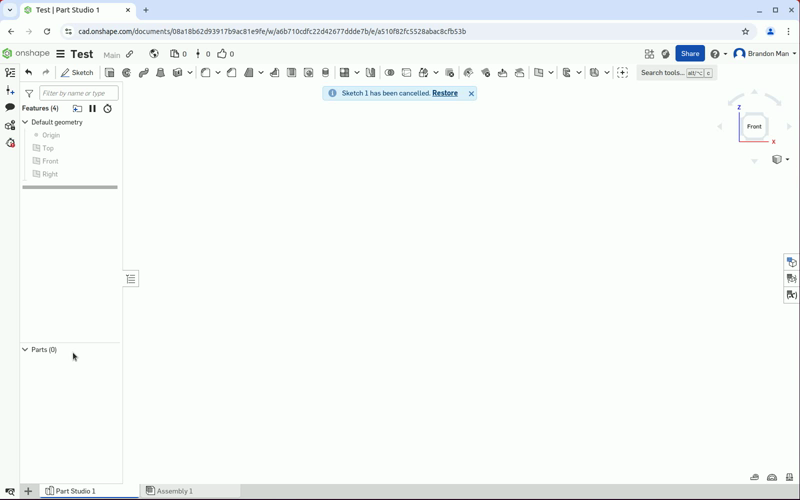
mouse_move(73, 352)
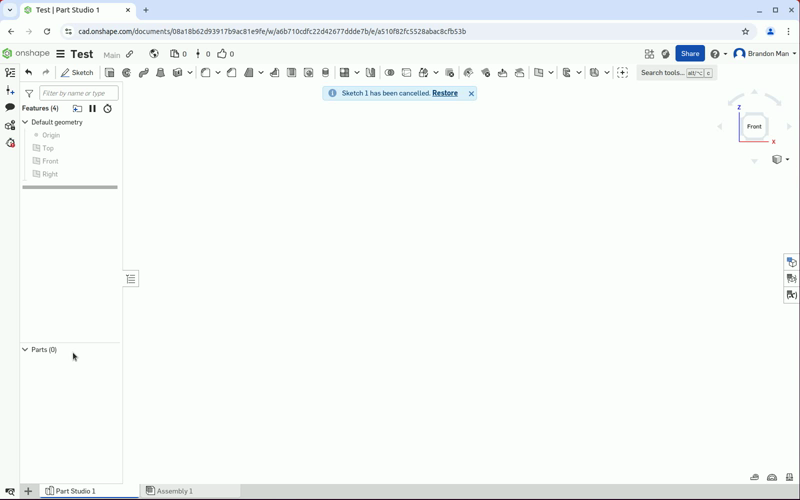
key(shift+y)
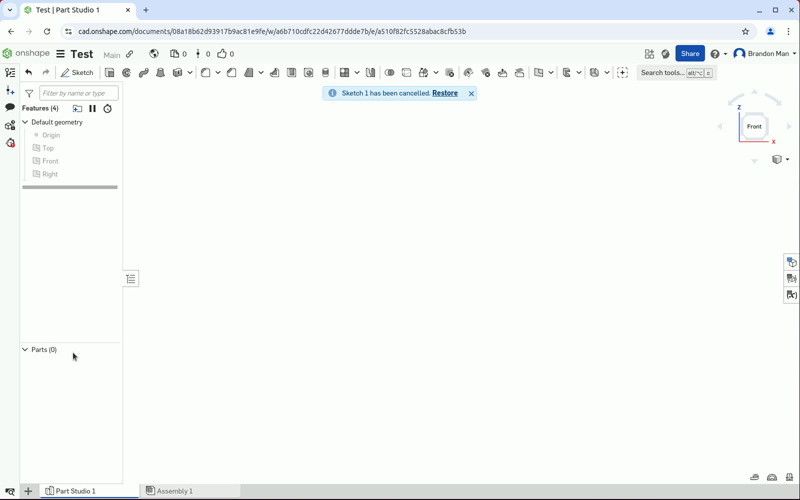
key(shift+s)
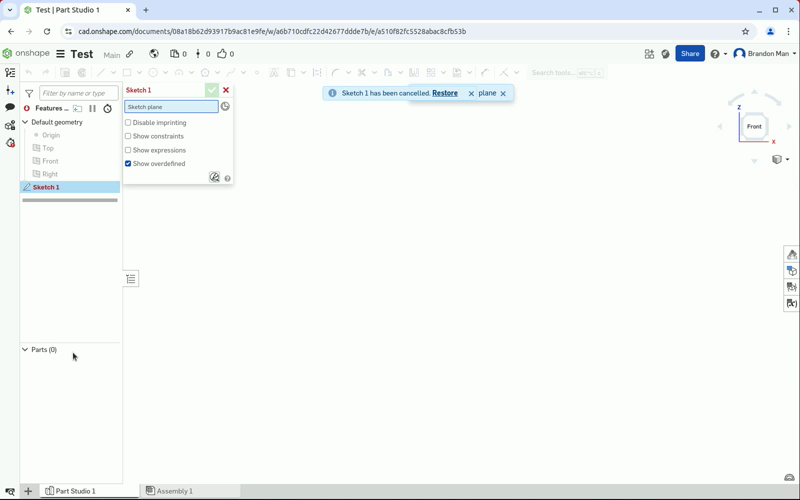
mouse_move(73, 163)
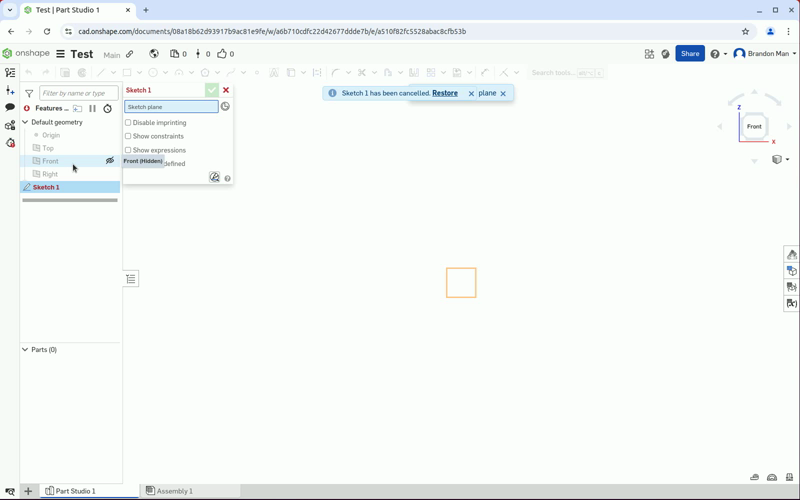
click(73, 163)
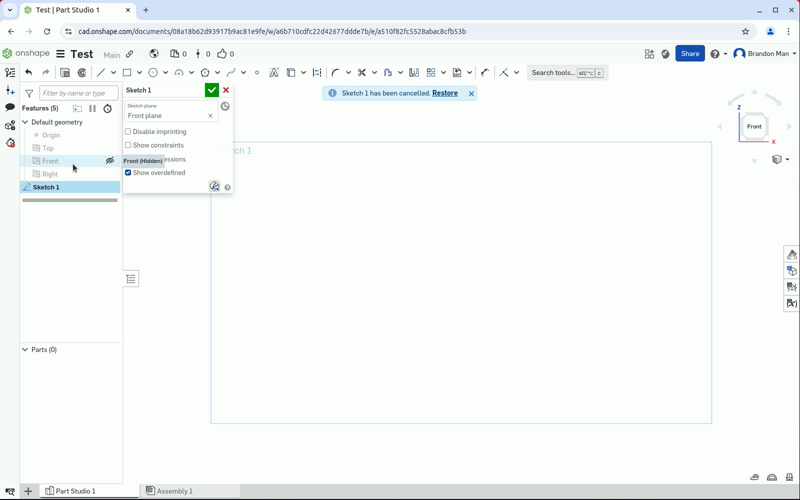
mouse_move(73, 352)
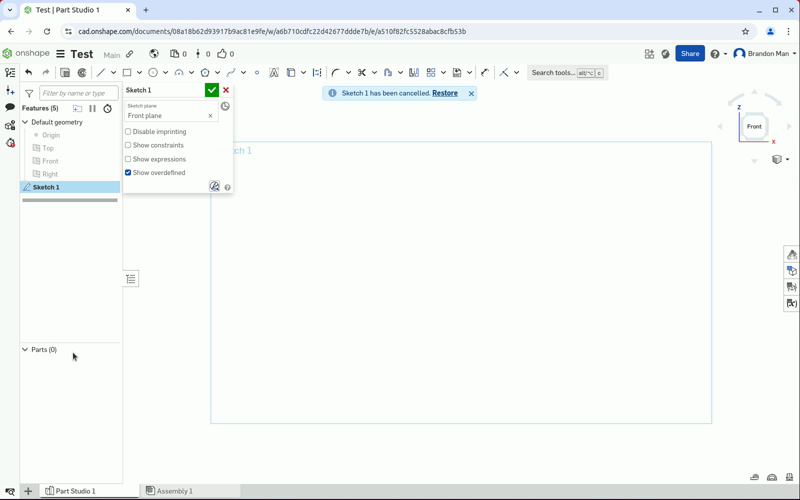
key(y)
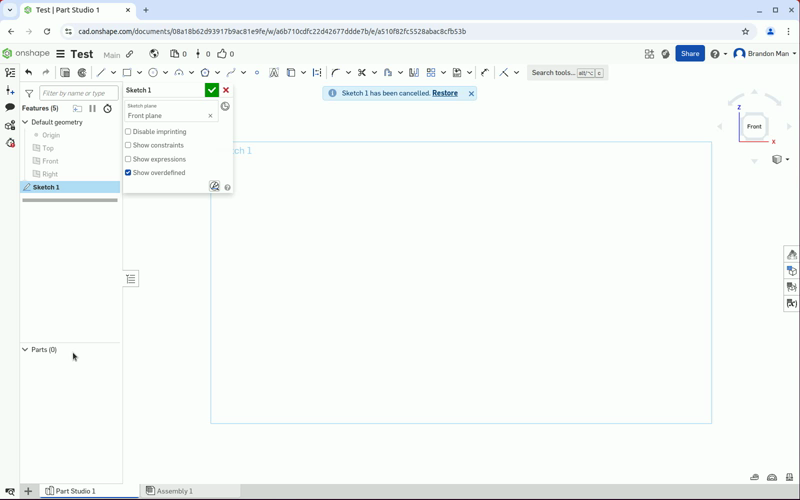
key(l)
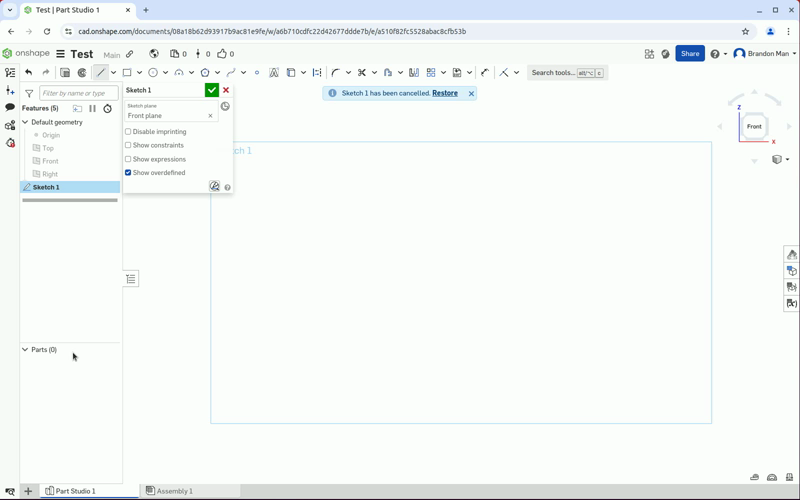
key_down(shift)
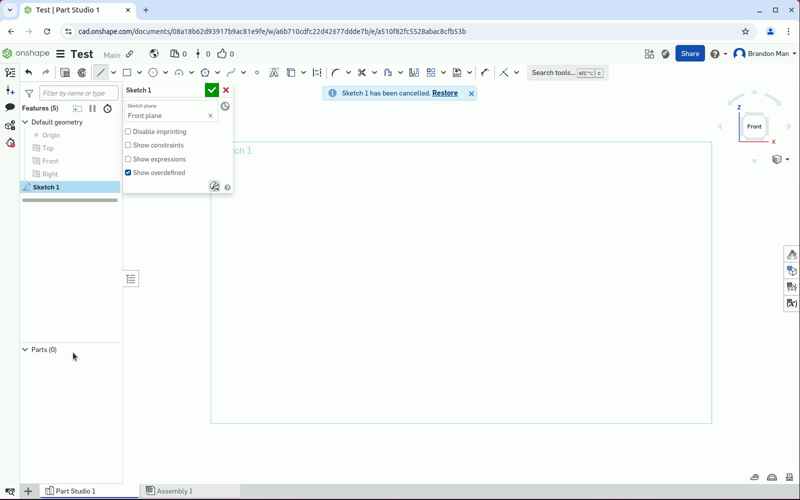
mouse_move(411, 287)
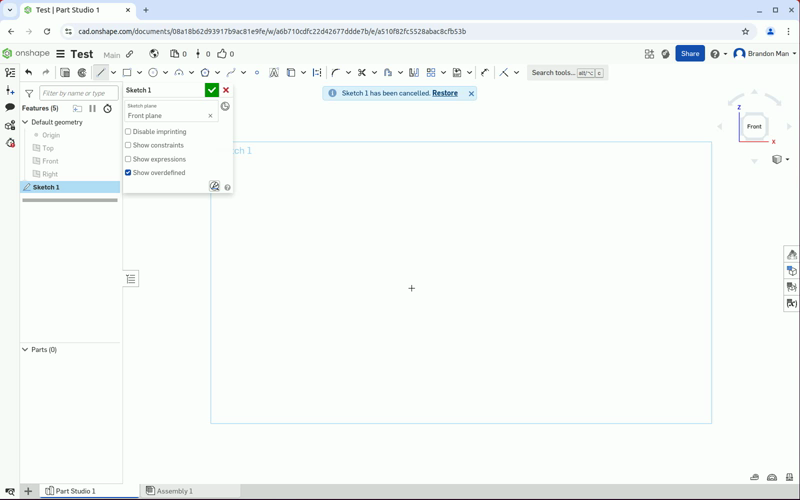
click(411, 287)
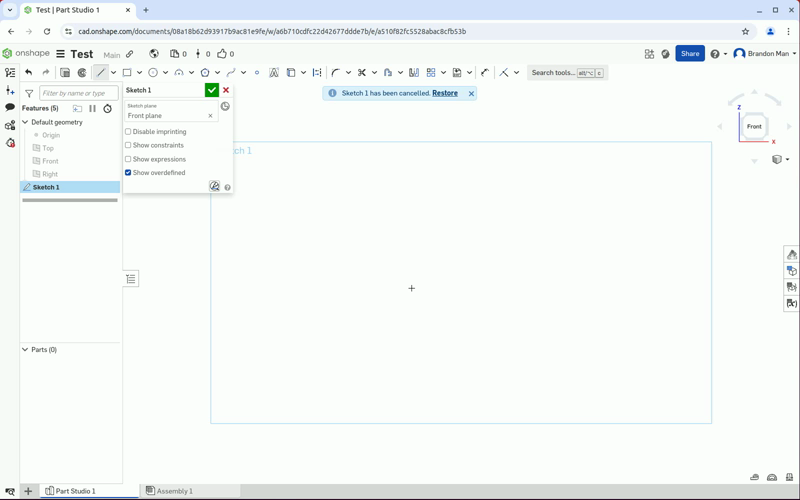
key_up(shift)
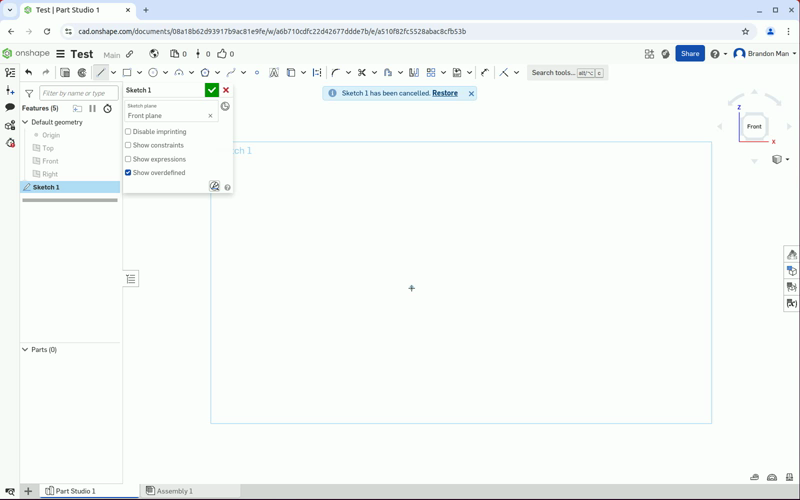
key_down(shift)
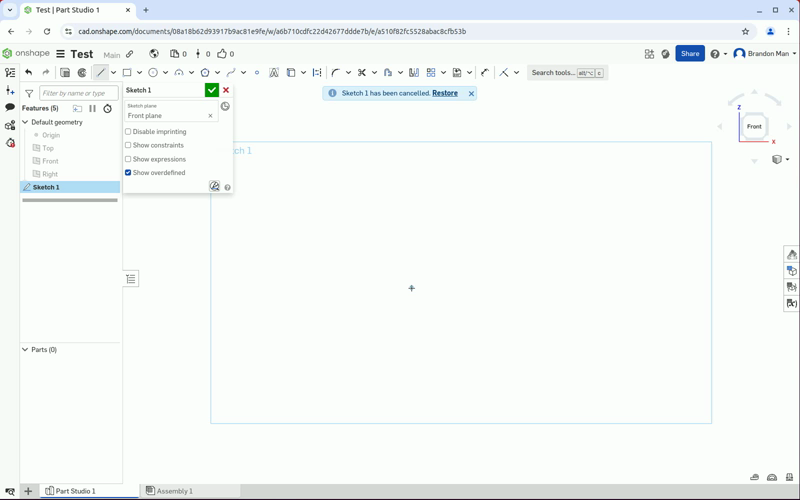
mouse_move(509, 287)
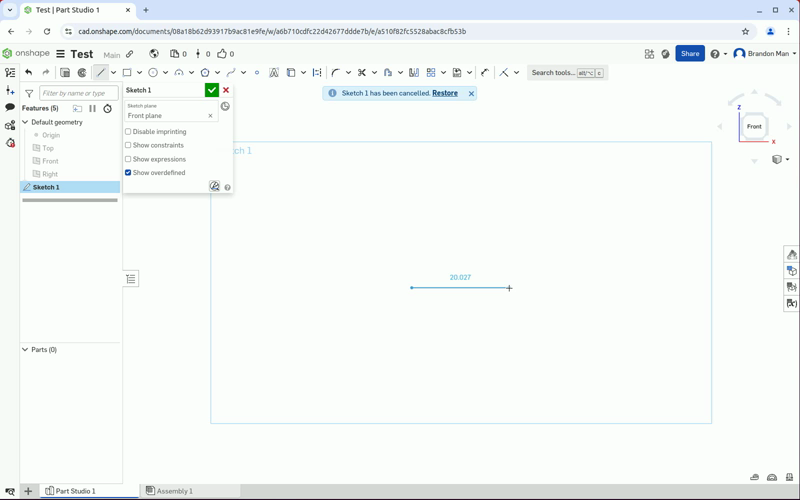
click(509, 287)
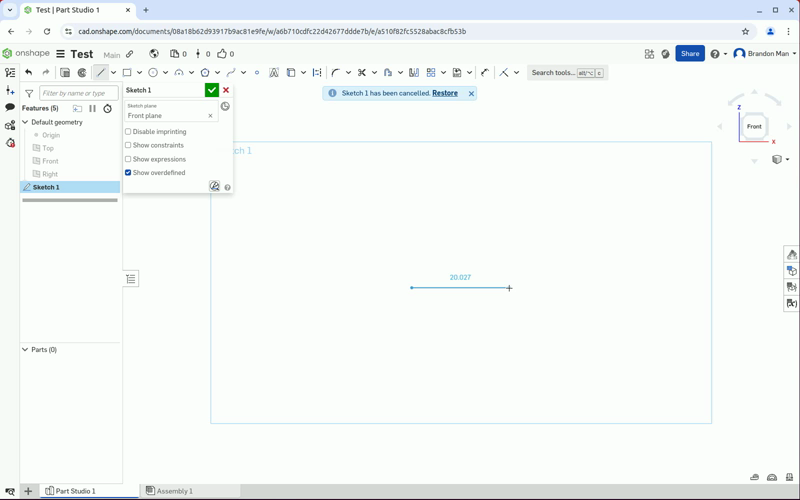
key_up(shift)
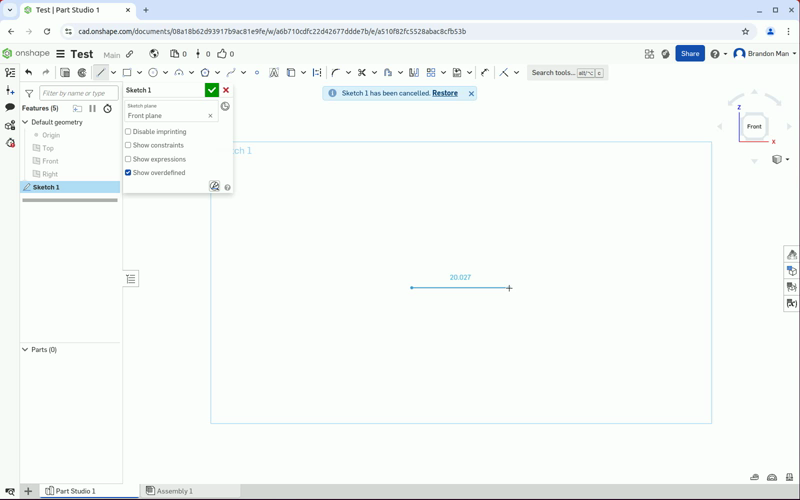
key_down(shift)
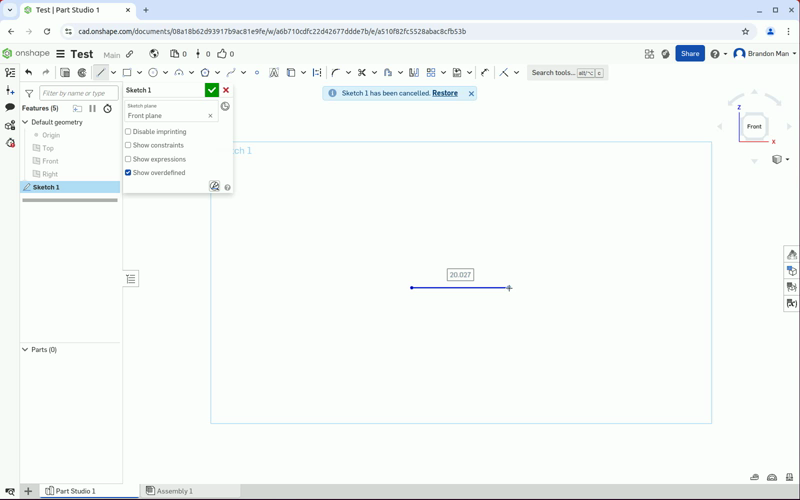
mouse_move(539, 287)
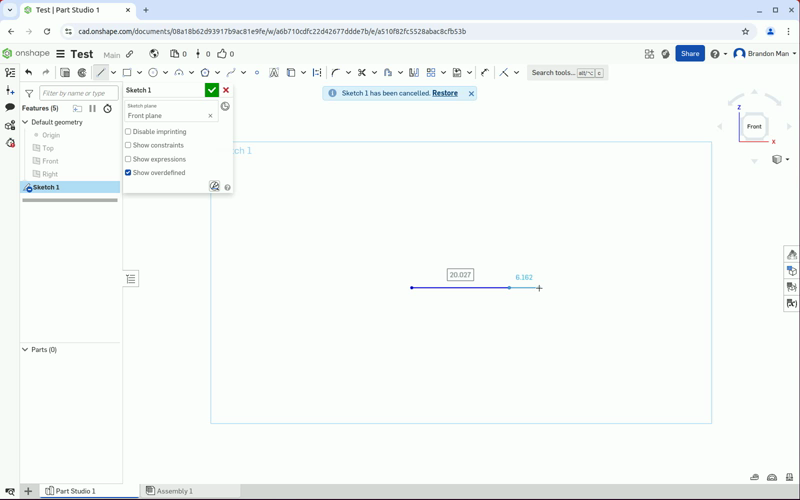
mouse_move(509, 277)
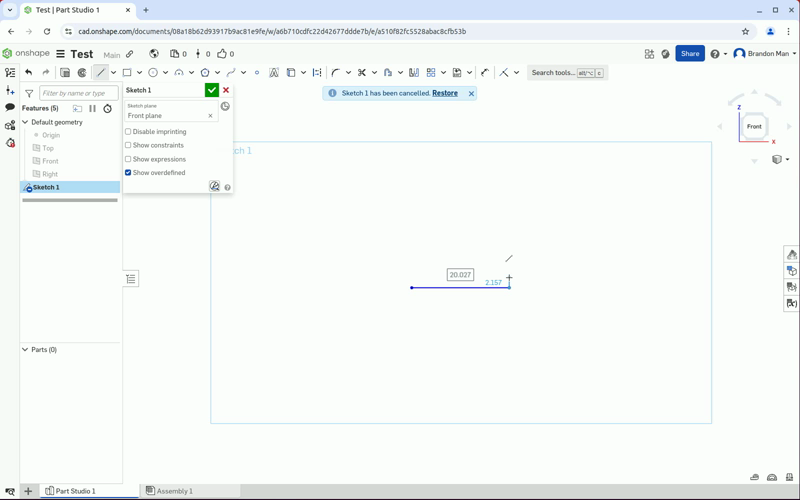
click(509, 277)
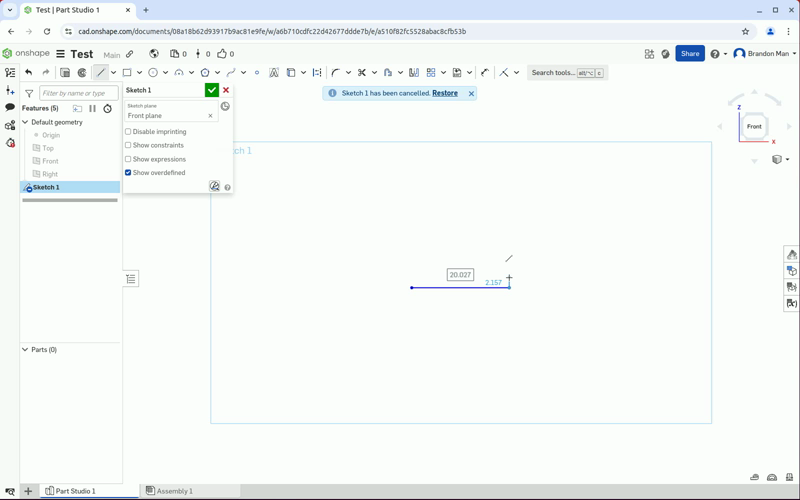
key_up(shift)
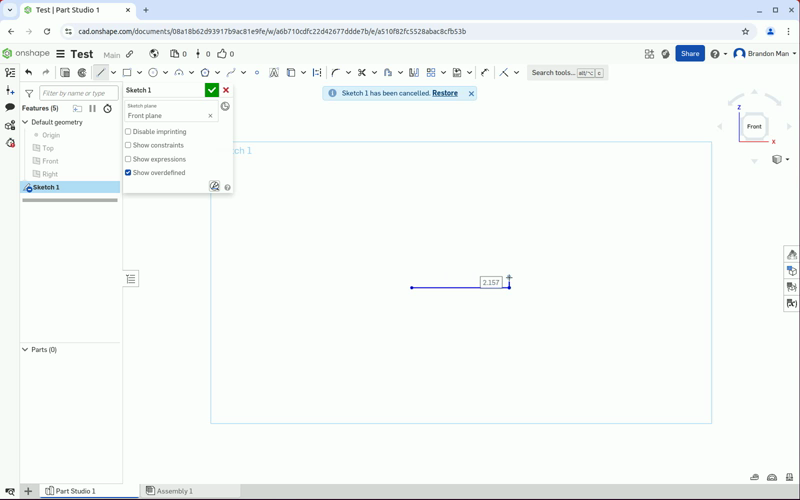
key_down(shift)
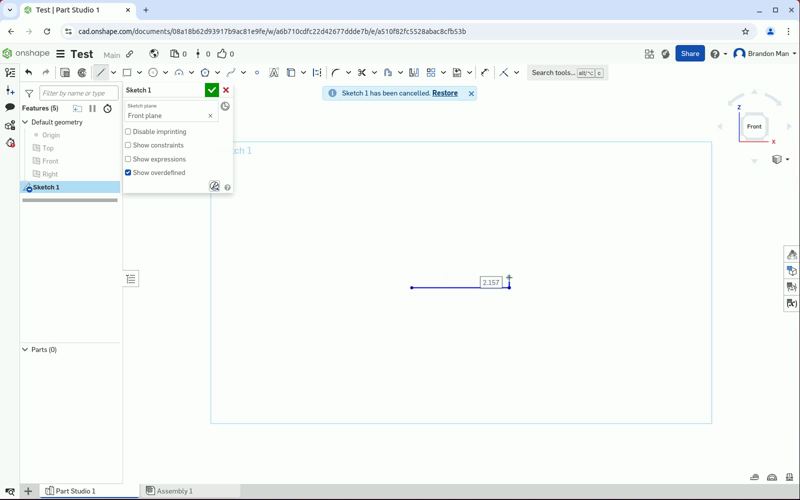
mouse_move(411, 277)
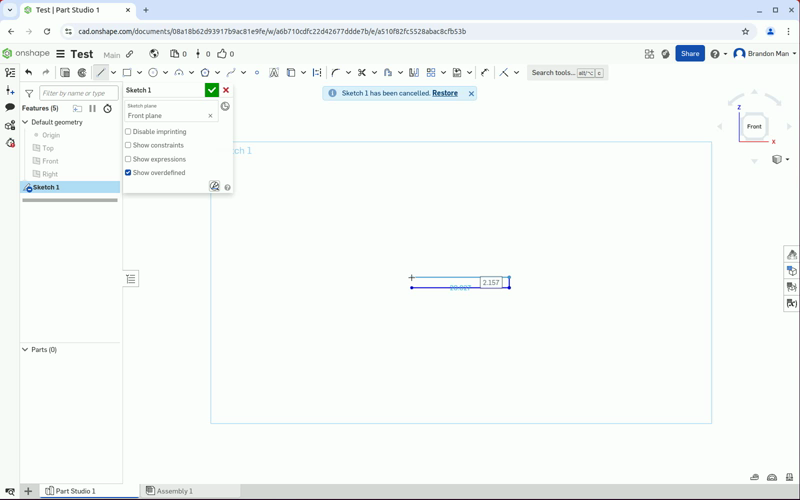
click(411, 277)
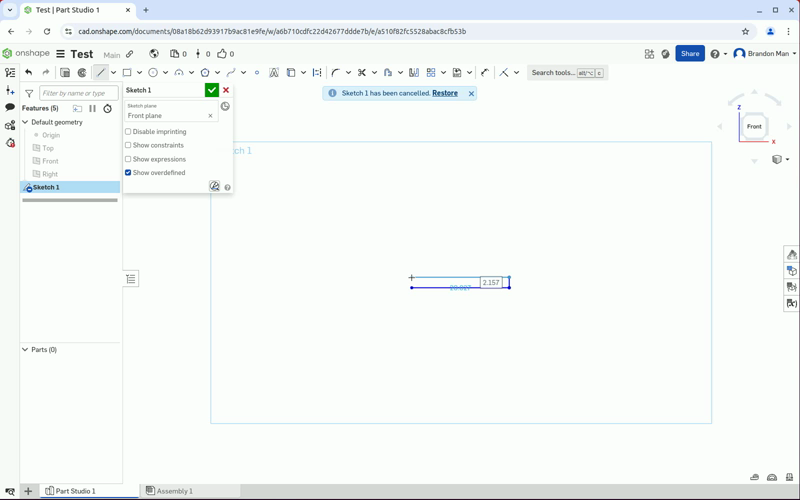
key_up(shift)
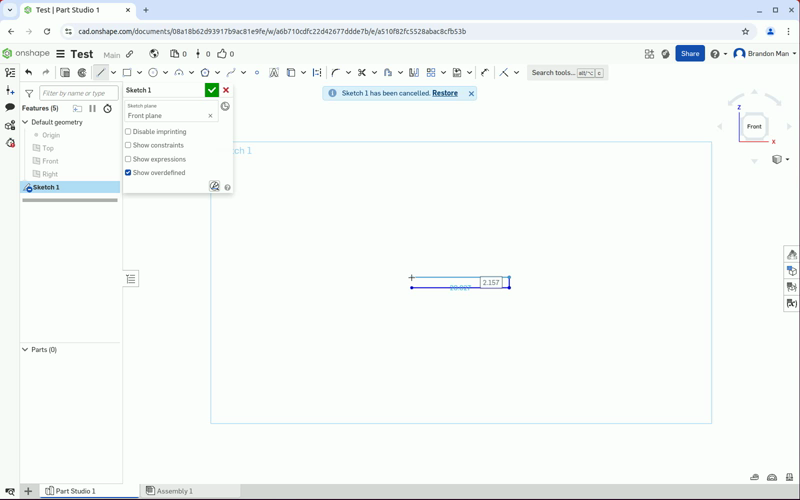
mouse_move(441, 277)
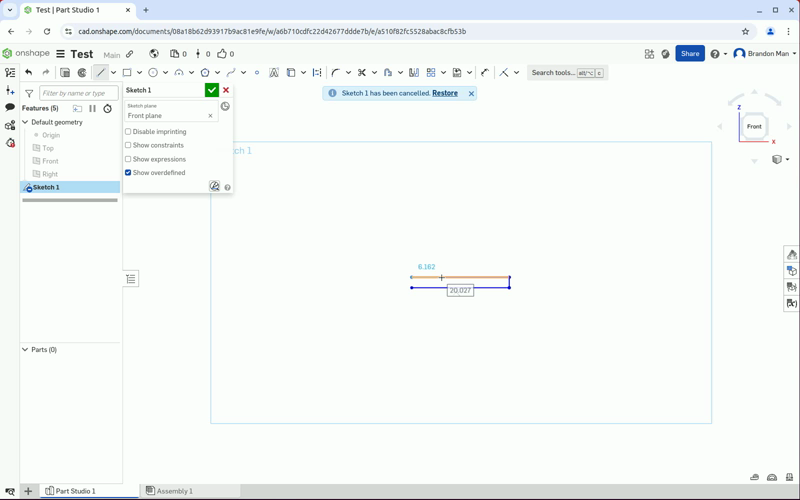
key_down(shift)
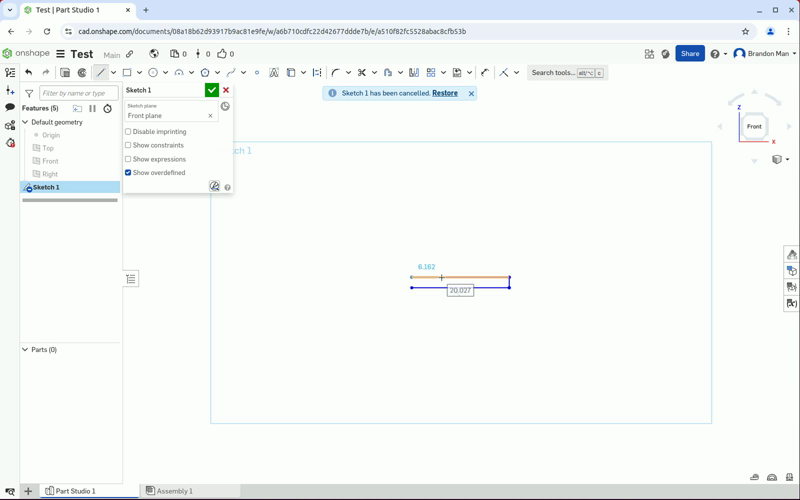
mouse_move(411, 287)
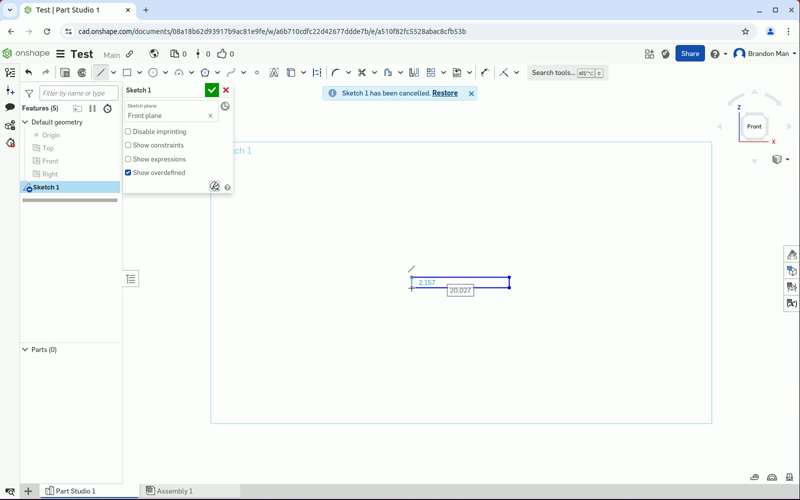
key_up(shift)
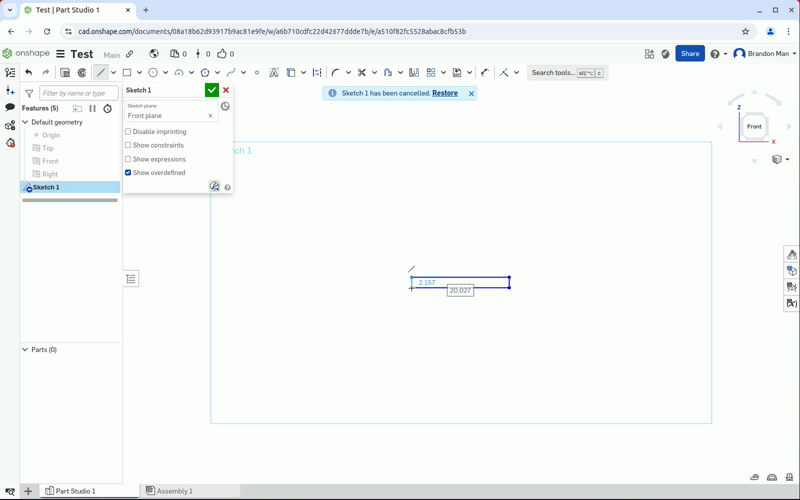
click(411, 287)
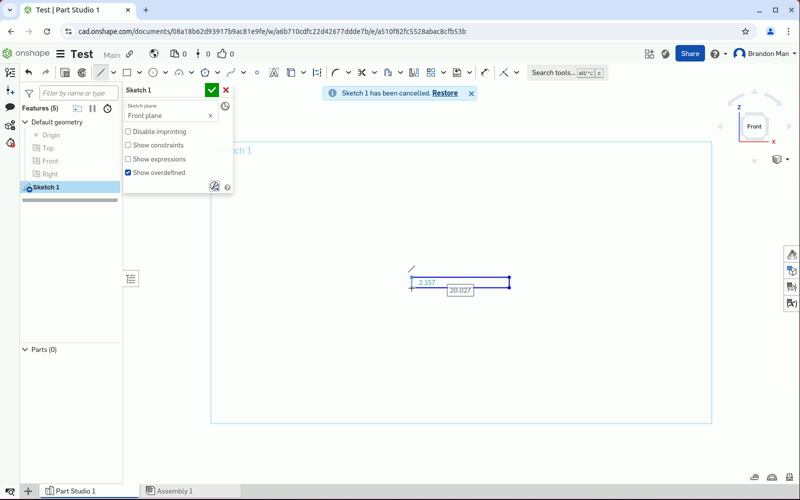
key(esc)
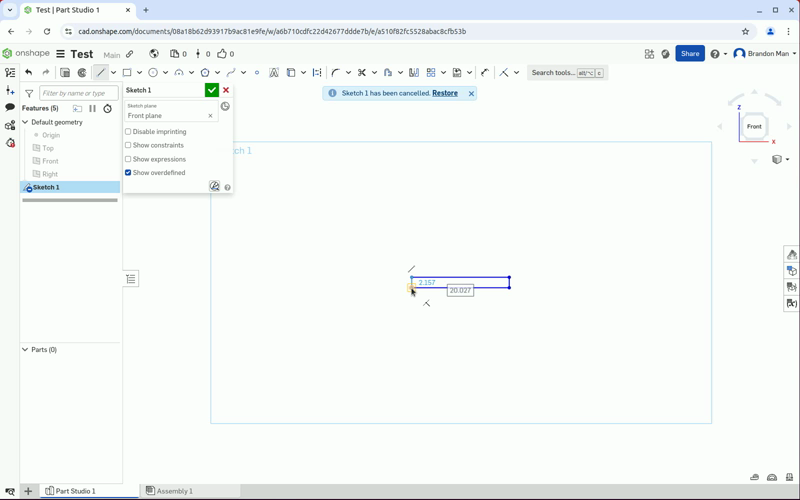
mouse_move(482, 282)
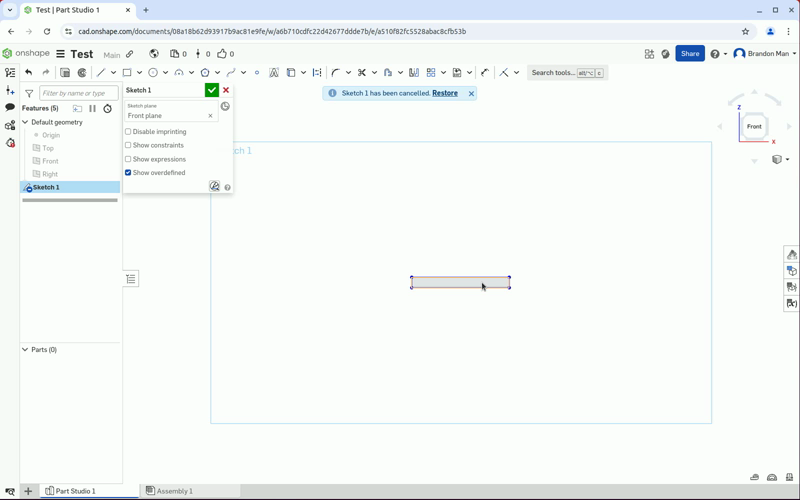
scroll(6)
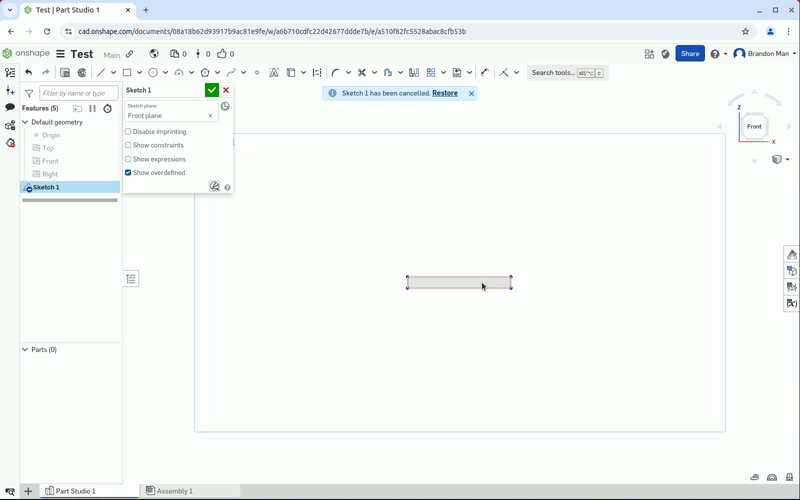
scroll(6)
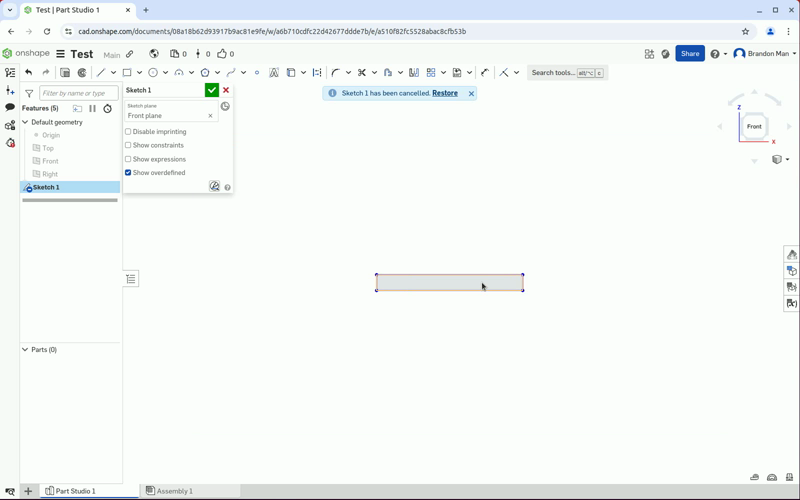
scroll(6)
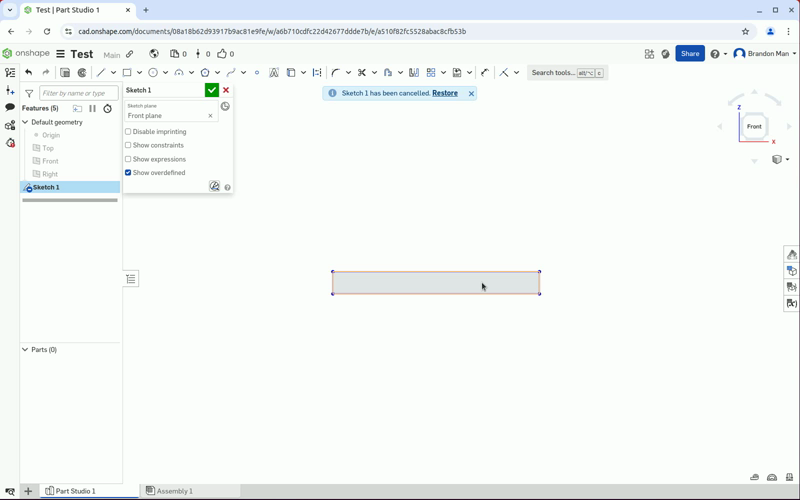
scroll(6)
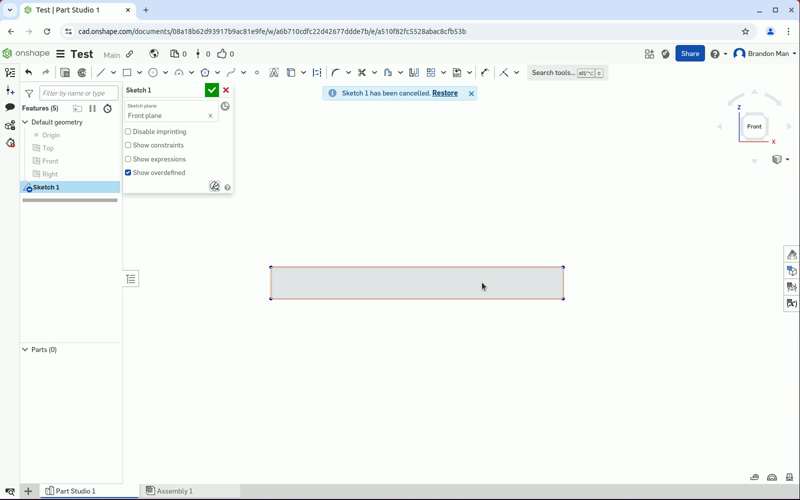
scroll(6)
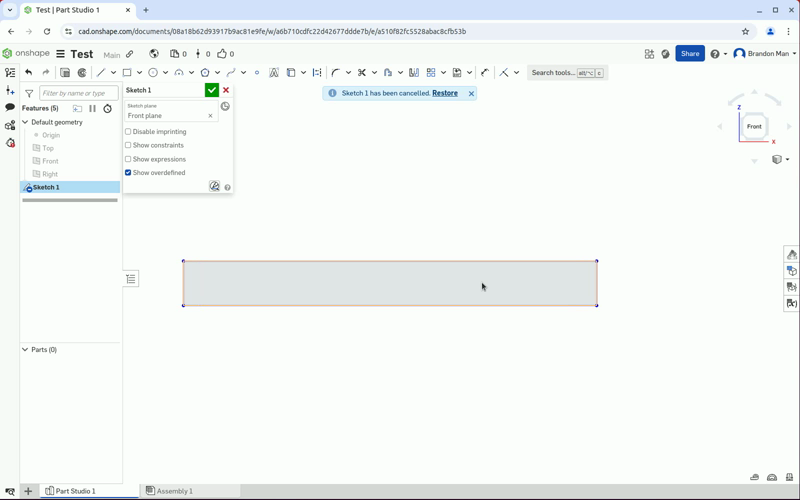
scroll(6)
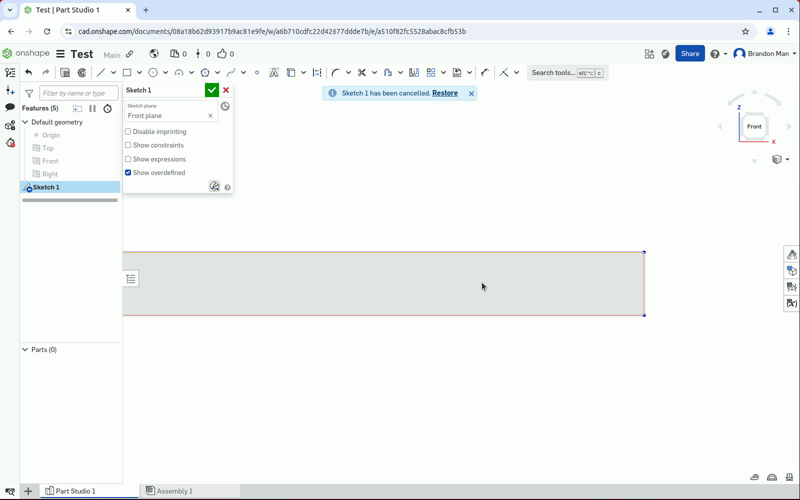
scroll(6)
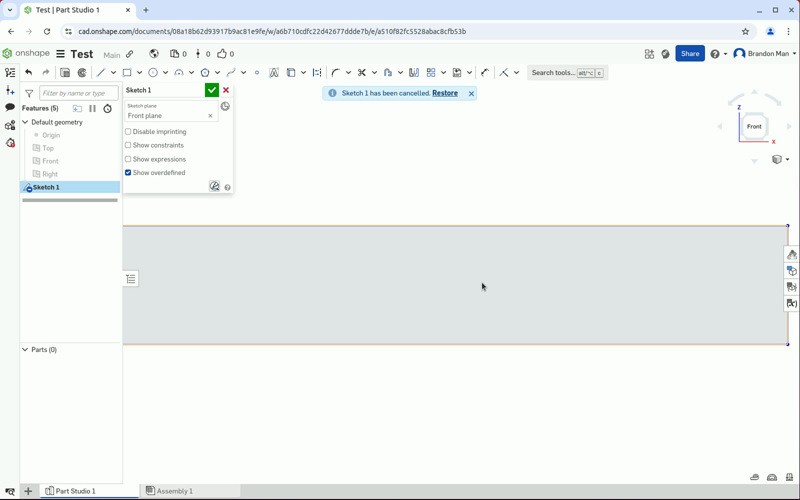
click(482, 282)
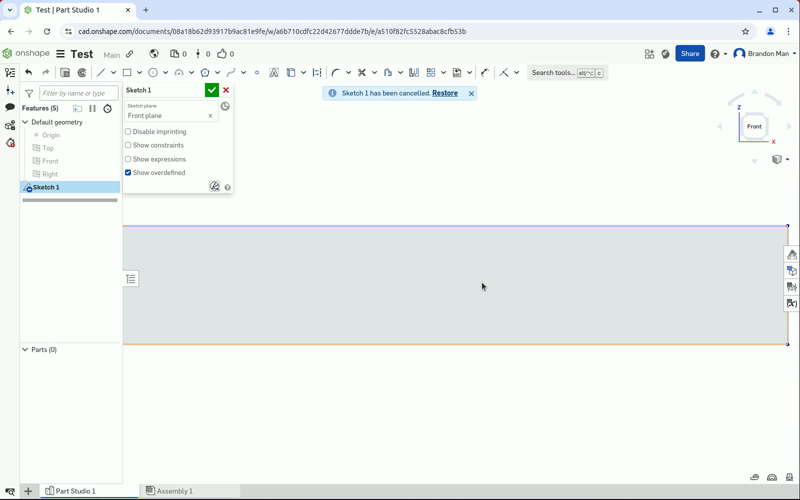
scroll(-6)
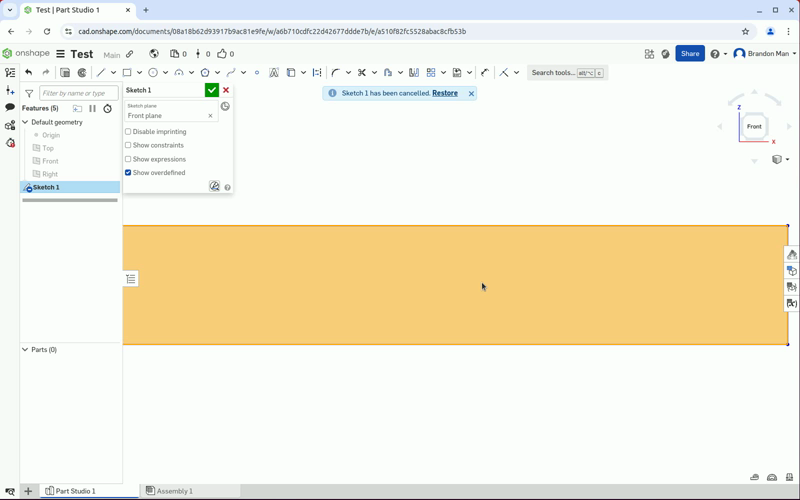
scroll(-6)
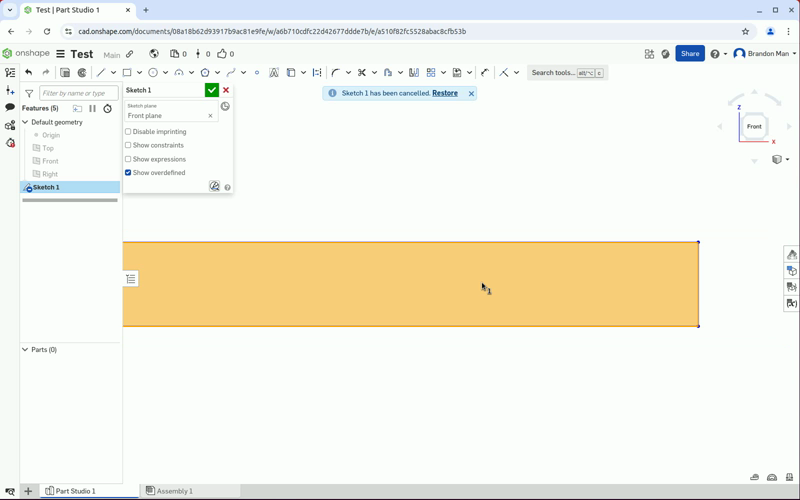
scroll(-6)
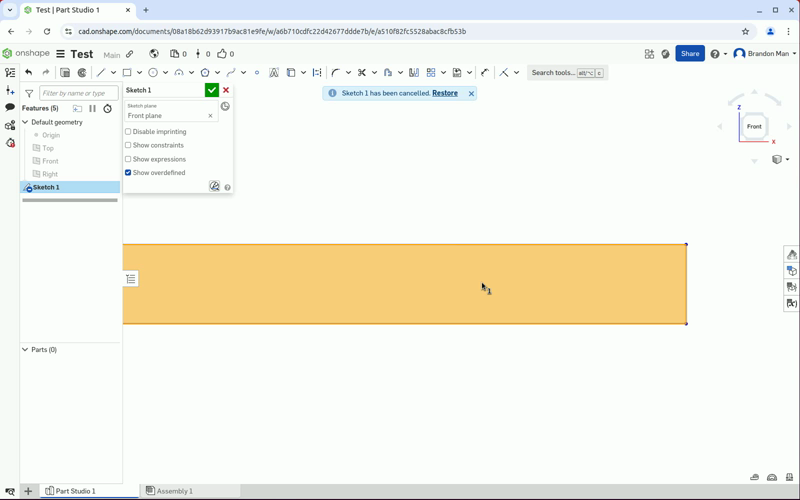
scroll(-6)
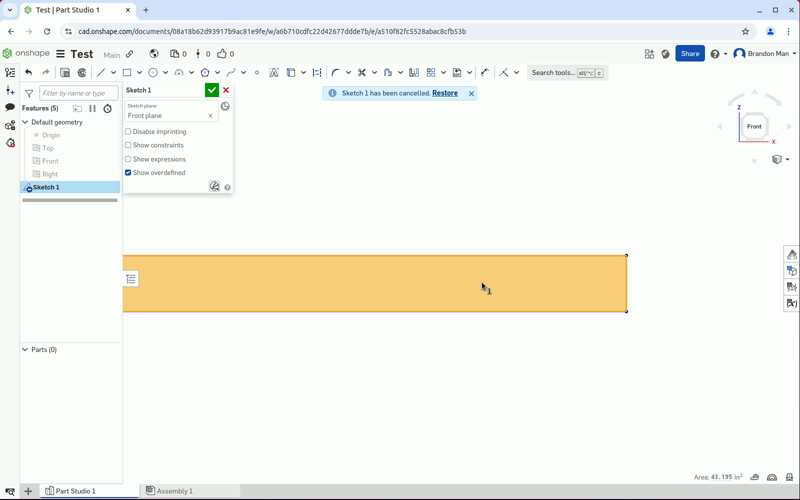
scroll(-6)
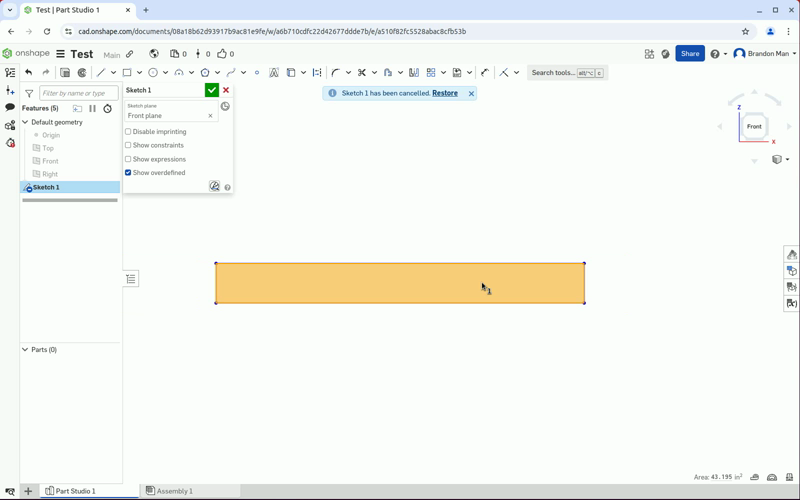
scroll(-6)
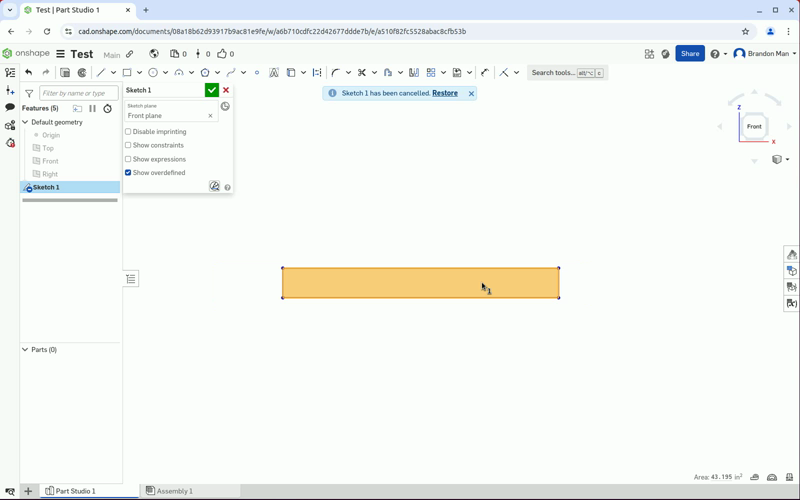
scroll(-6)
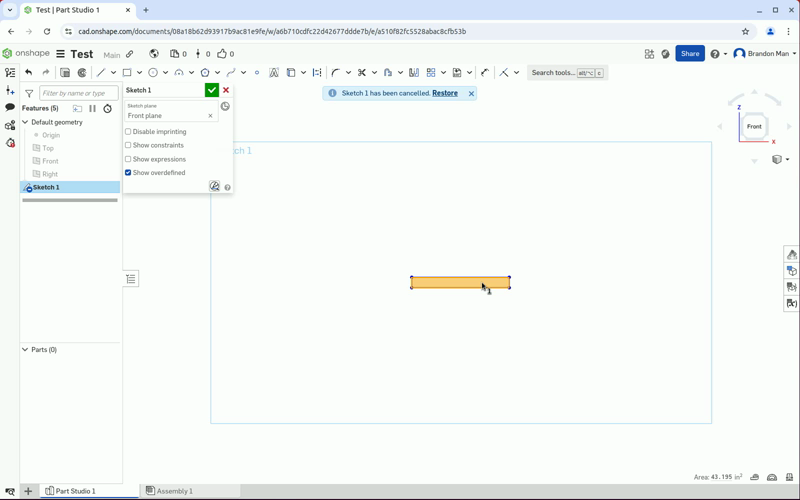
mouse_move(73, 352)
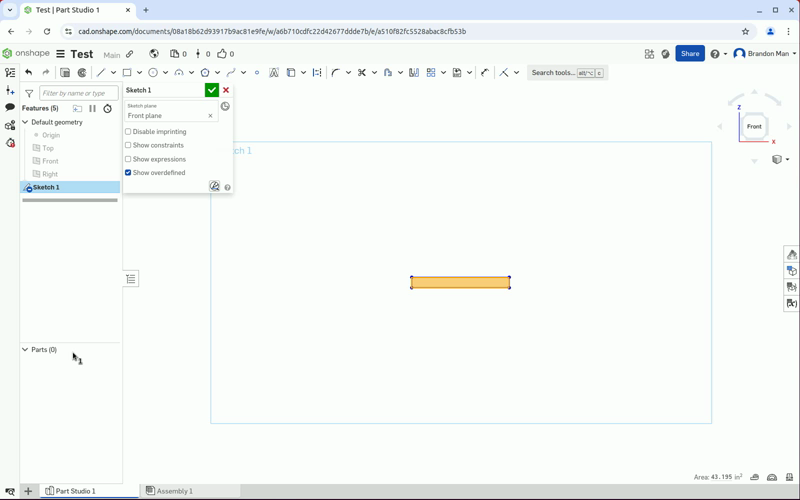
key(shift+y)
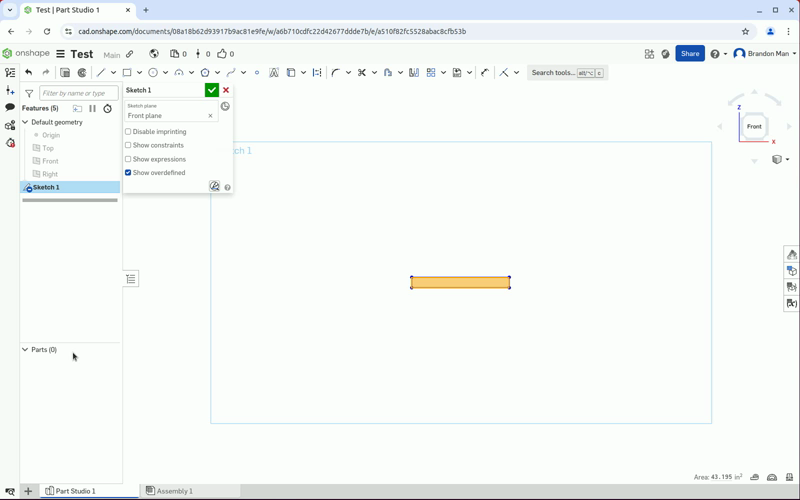
key(shift+e)
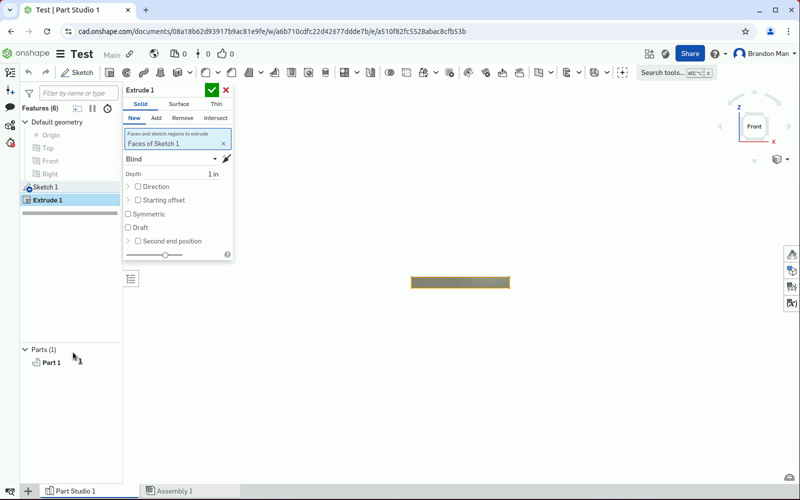
mouse_move(143, 106)
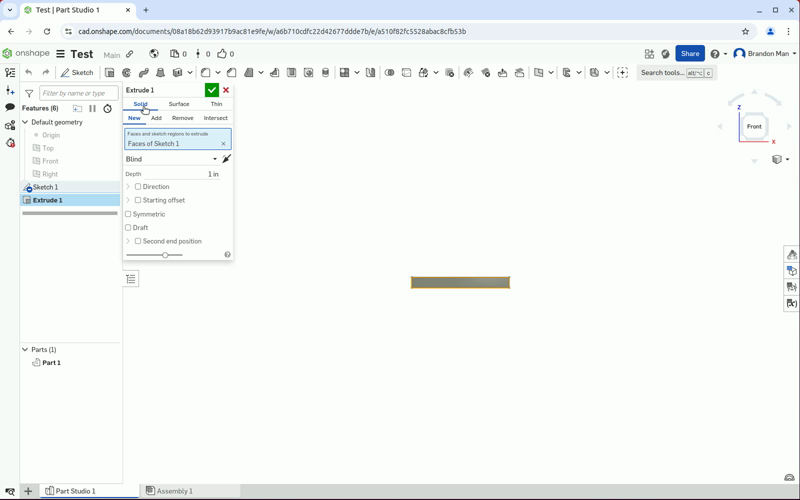
click(143, 106)
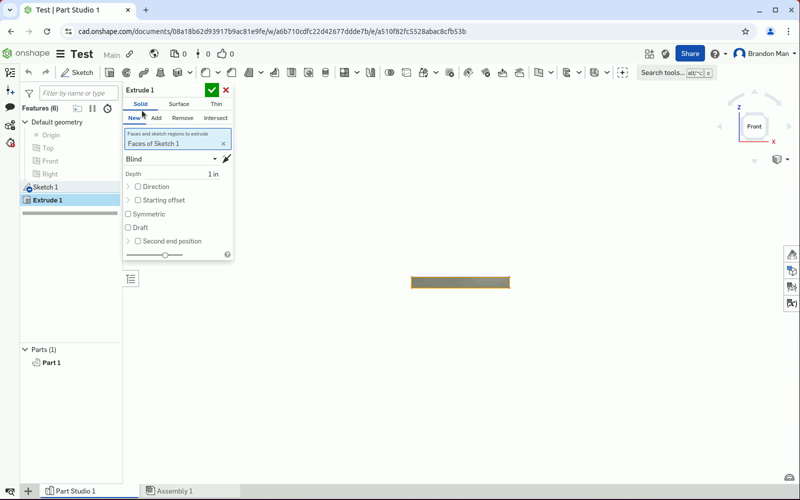
mouse_move(137, 120)
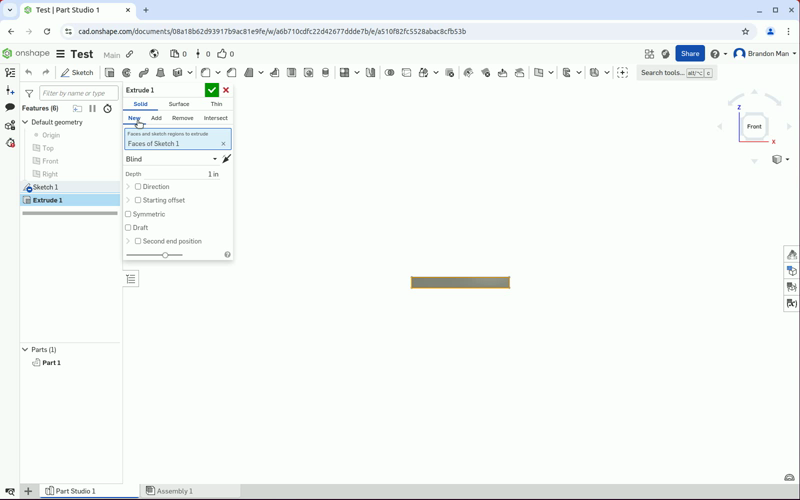
click(137, 120)
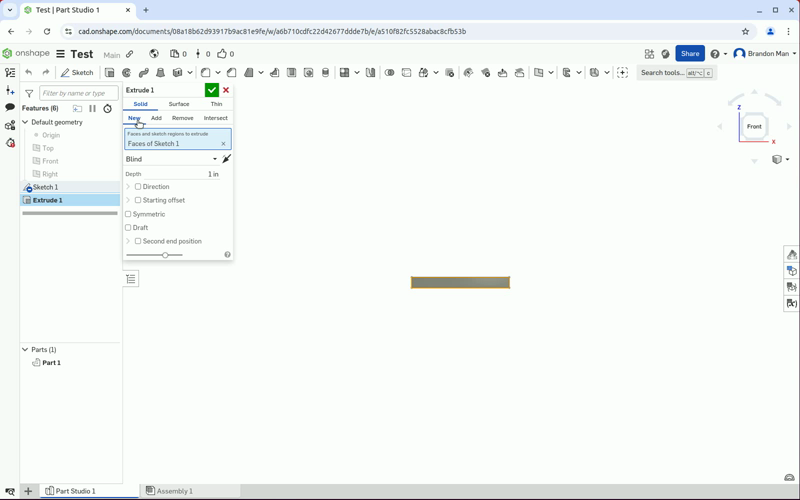
key(tab, 4)
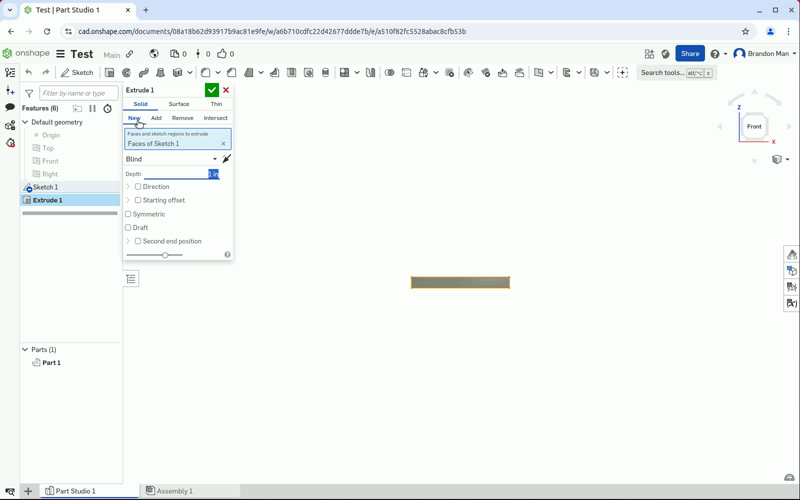
text(0.963)
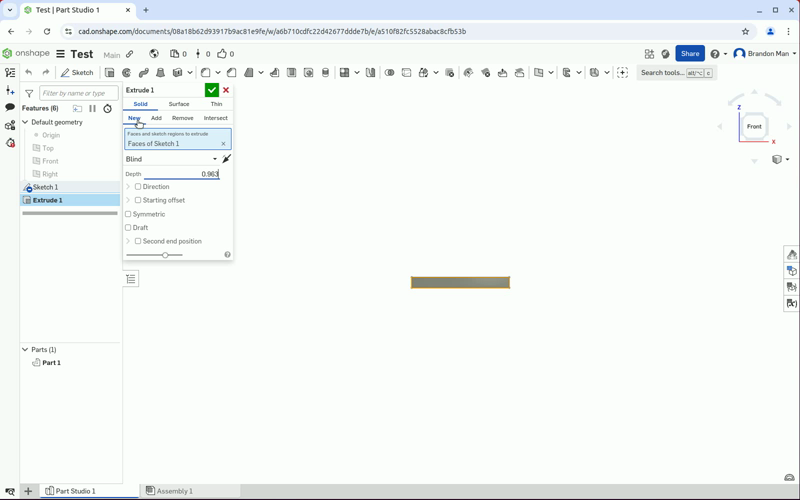
key(enter)
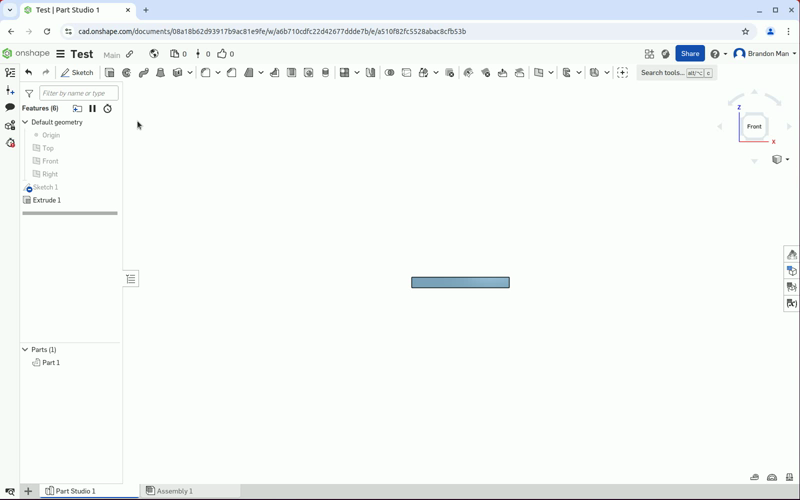
key(shift+h)
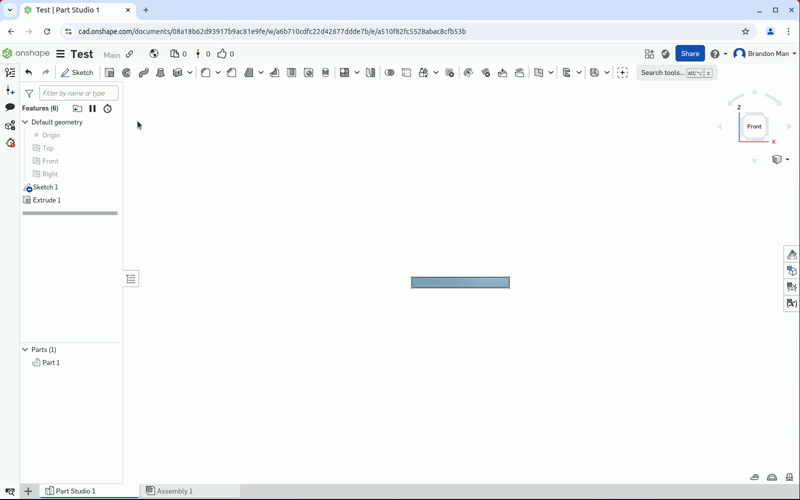
key(shift+h)
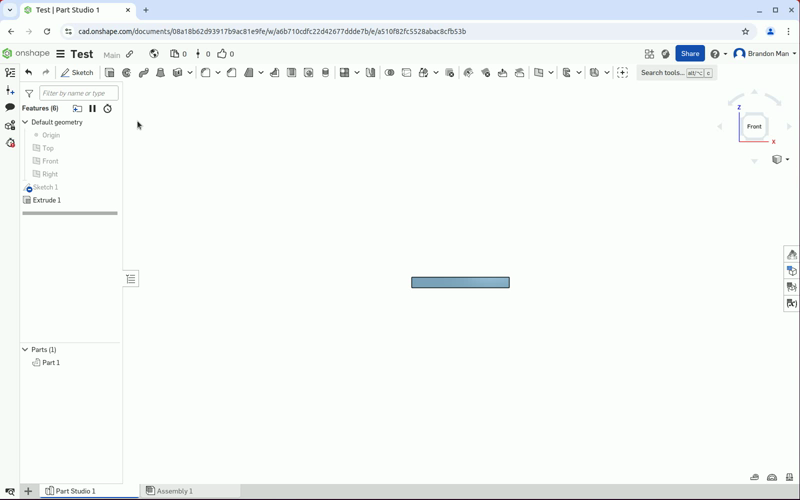
mouse_move(73, 189)
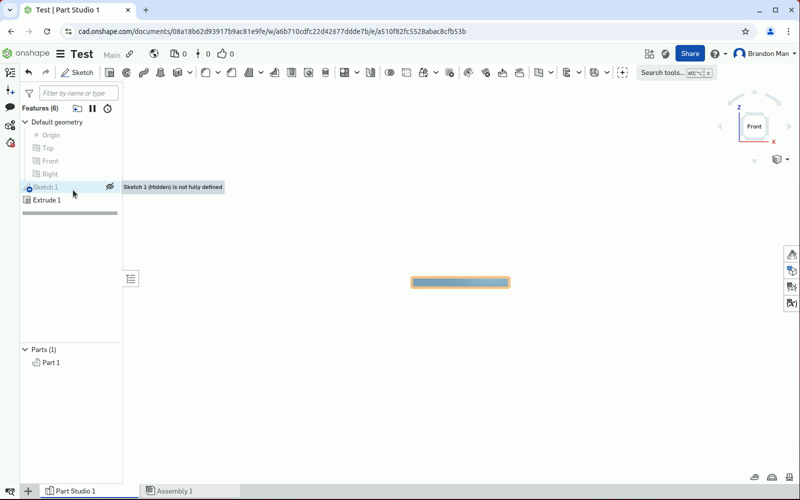
click(73, 189)
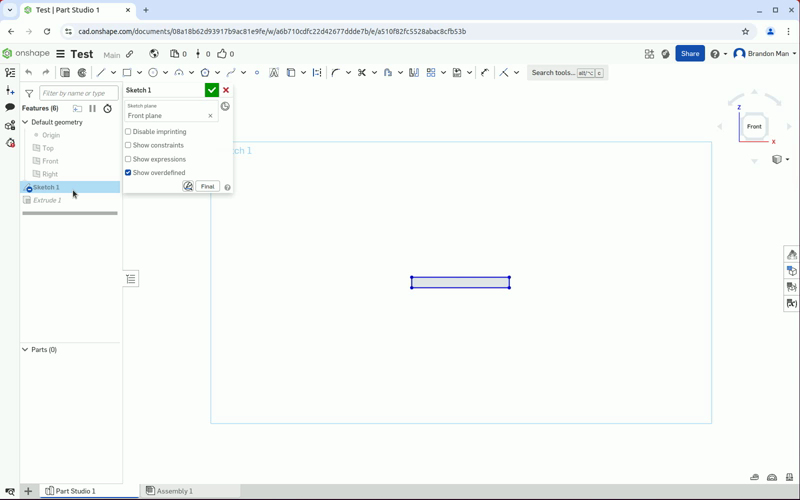
mouse_move(229, 92)
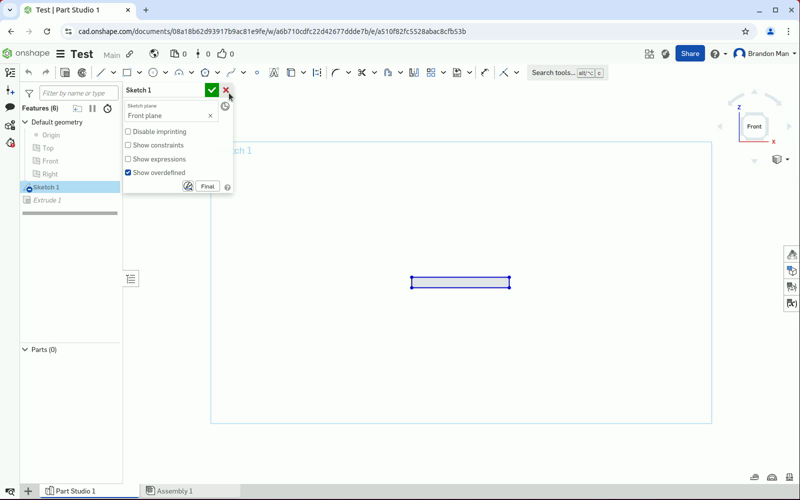
click(229, 92)
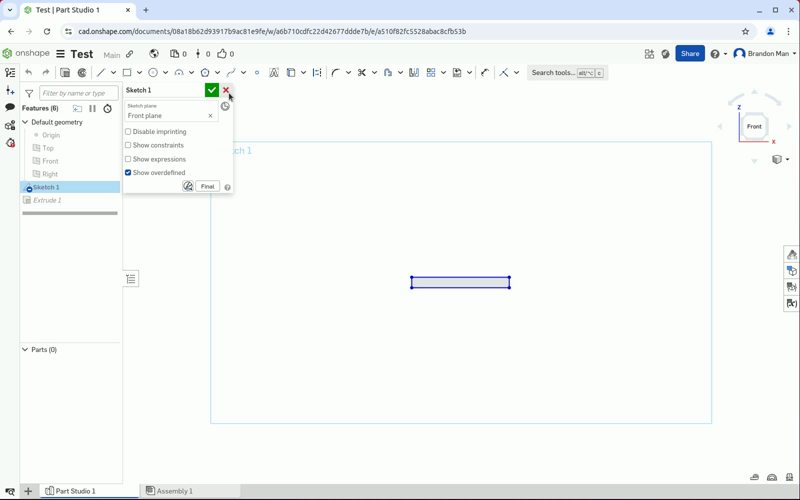
key(shift+s)
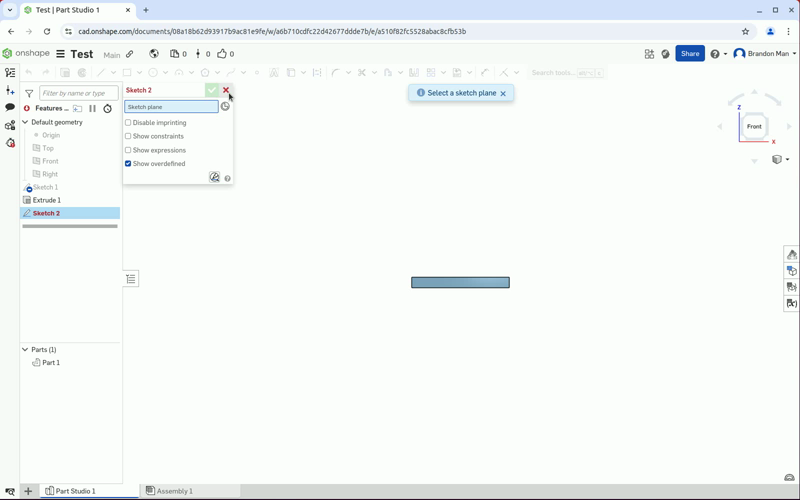
mouse_move(73, 163)
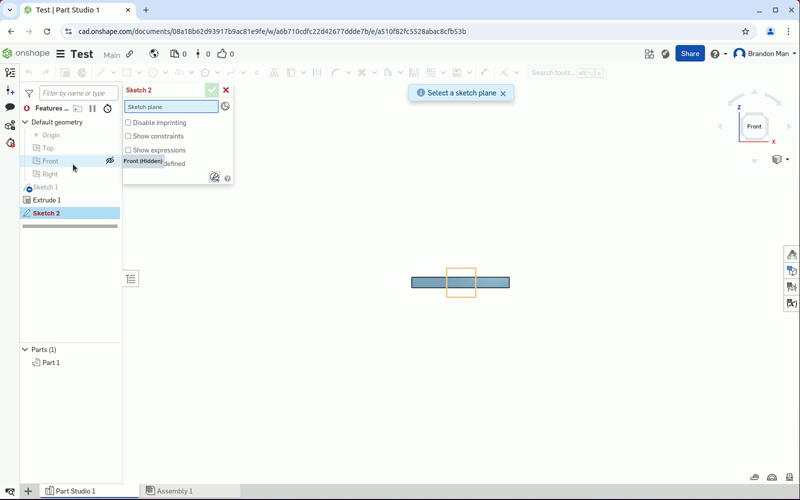
click(73, 163)
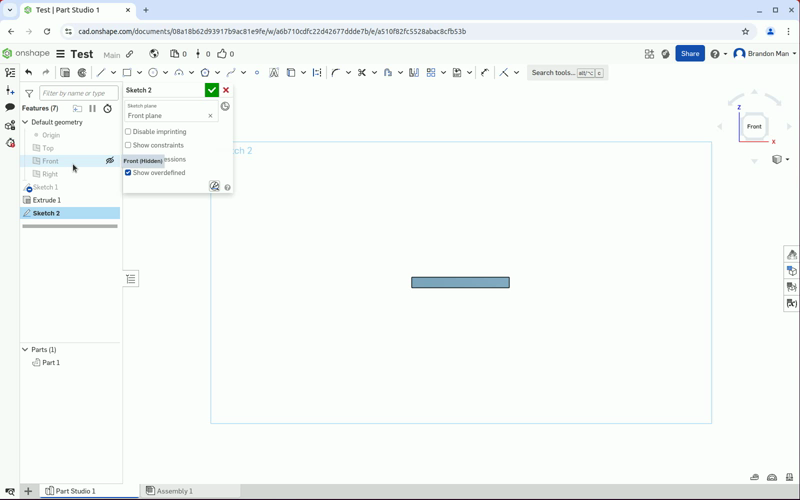
mouse_move(73, 352)
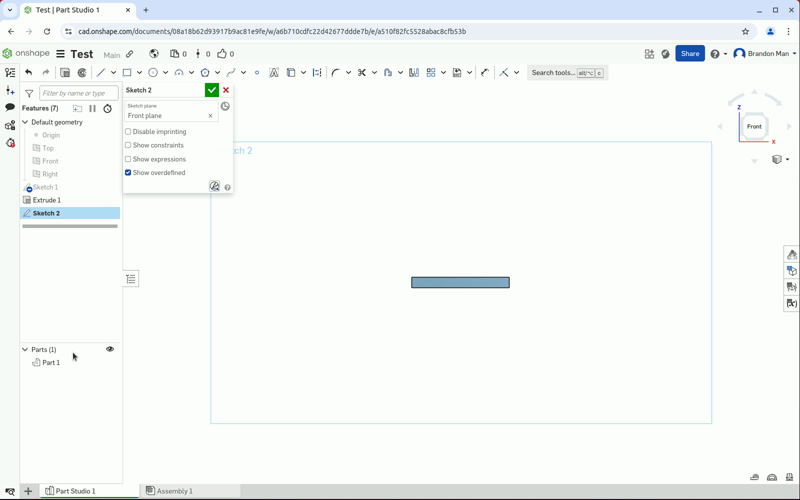
key(y)
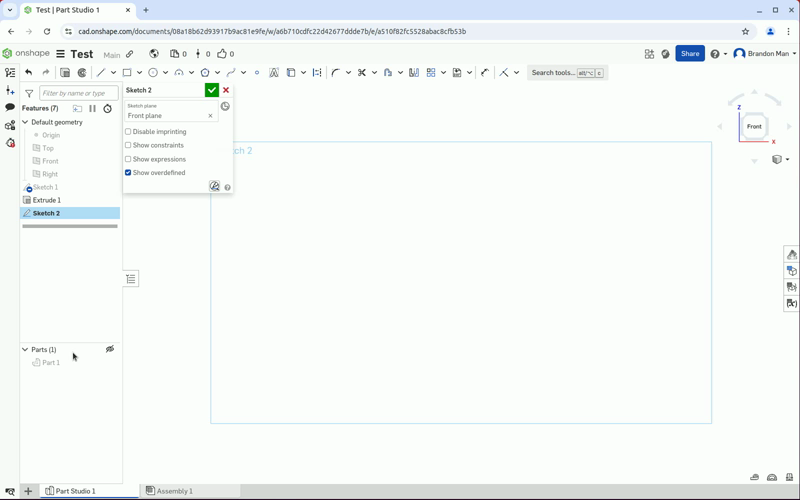
key(l)
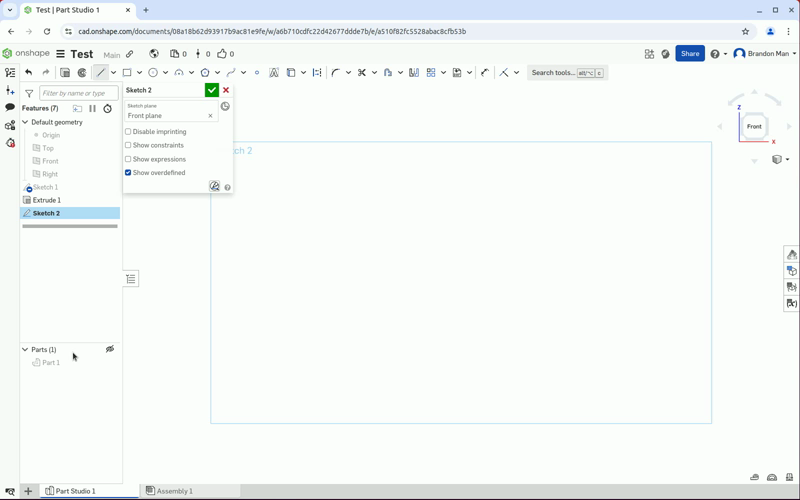
key_down(shift)
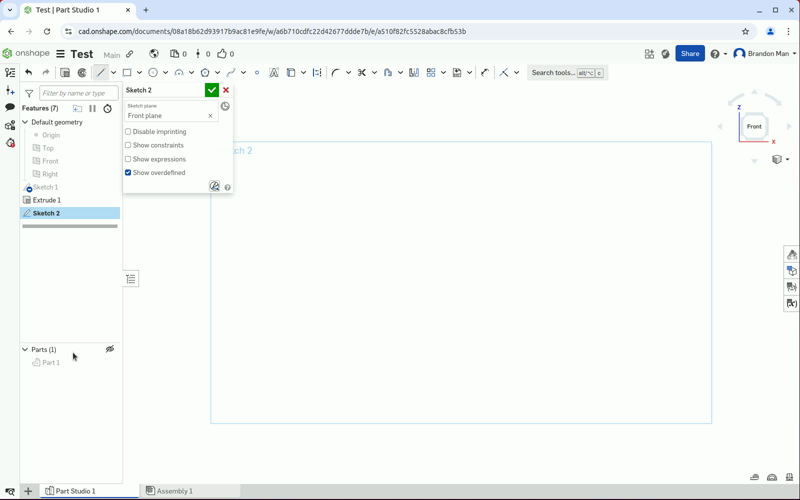
mouse_move(401, 395)
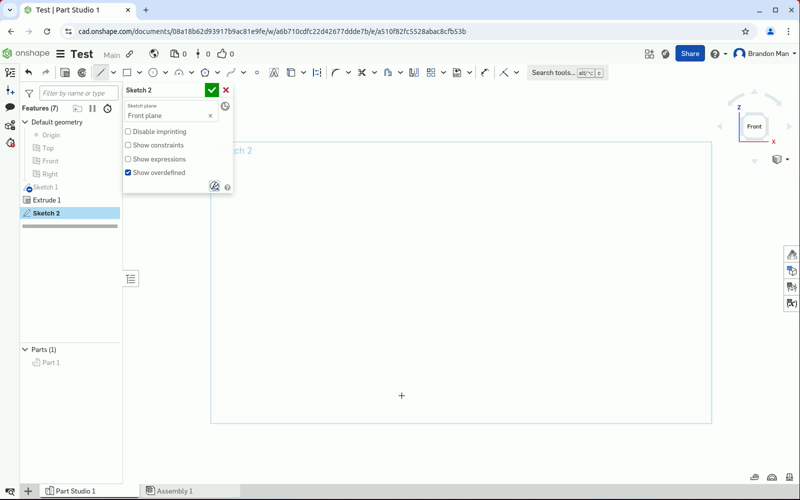
click(401, 395)
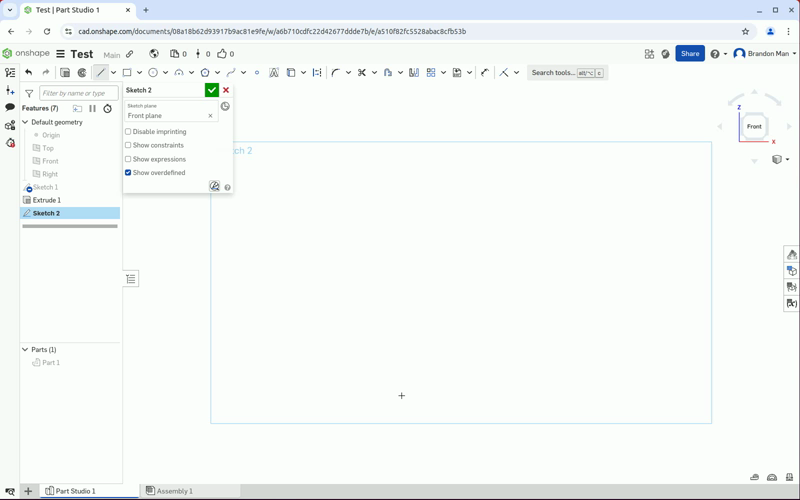
key_up(shift)
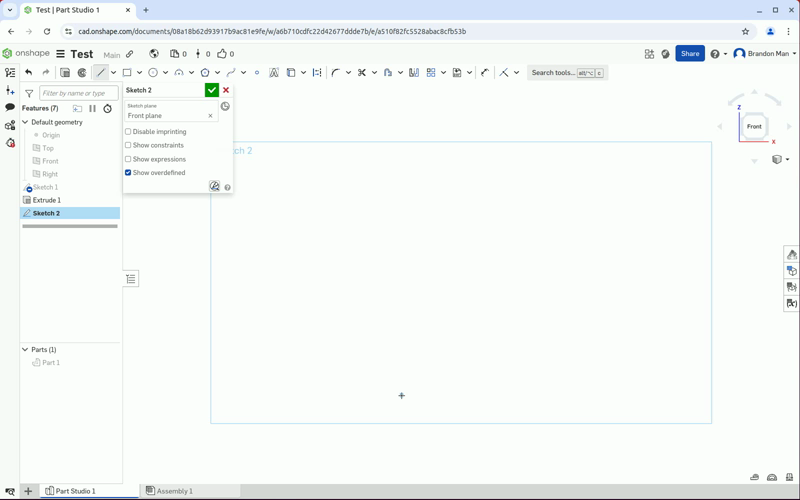
key_down(shift)
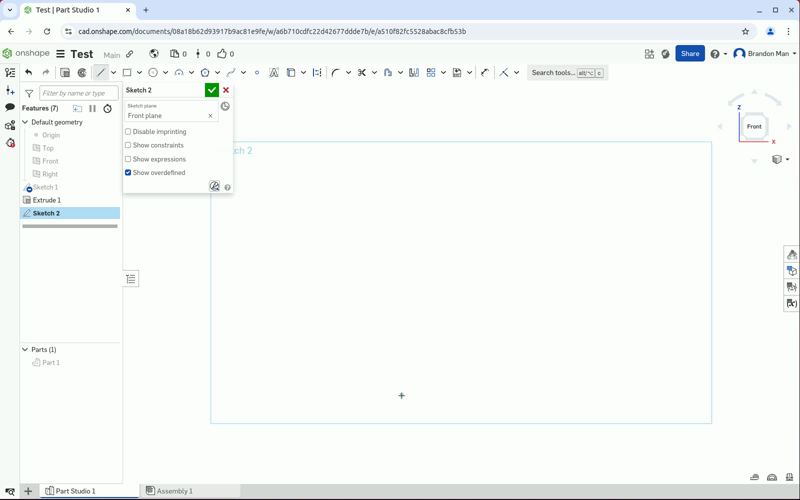
mouse_move(431, 395)
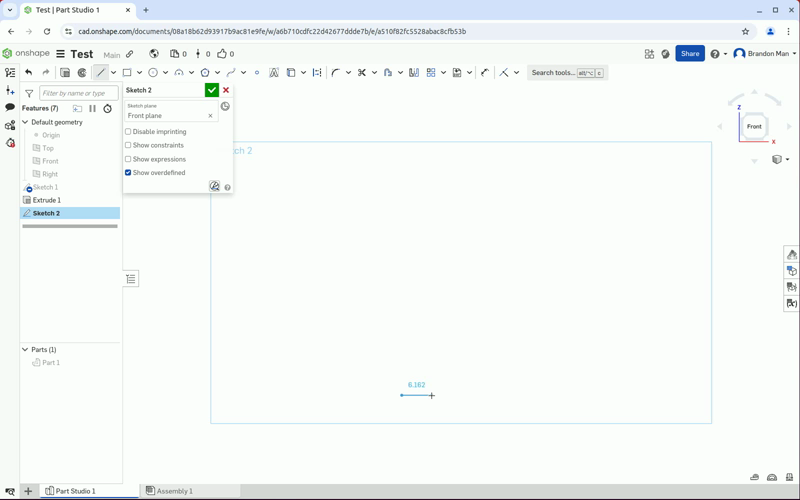
mouse_move(411, 395)
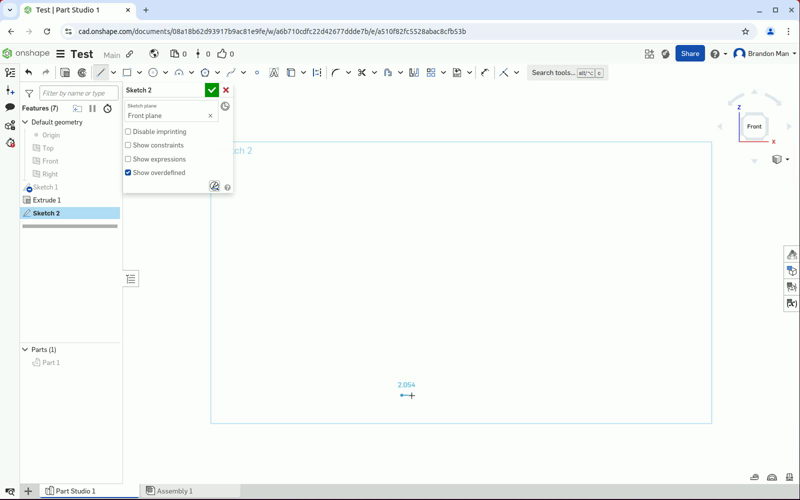
click(411, 395)
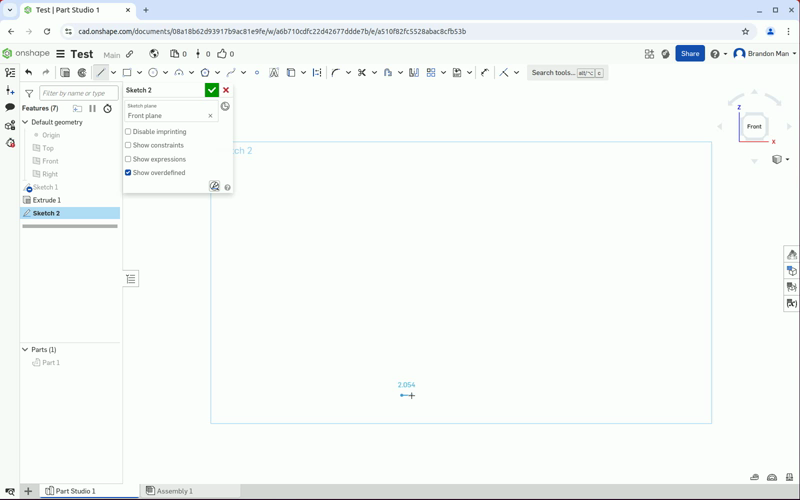
key_up(shift)
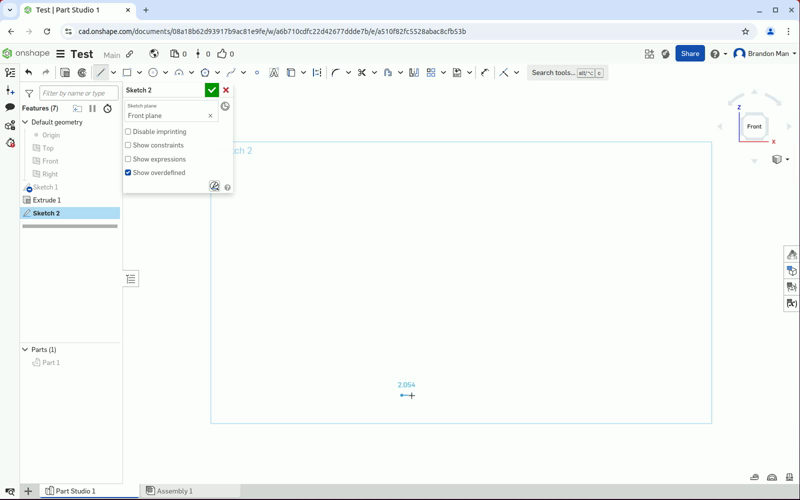
key_down(shift)
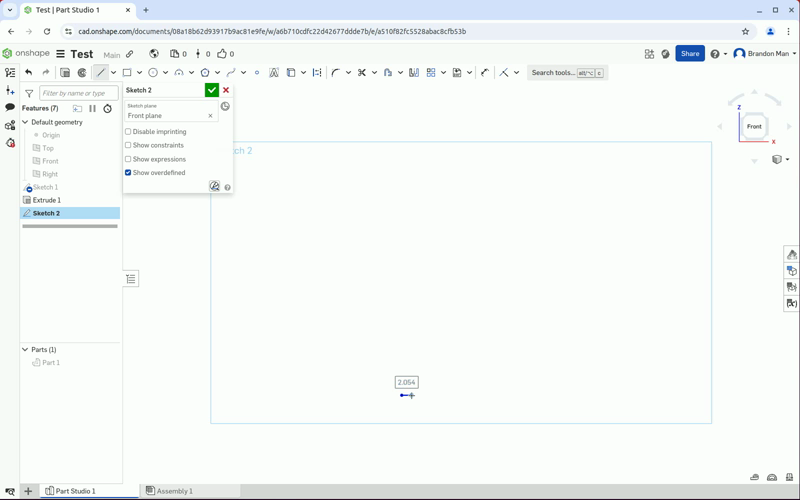
mouse_move(441, 395)
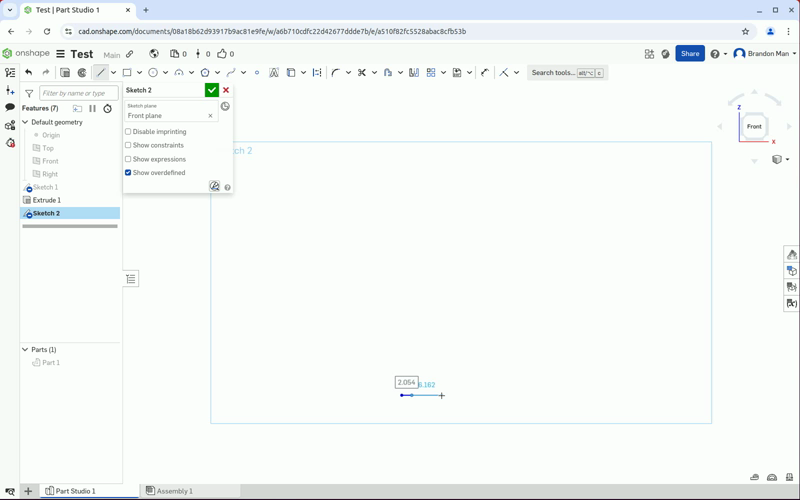
mouse_move(411, 385)
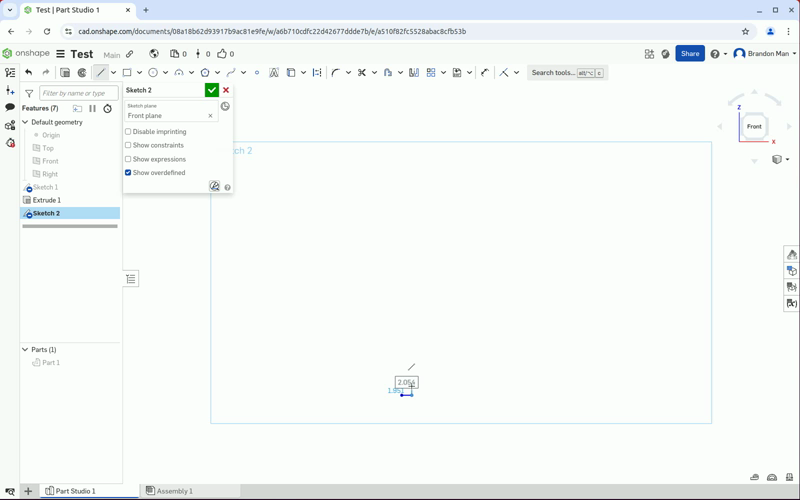
click(411, 385)
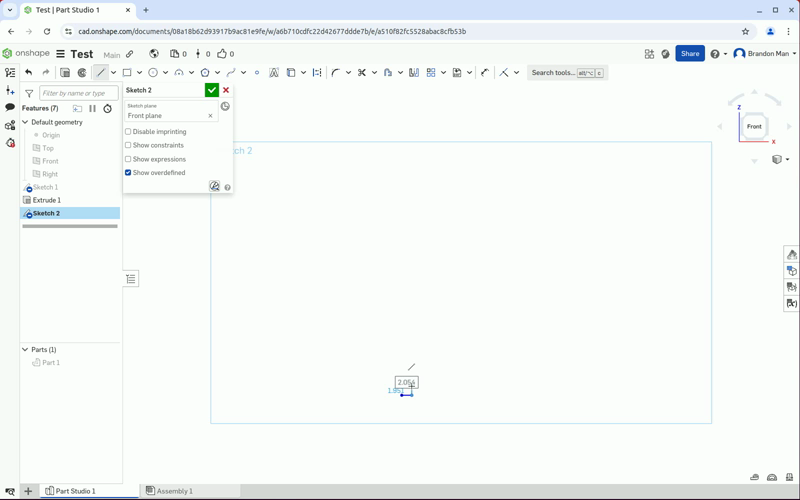
key_up(shift)
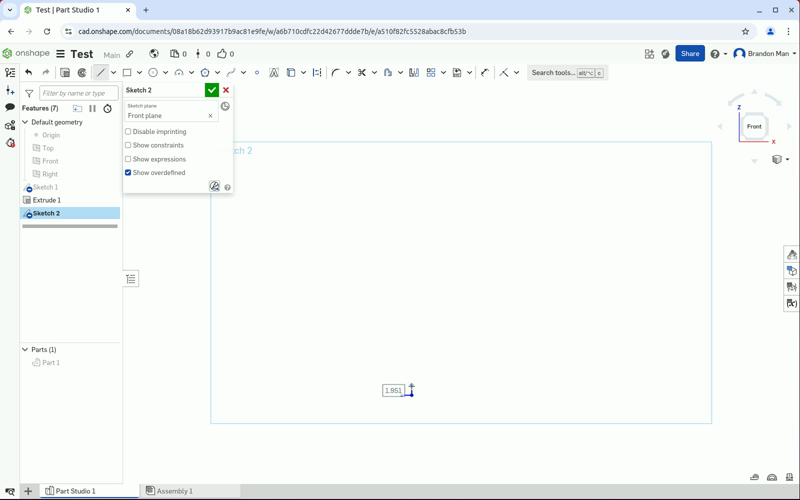
key_down(shift)
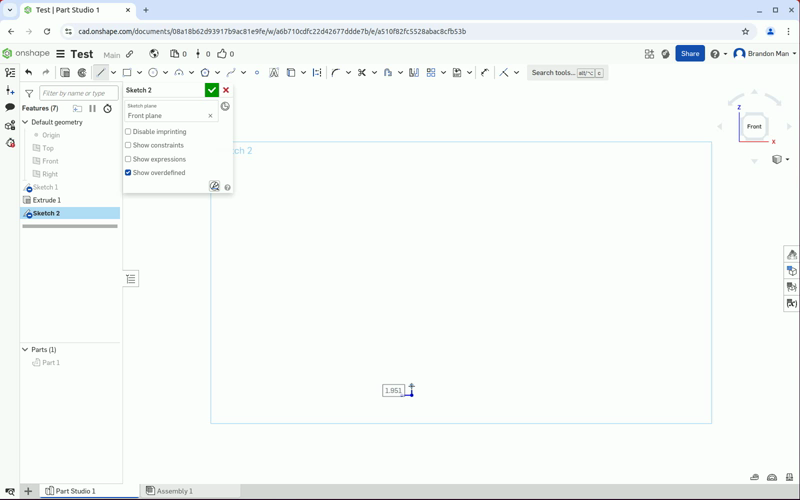
mouse_move(411, 288)
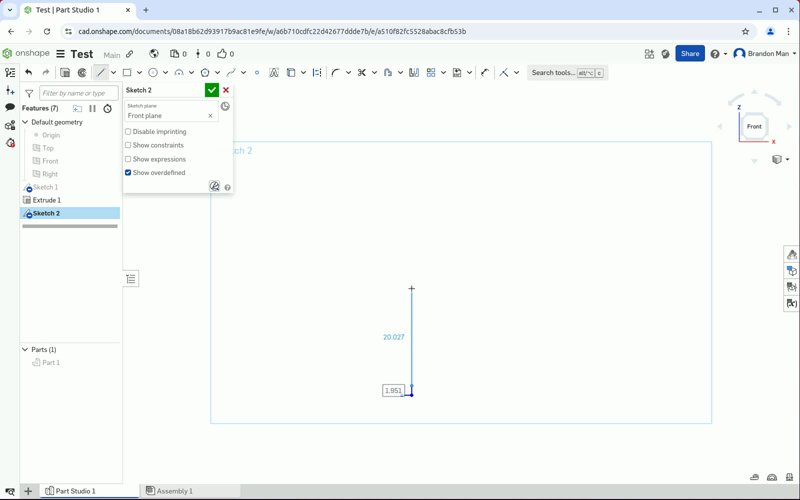
click(411, 288)
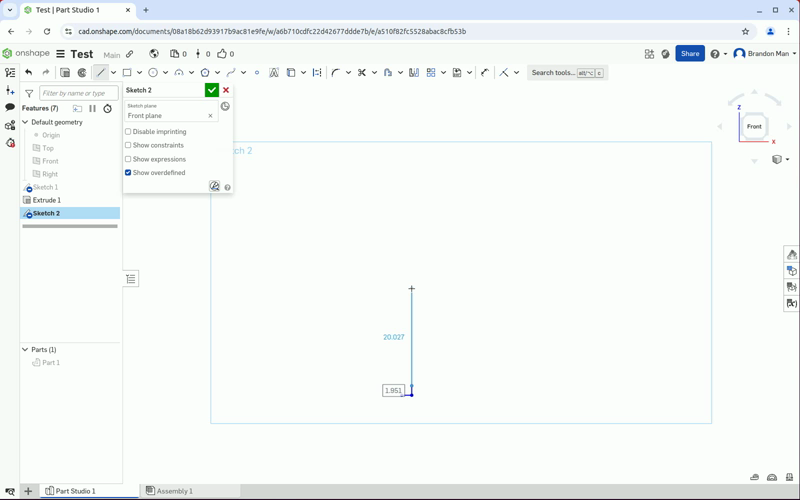
key_up(shift)
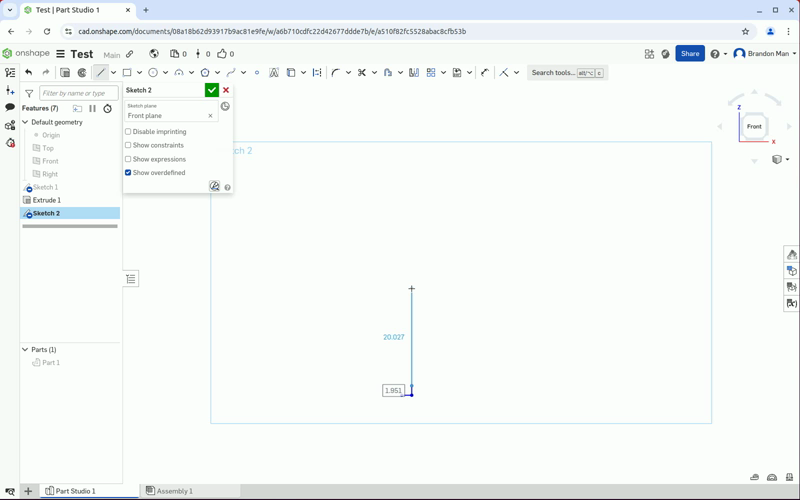
key_down(shift)
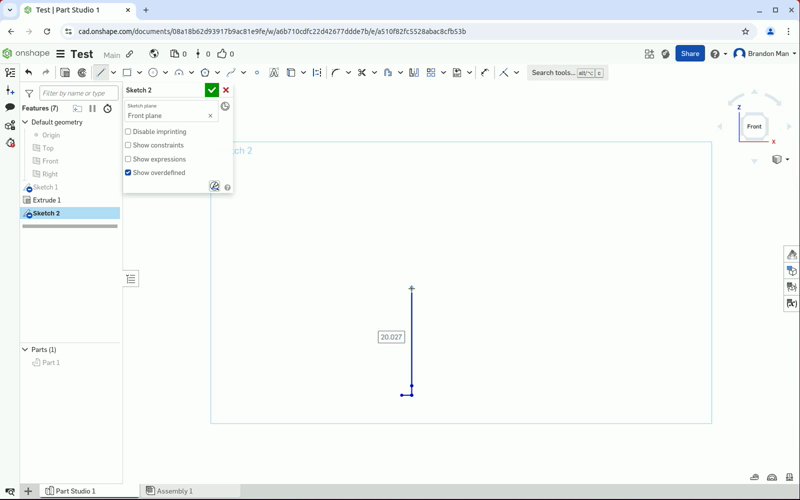
mouse_move(441, 288)
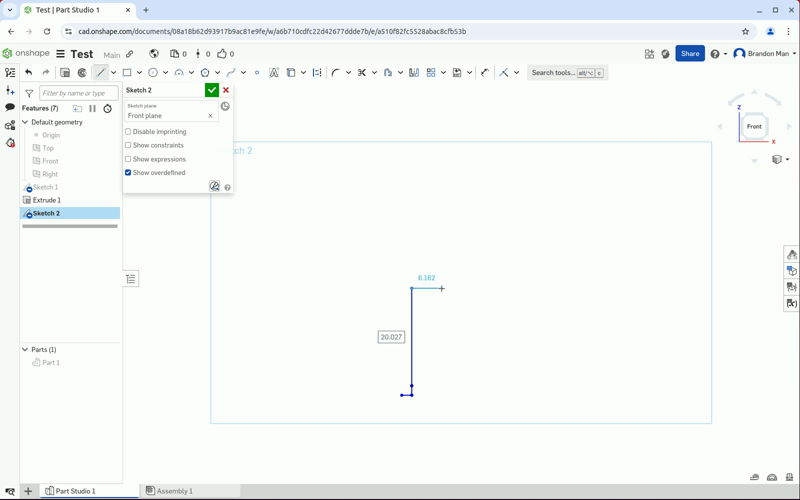
mouse_move(411, 278)
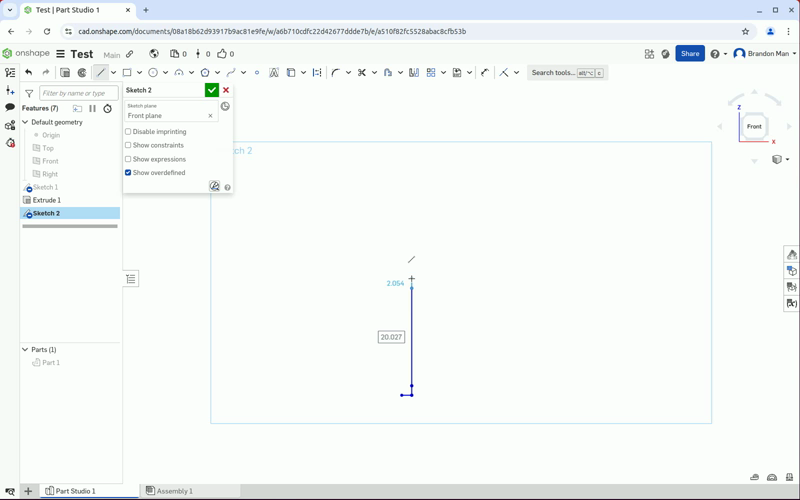
click(411, 278)
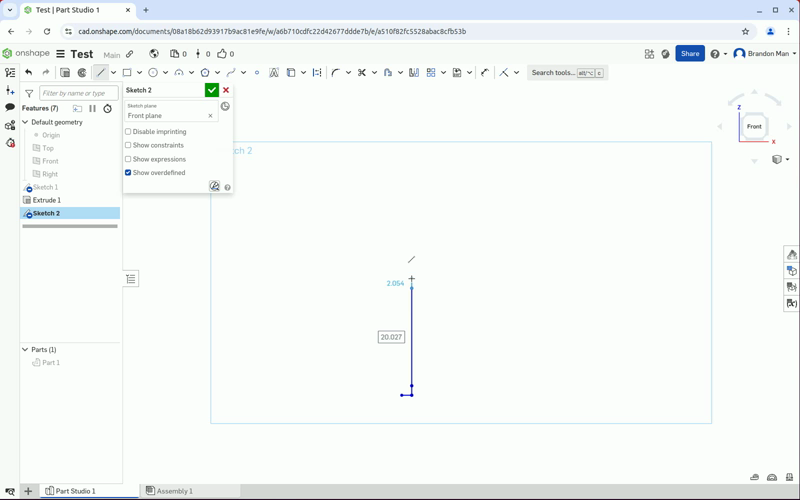
key_up(shift)
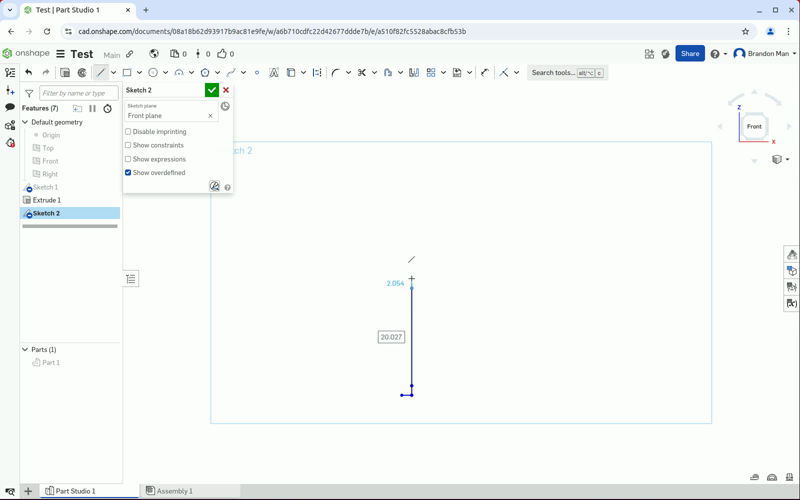
key_down(shift)
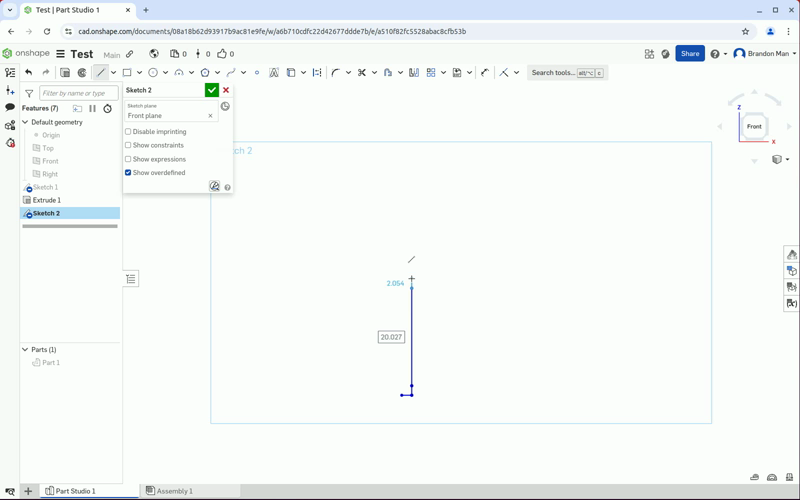
mouse_move(441, 278)
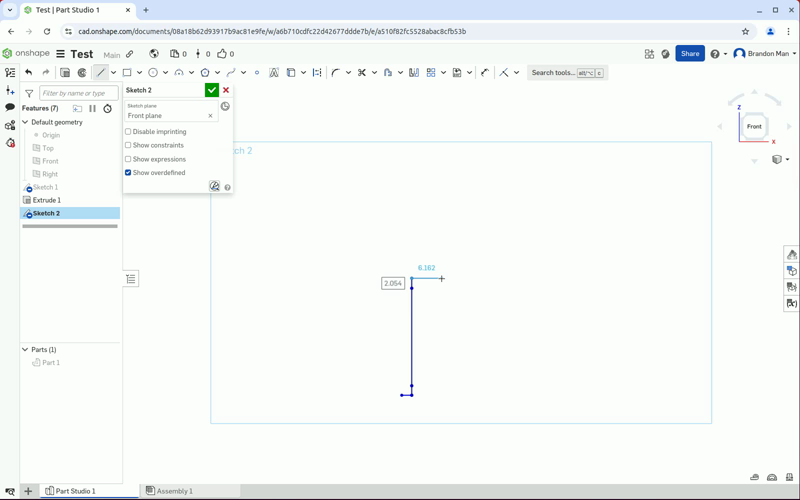
mouse_move(401, 278)
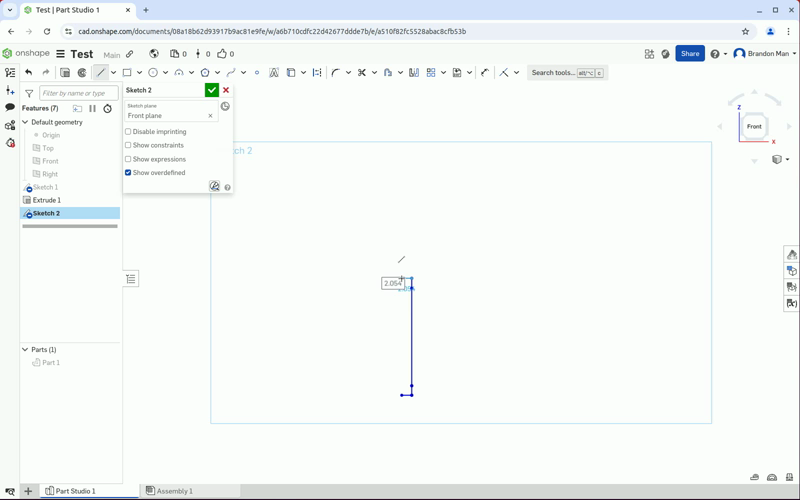
click(401, 278)
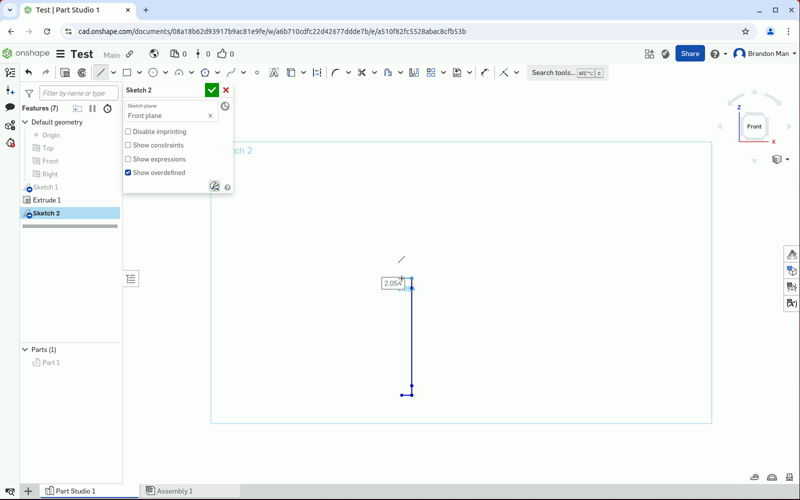
key_up(shift)
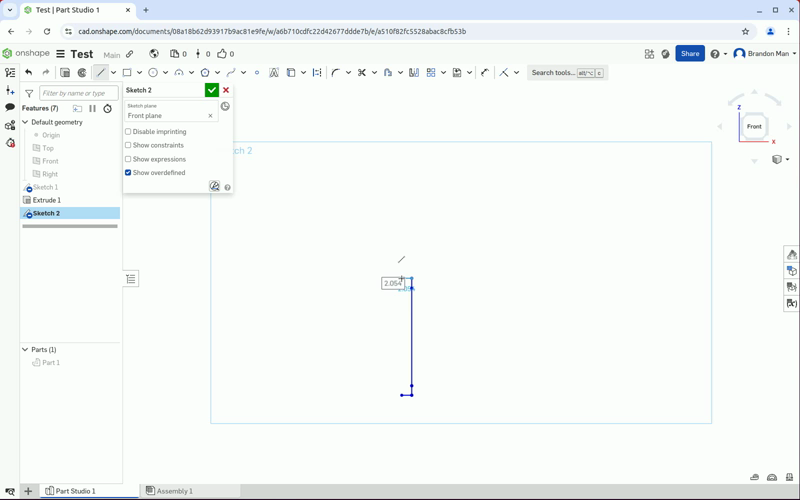
key_down(shift)
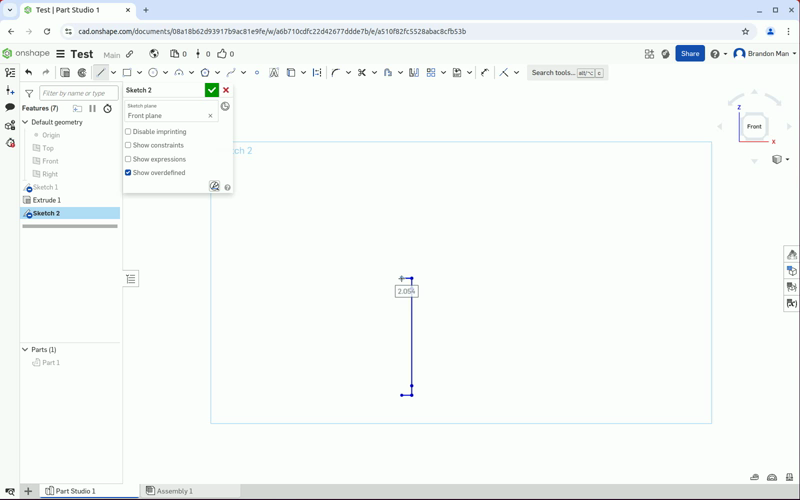
mouse_move(401, 395)
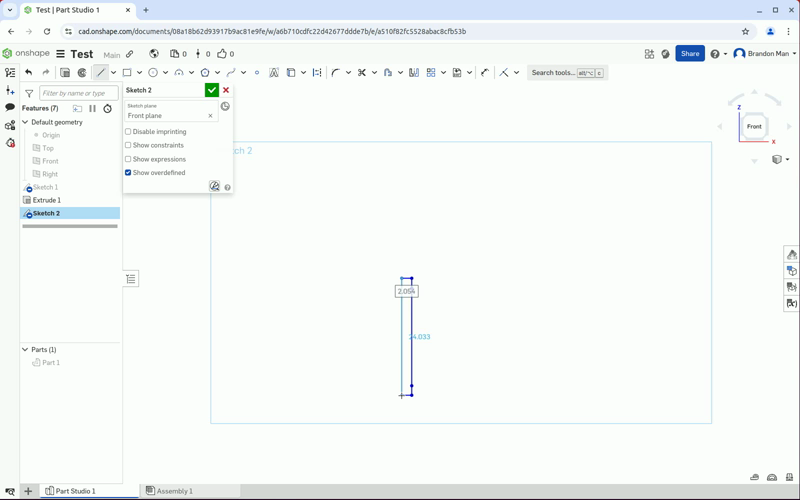
key_up(shift)
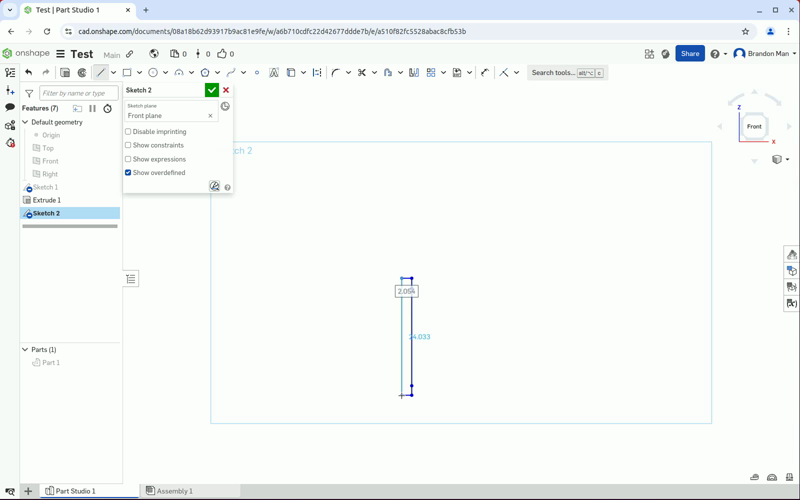
click(401, 395)
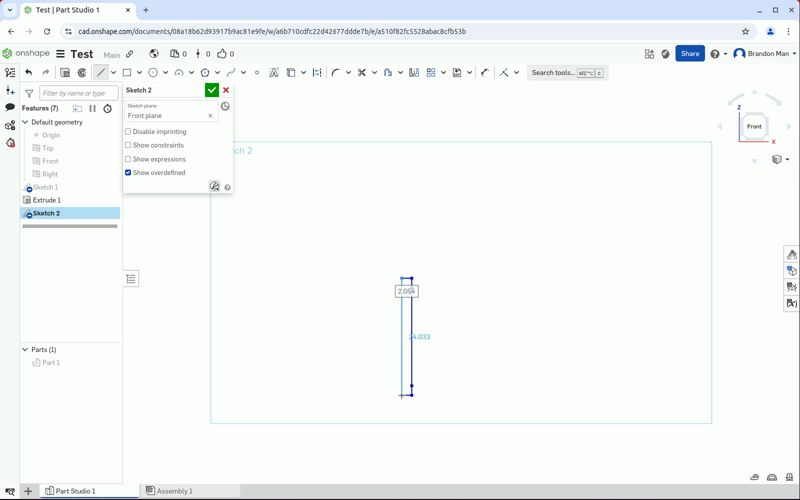
key(esc)
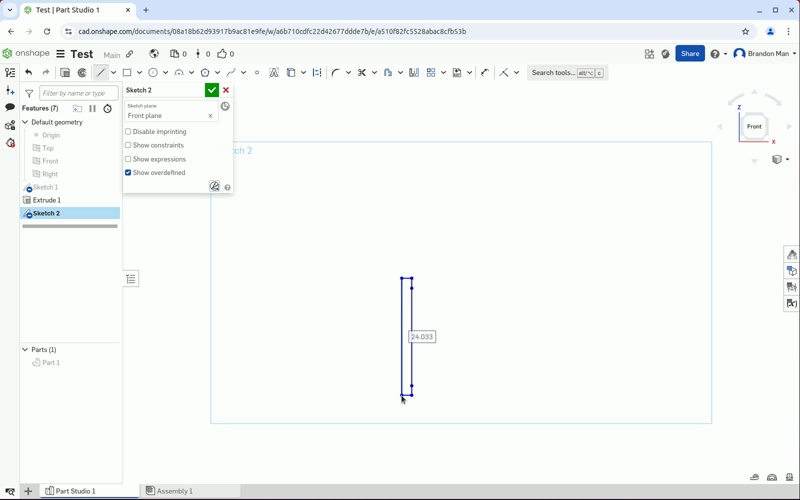
mouse_move(403, 366)
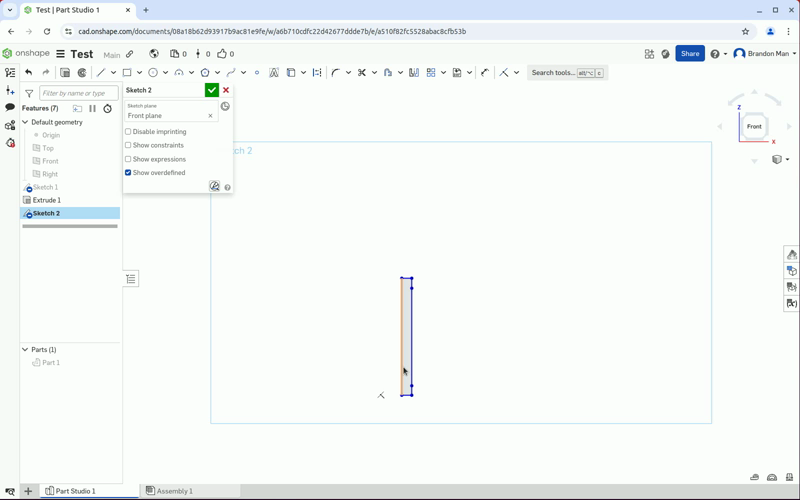
scroll(6)
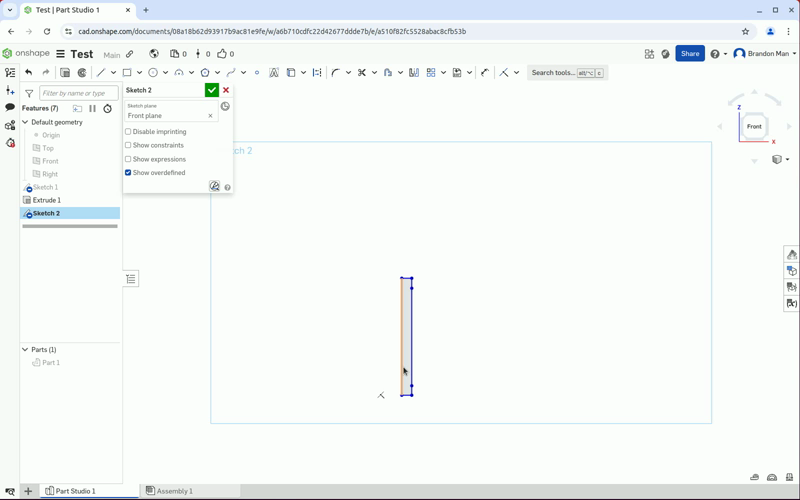
scroll(6)
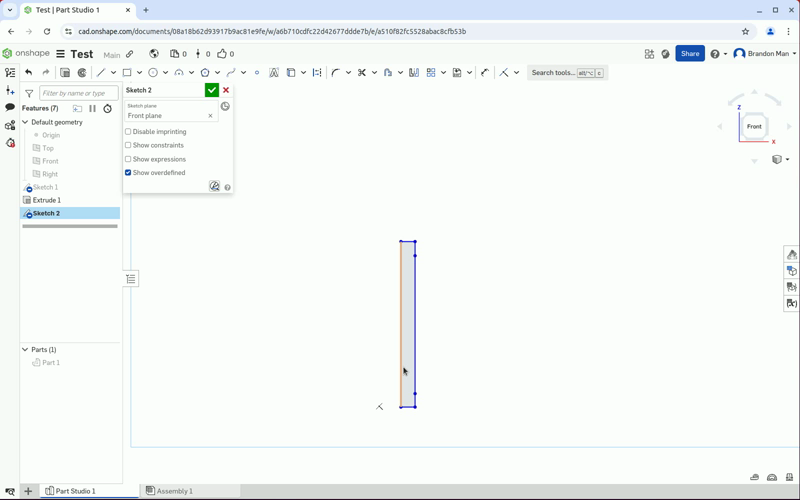
scroll(6)
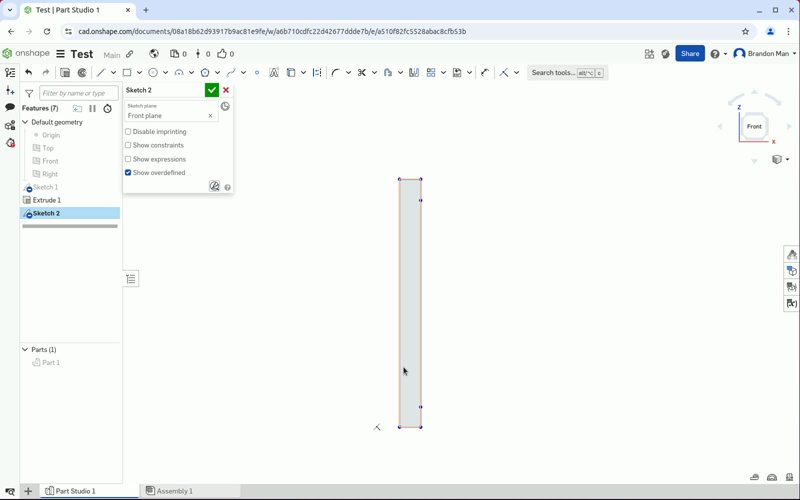
scroll(6)
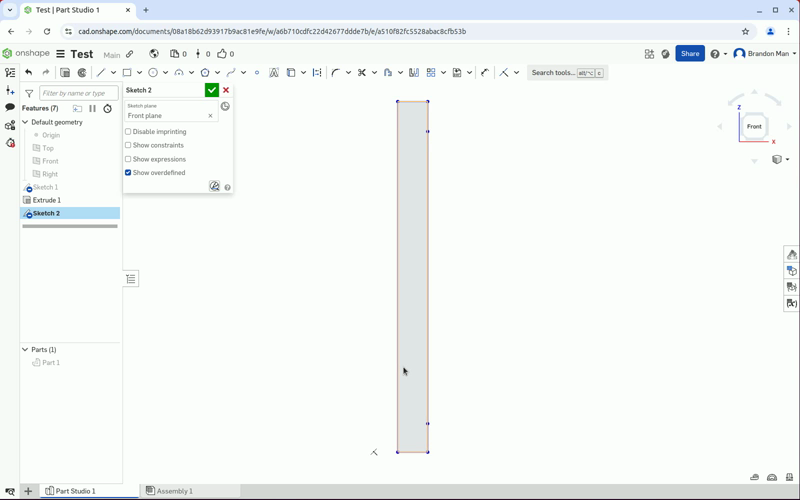
scroll(6)
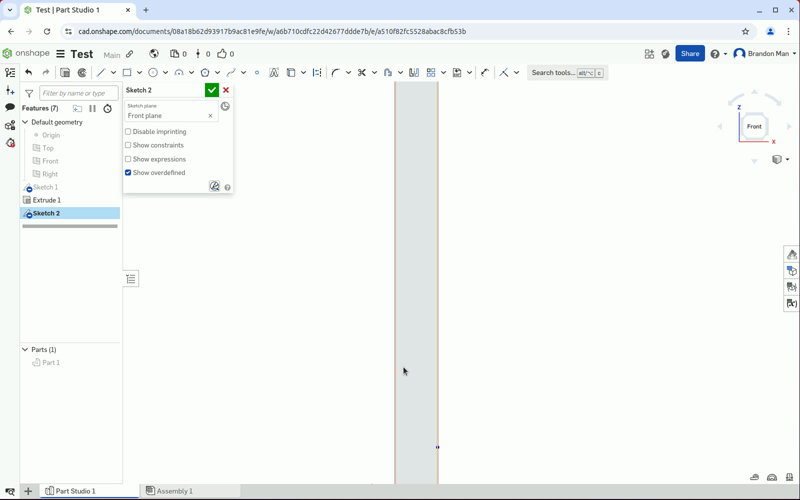
scroll(6)
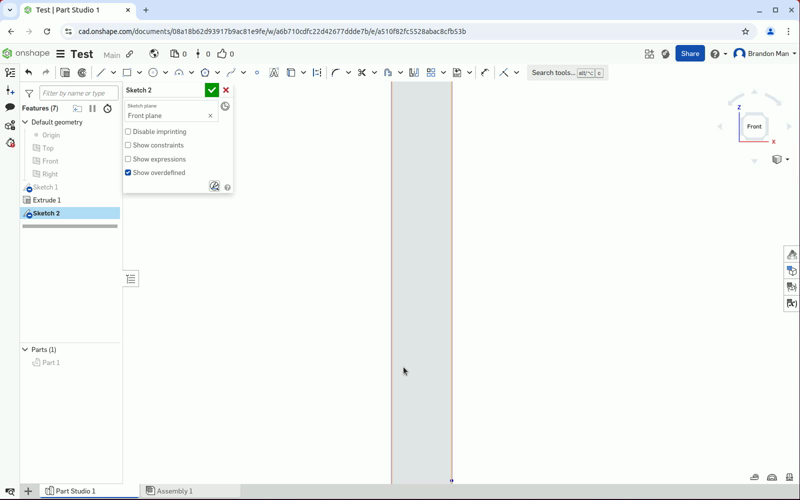
scroll(6)
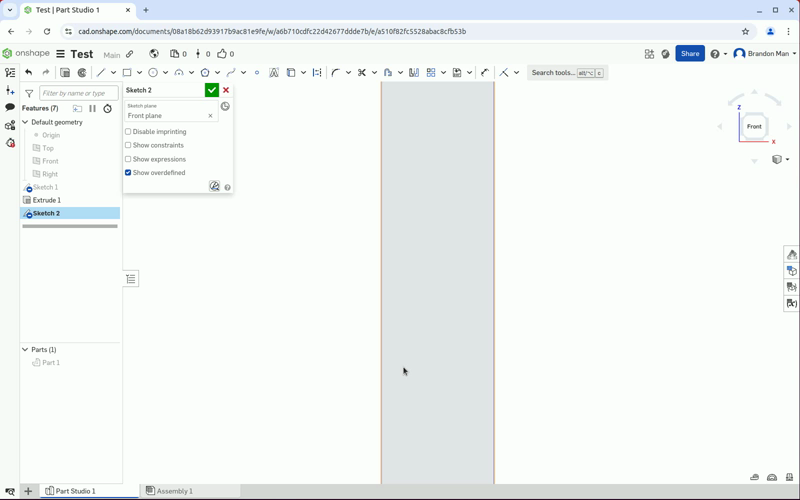
click(403, 366)
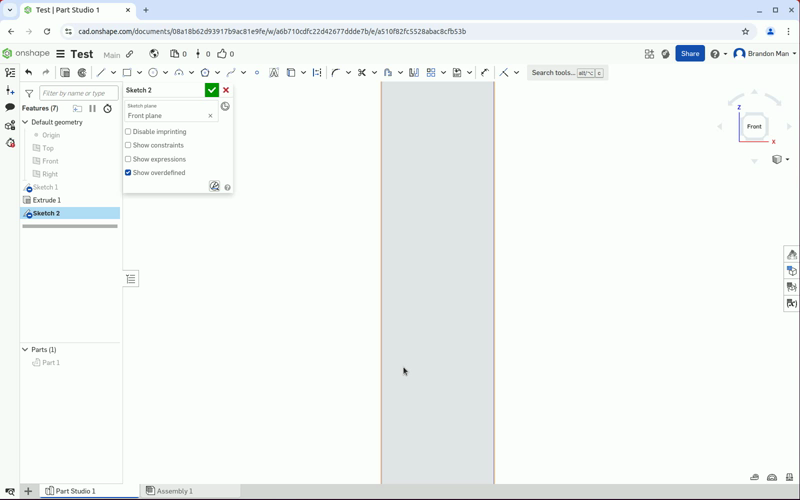
scroll(-6)
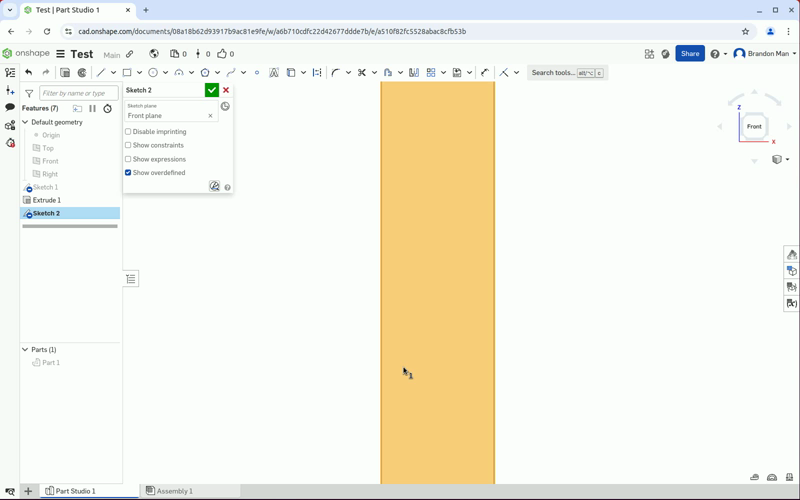
scroll(-6)
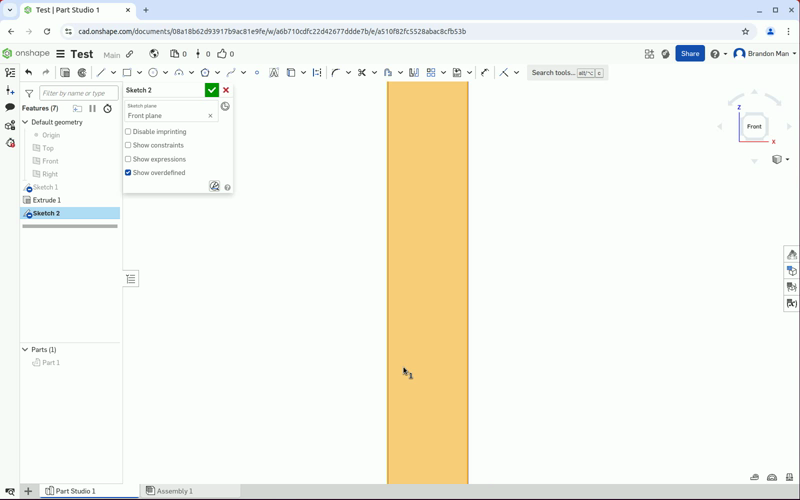
scroll(-6)
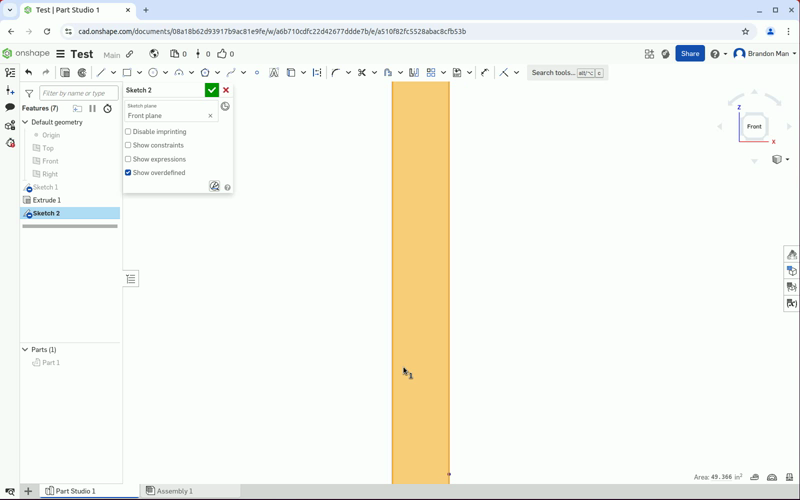
scroll(-6)
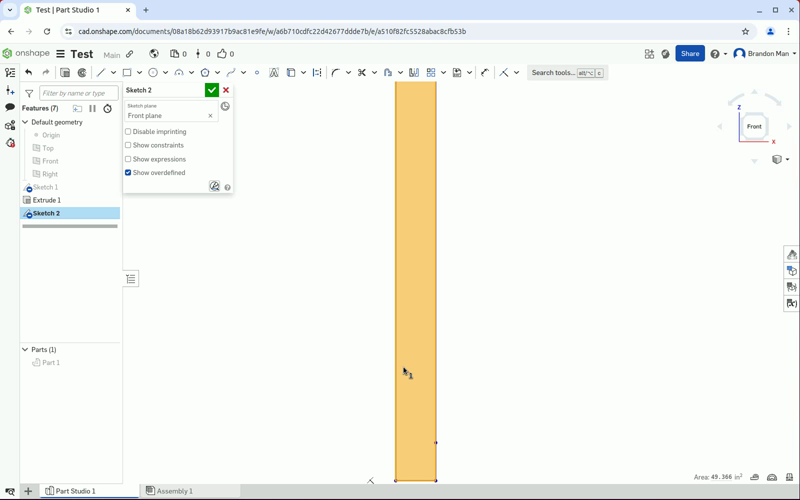
scroll(-6)
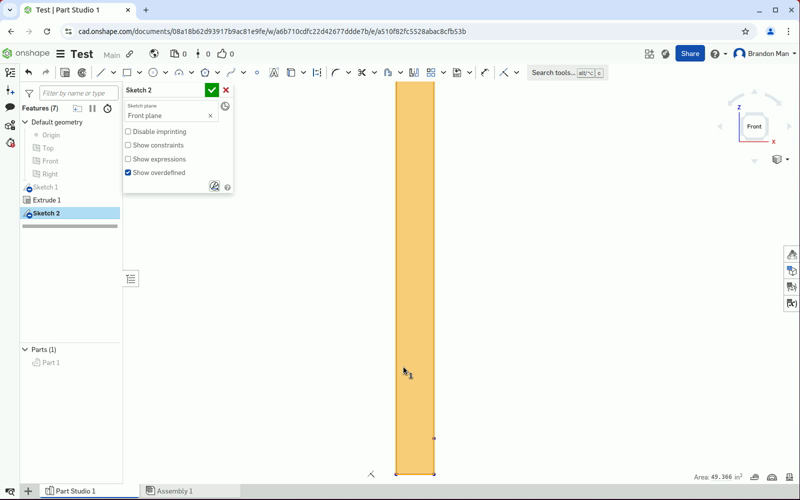
scroll(-6)
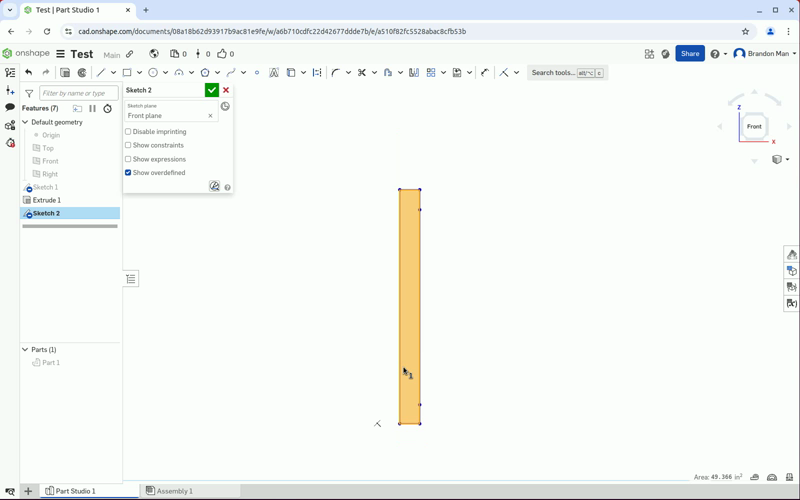
scroll(-6)
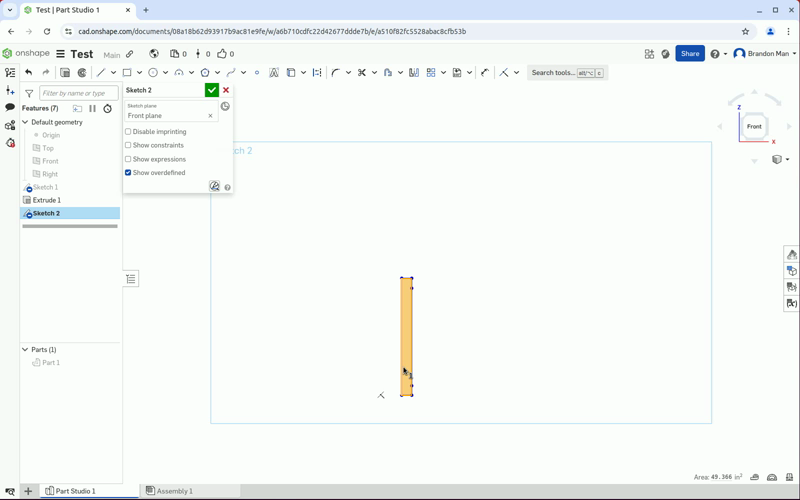
mouse_move(73, 352)
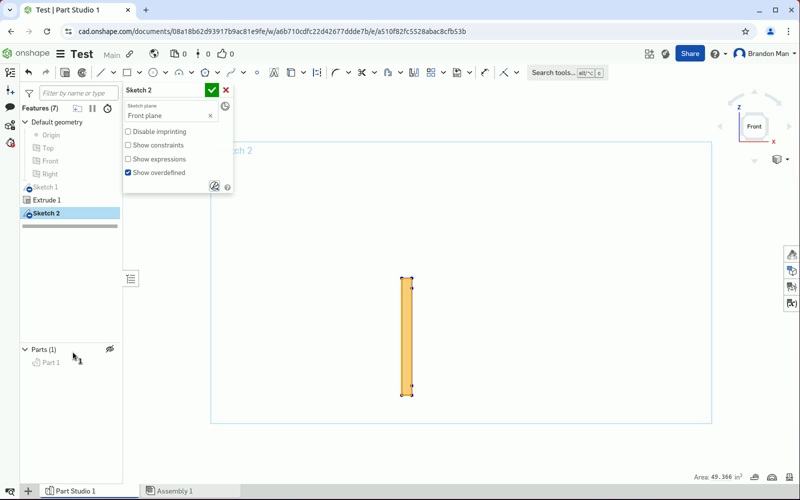
key(shift+y)
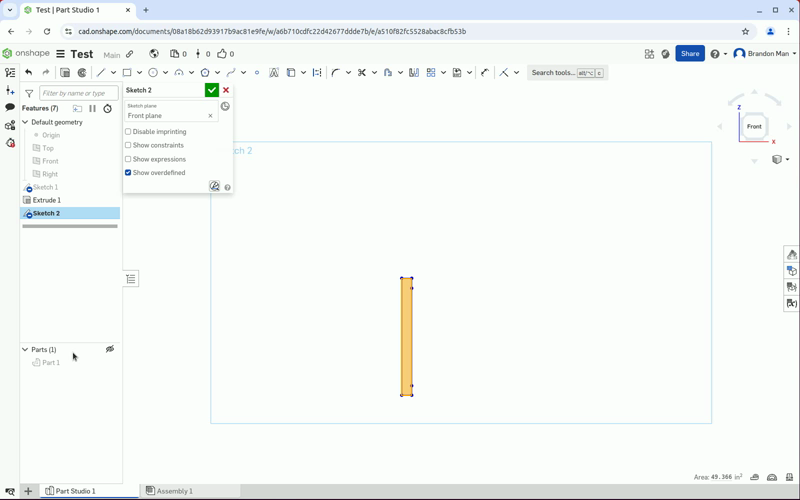
key(shift+e)
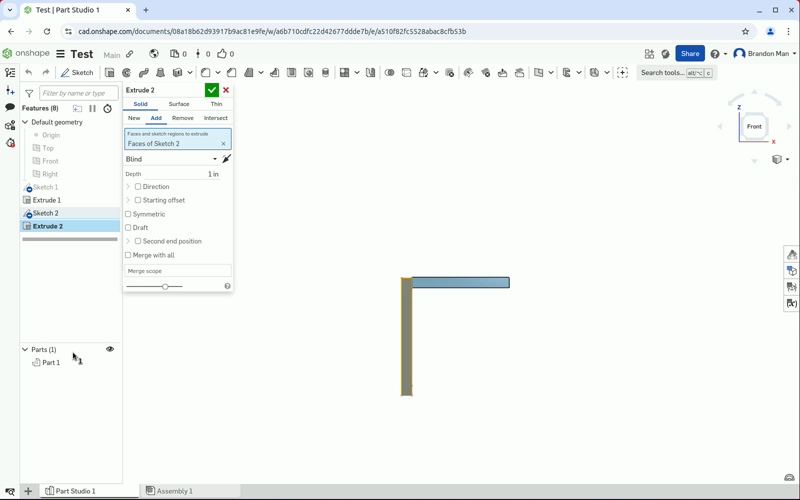
mouse_move(143, 106)
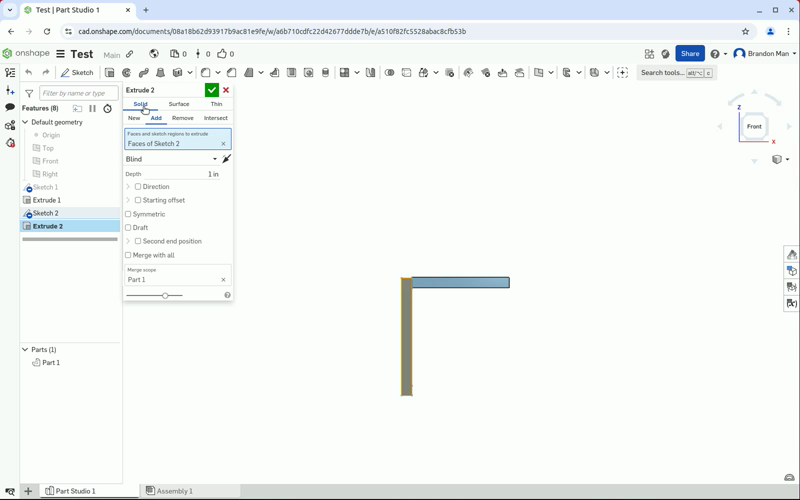
click(143, 106)
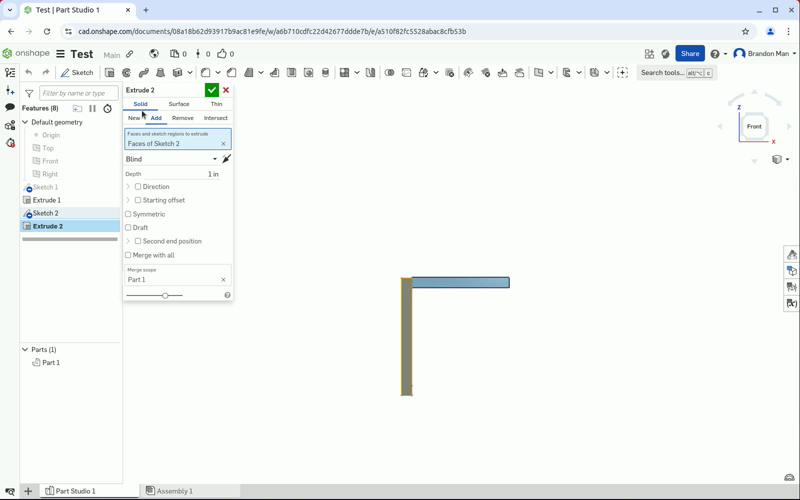
mouse_move(137, 120)
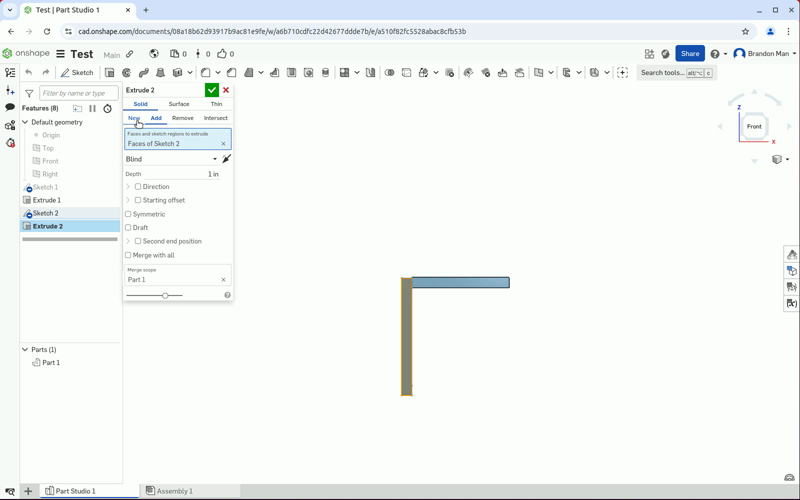
click(137, 120)
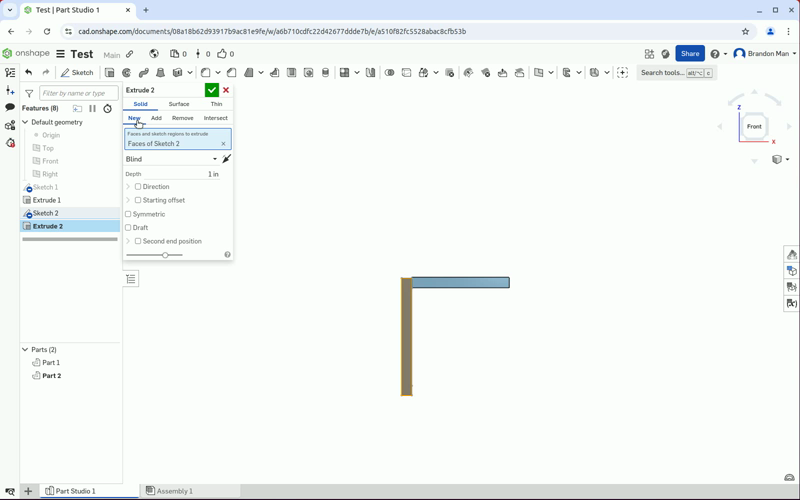
key(tab, 4)
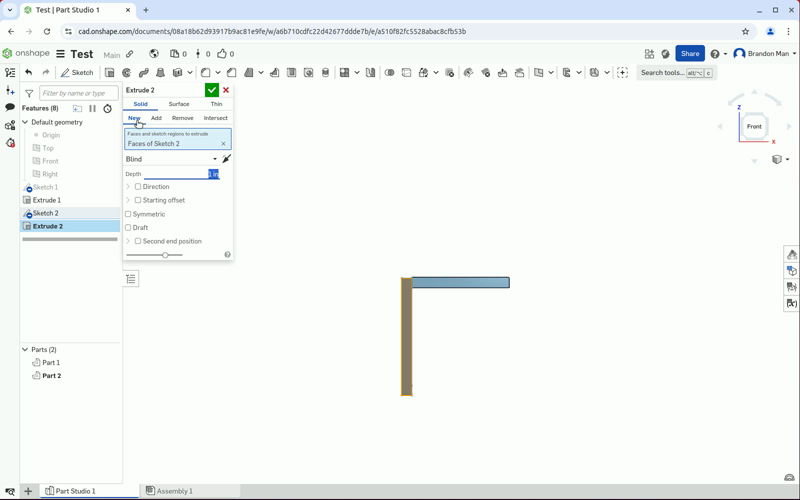
text(0.963)
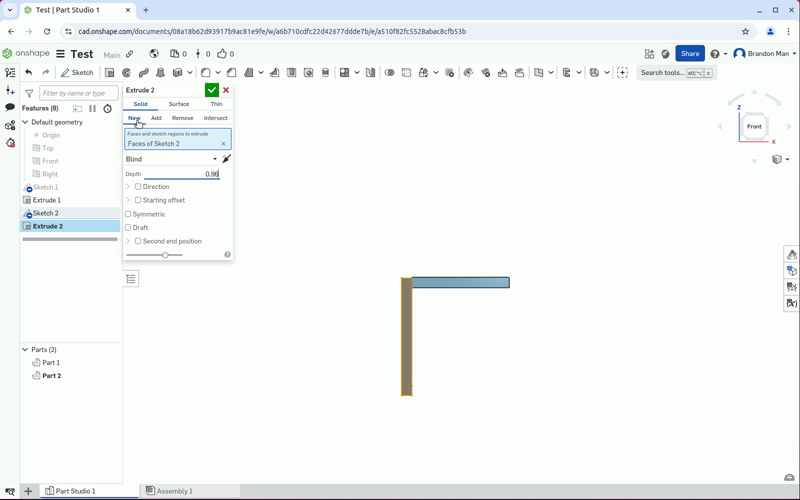
key(enter)
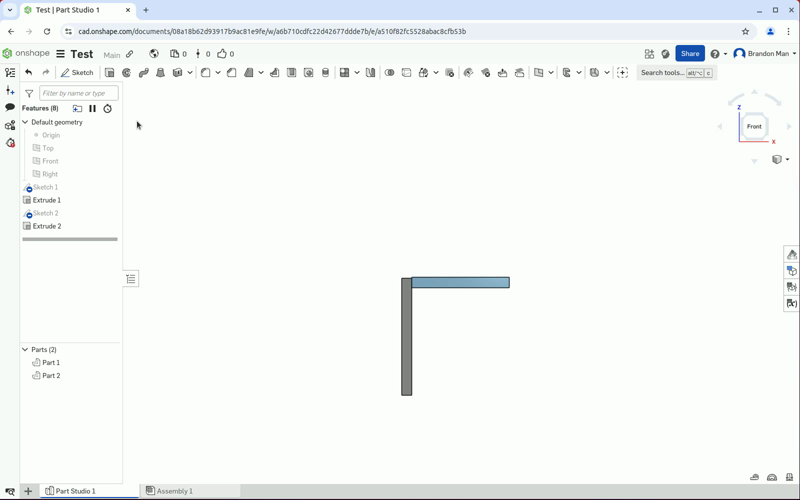
key(shift+h)
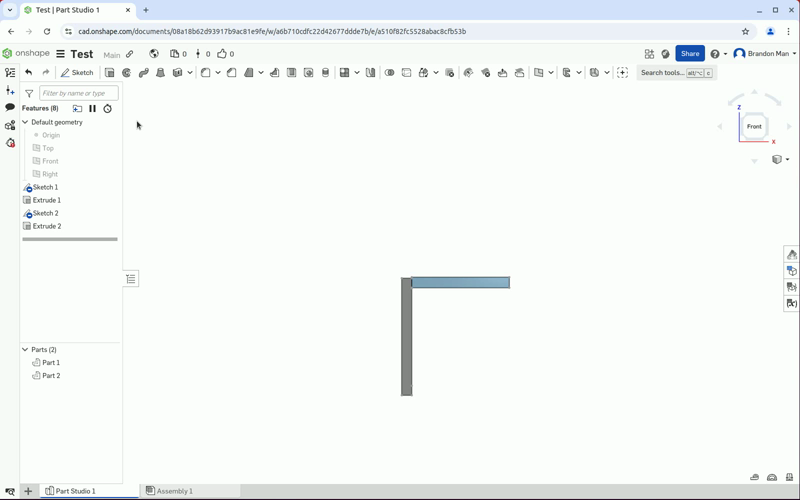
key(shift+h)
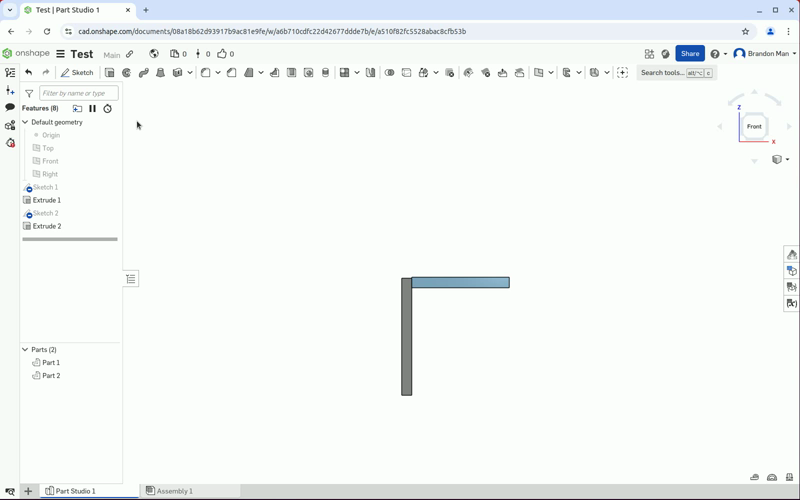
mouse_move(73, 189)
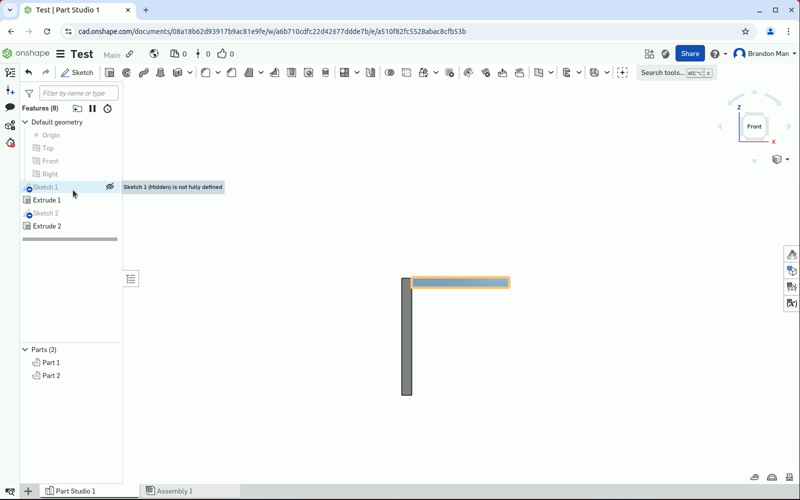
click(73, 189)
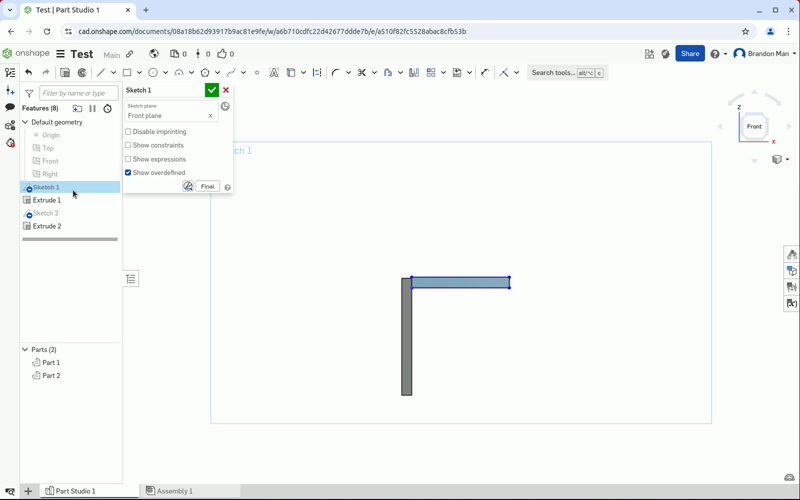
mouse_move(229, 92)
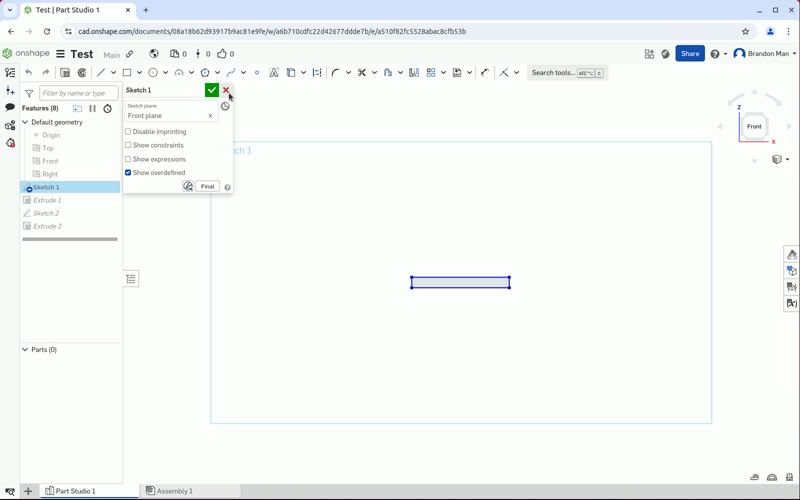
click(229, 92)
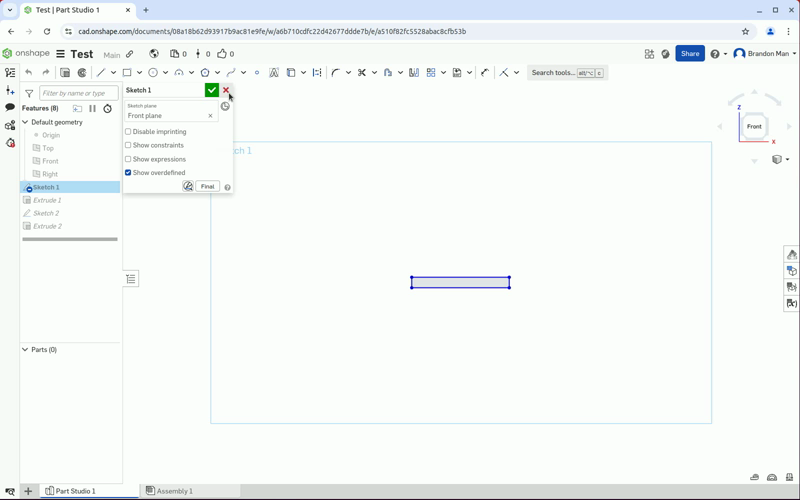
key(shift+s)
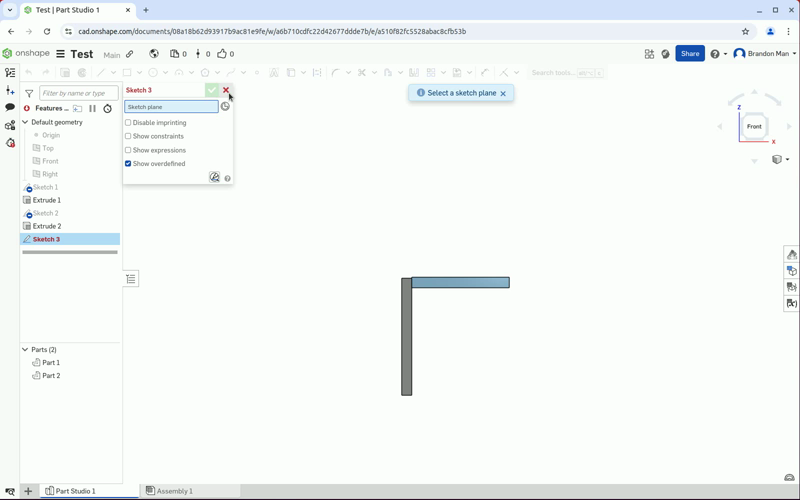
mouse_move(73, 163)
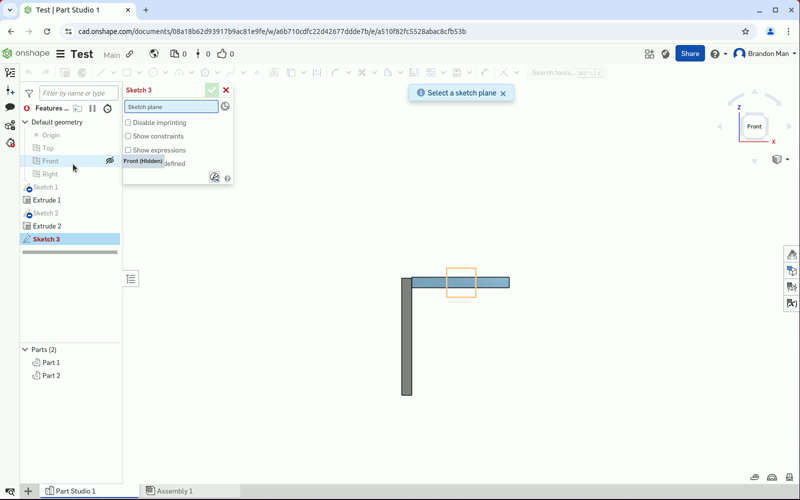
click(73, 163)
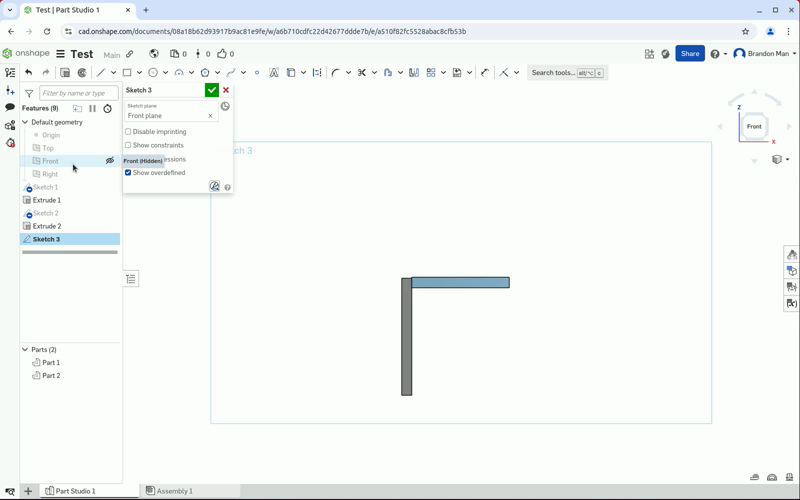
mouse_move(73, 352)
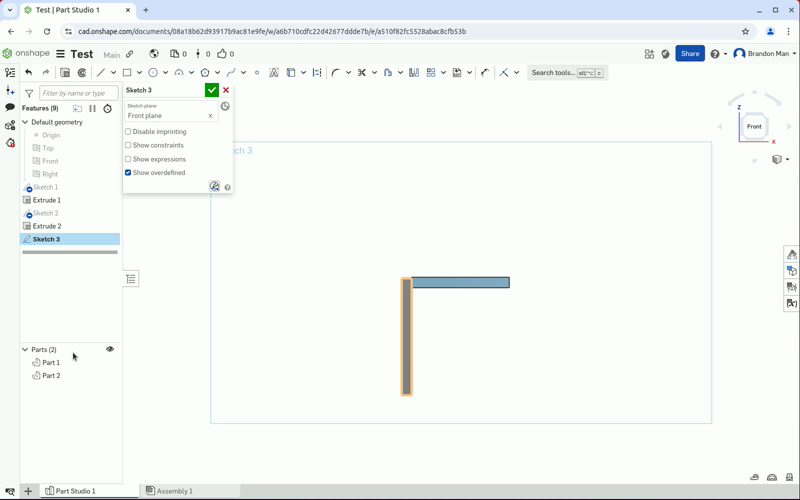
key(y)
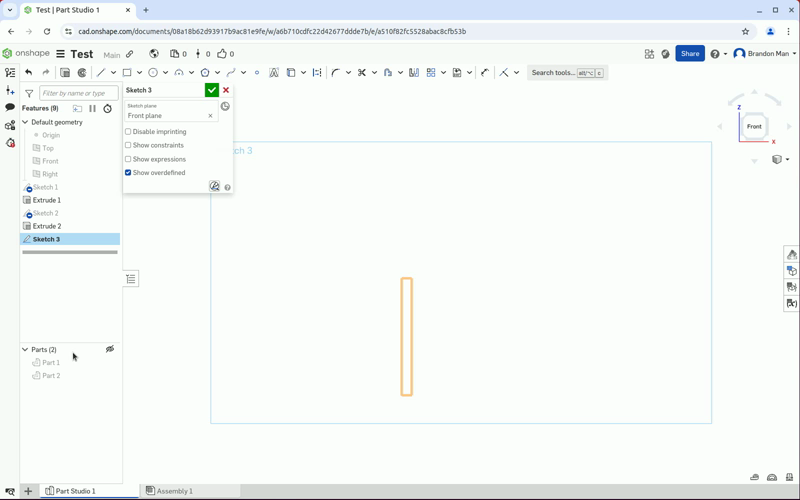
key(l)
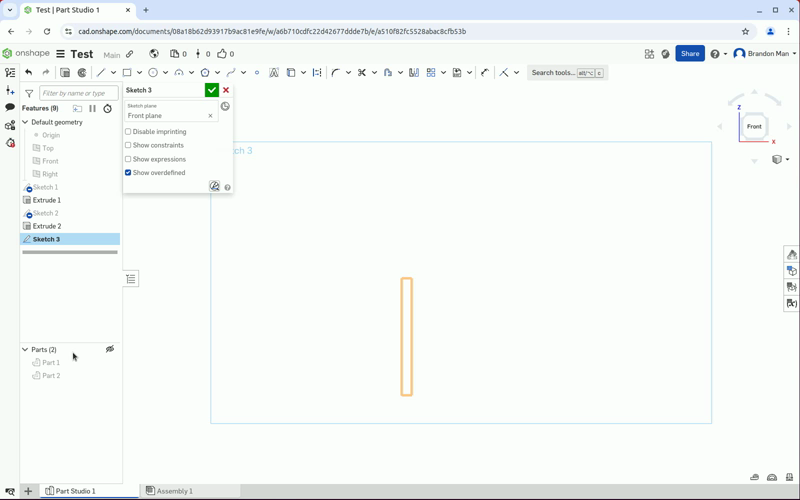
key_down(shift)
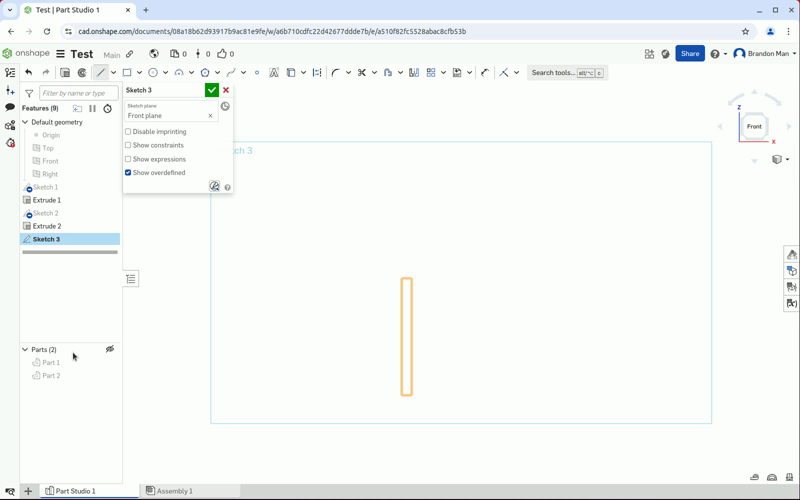
mouse_move(411, 395)
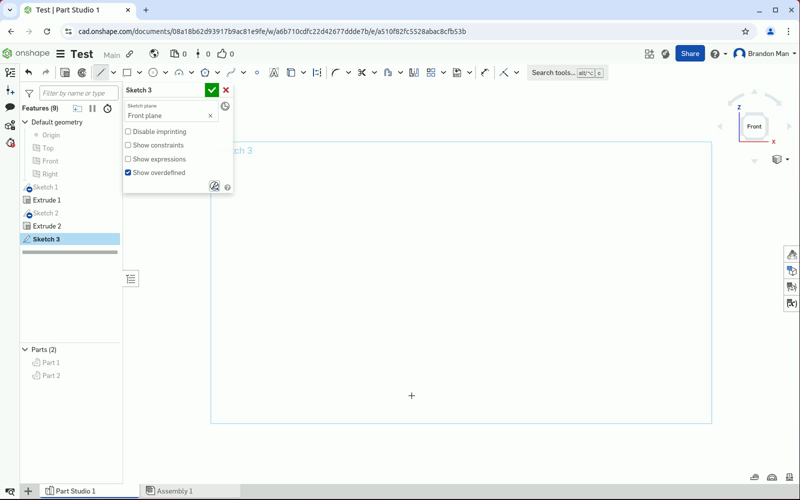
click(411, 395)
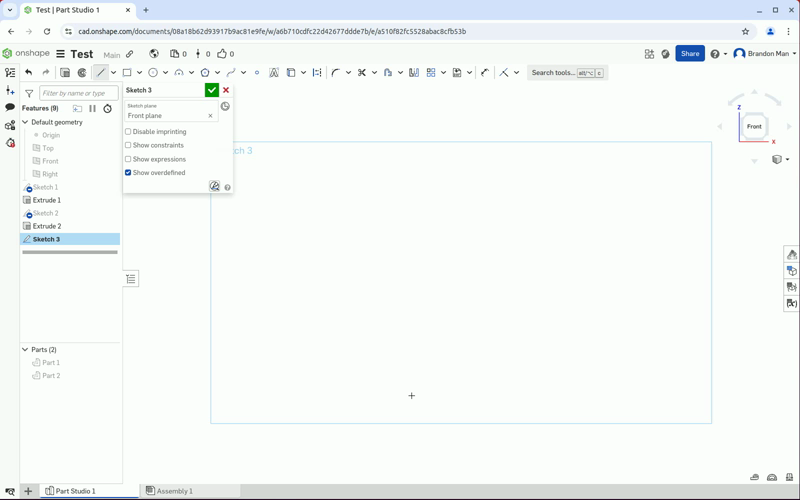
key_up(shift)
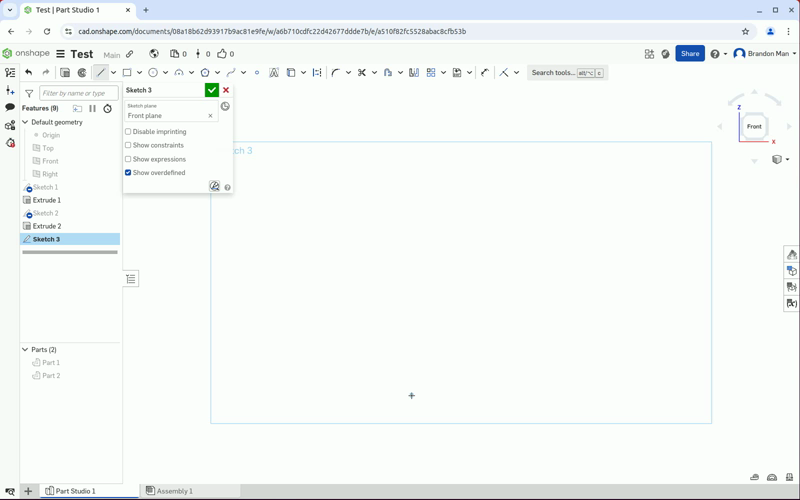
key_down(shift)
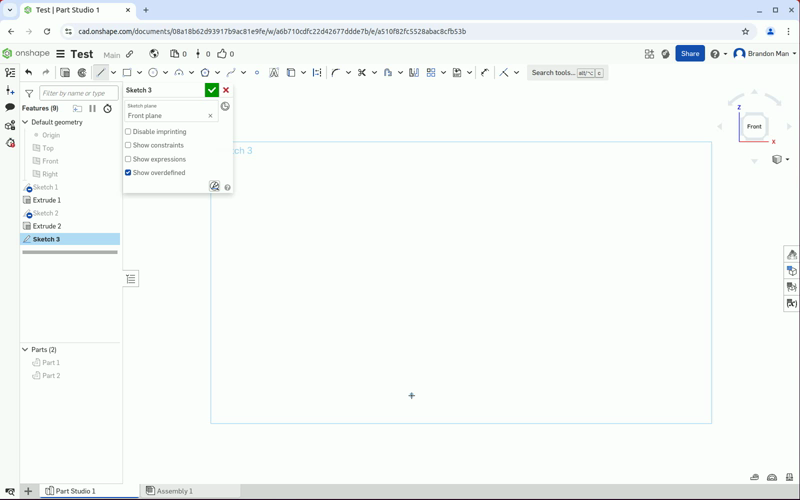
mouse_move(509, 395)
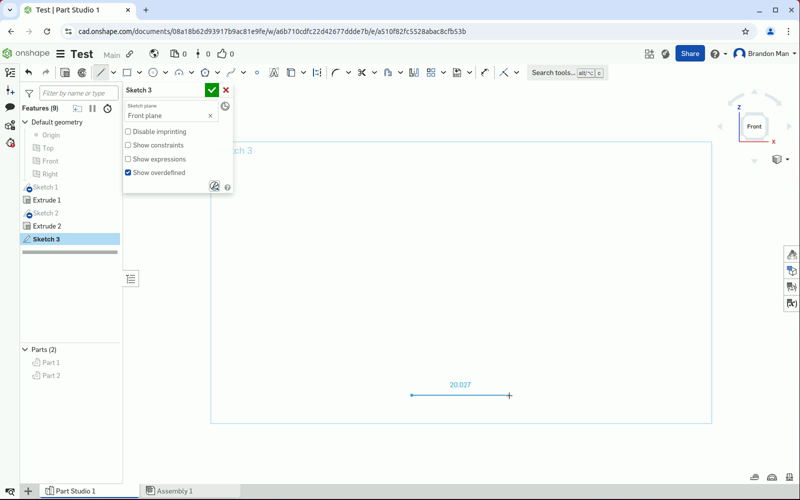
click(509, 395)
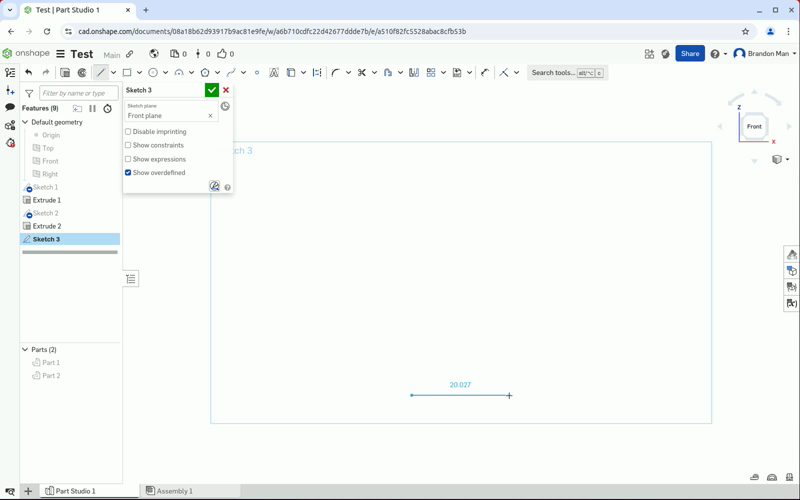
key_up(shift)
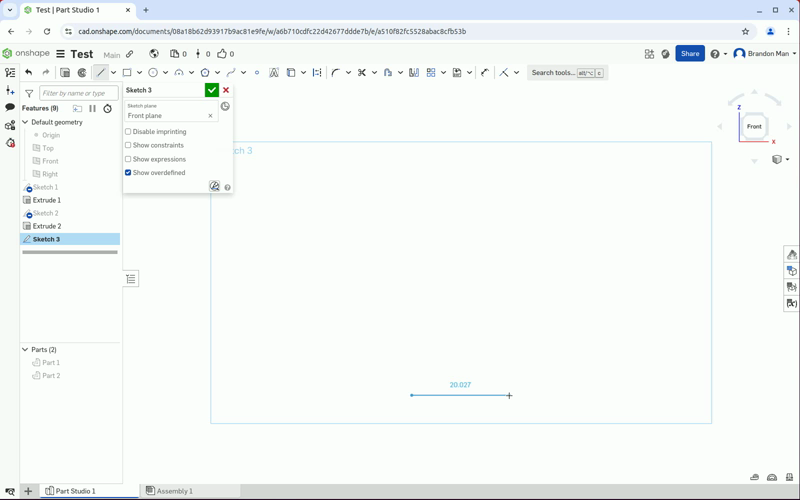
key_down(shift)
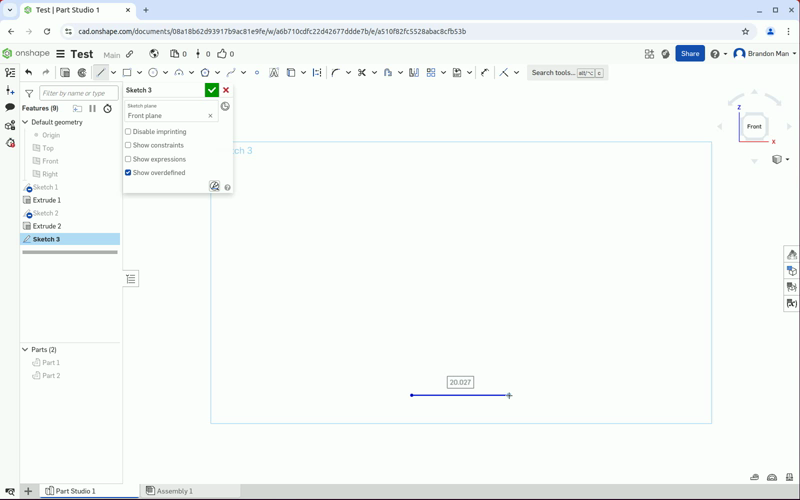
mouse_move(539, 395)
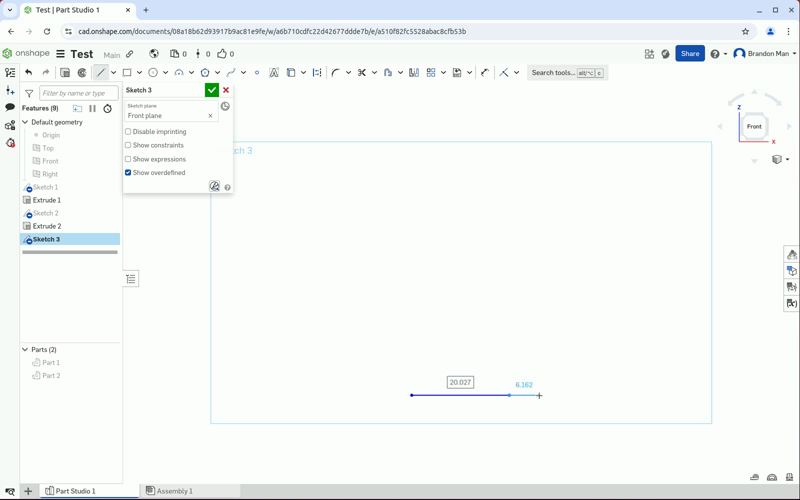
mouse_move(509, 385)
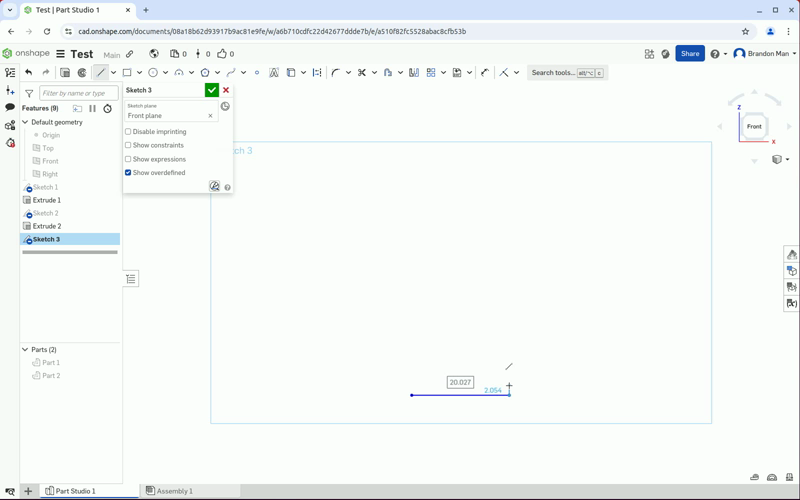
click(509, 385)
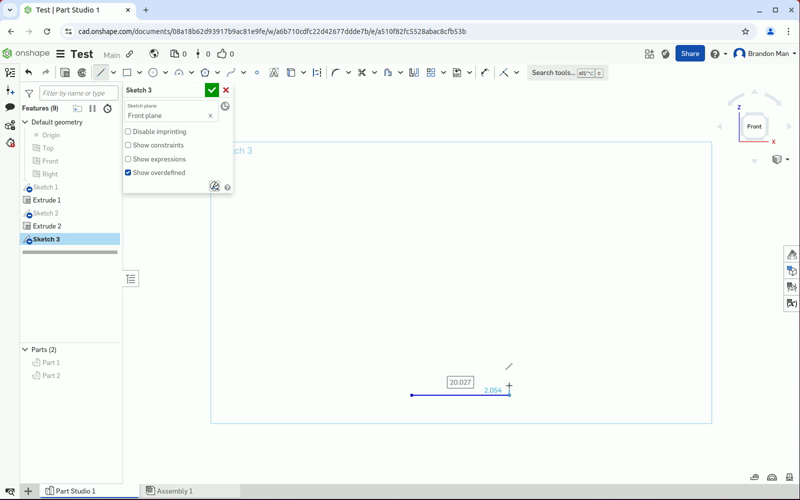
key_up(shift)
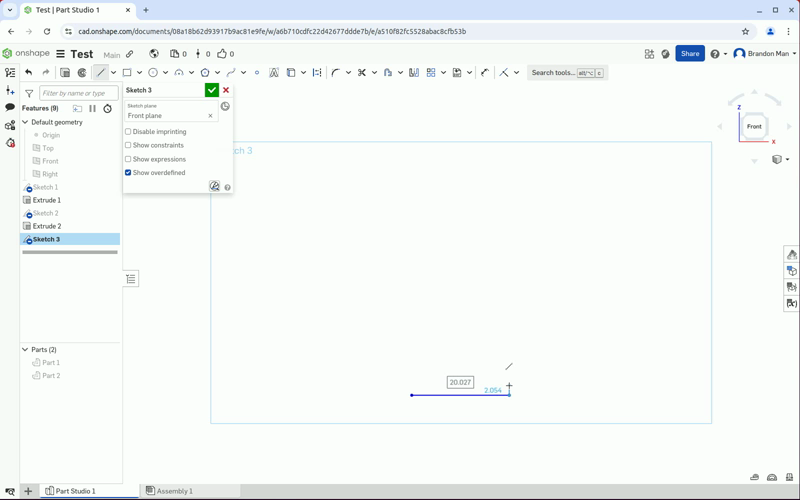
key_down(shift)
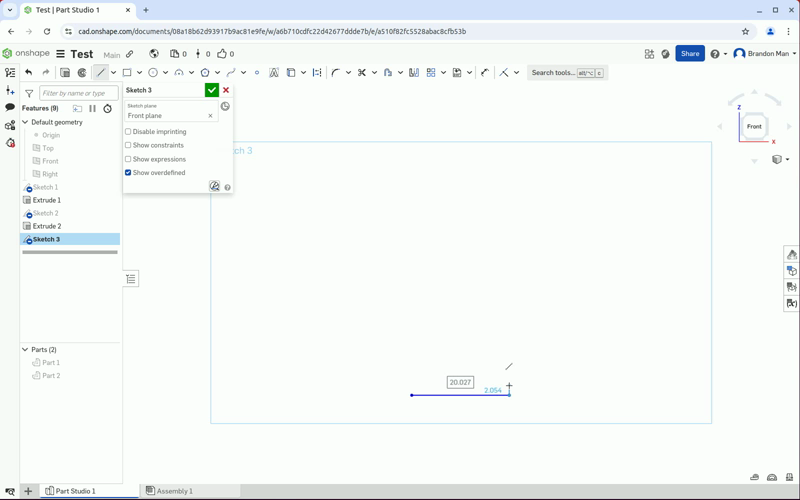
mouse_move(411, 385)
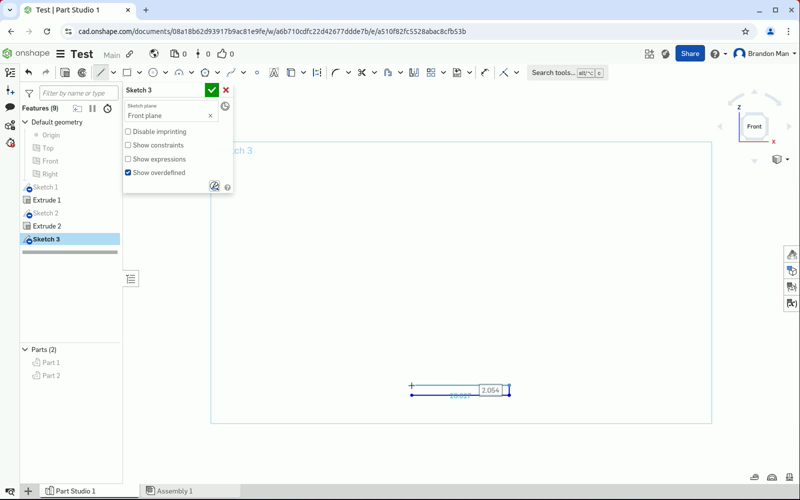
click(411, 385)
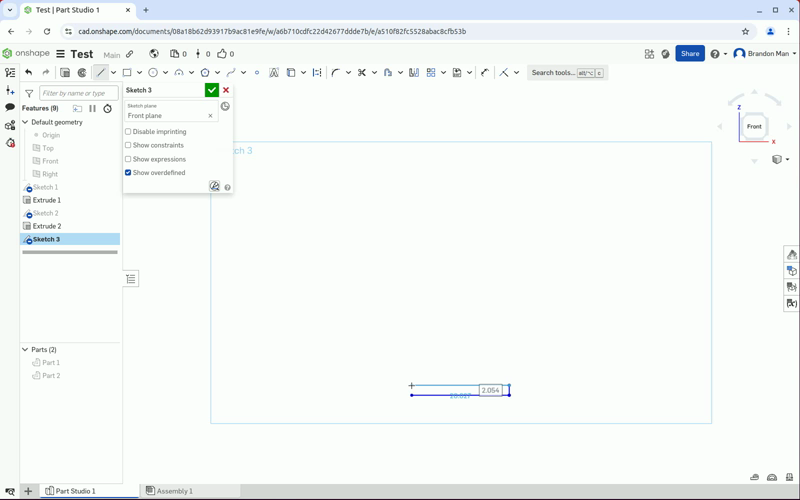
key_up(shift)
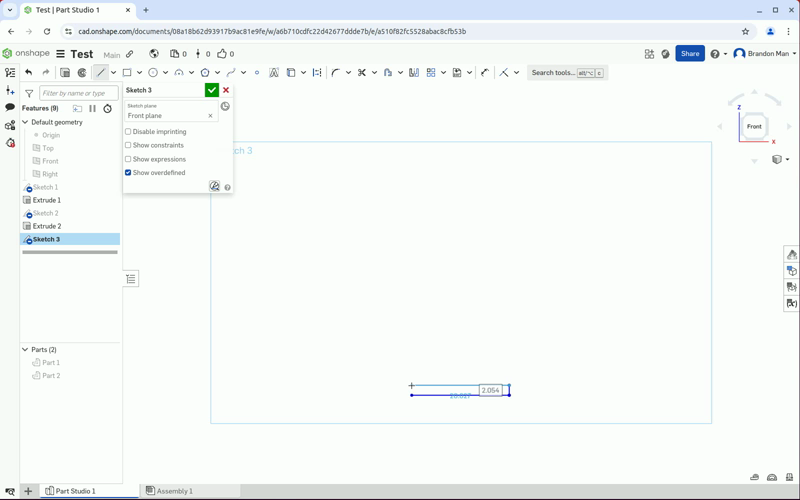
mouse_move(441, 385)
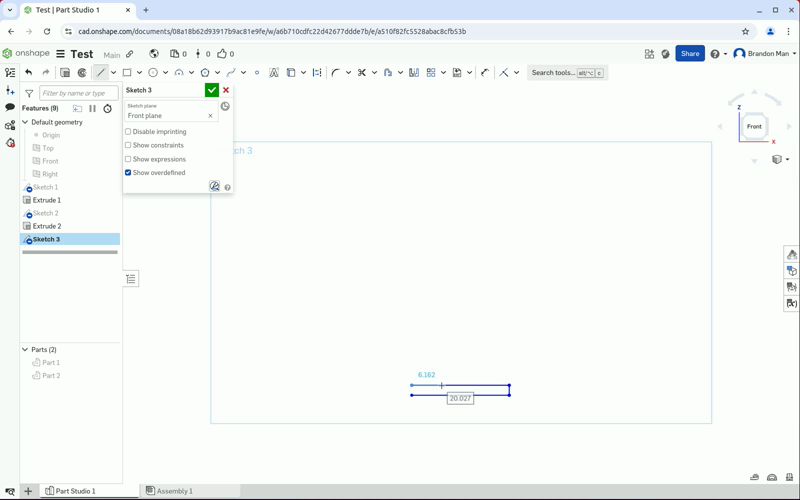
key_down(shift)
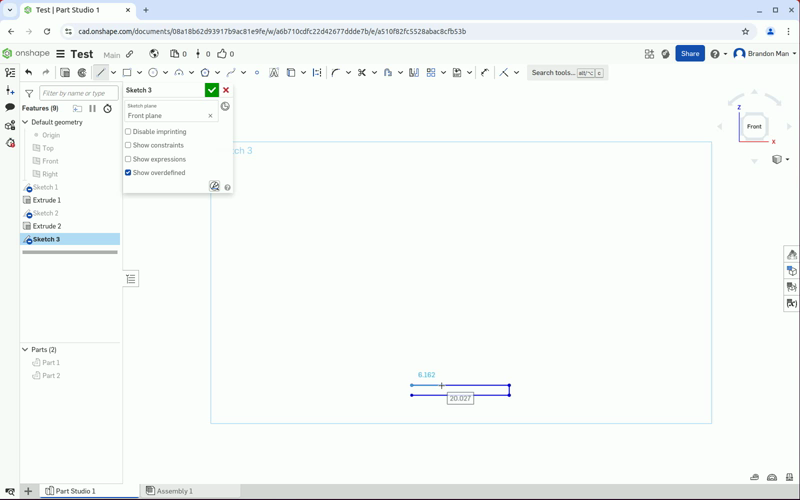
mouse_move(411, 395)
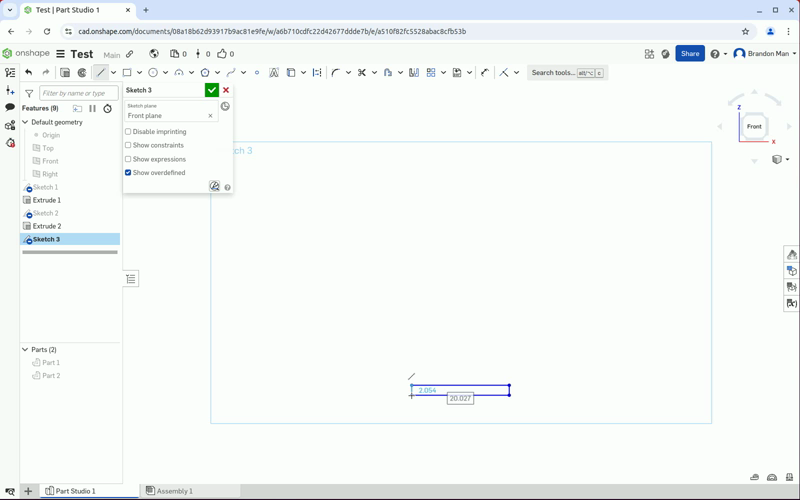
key_up(shift)
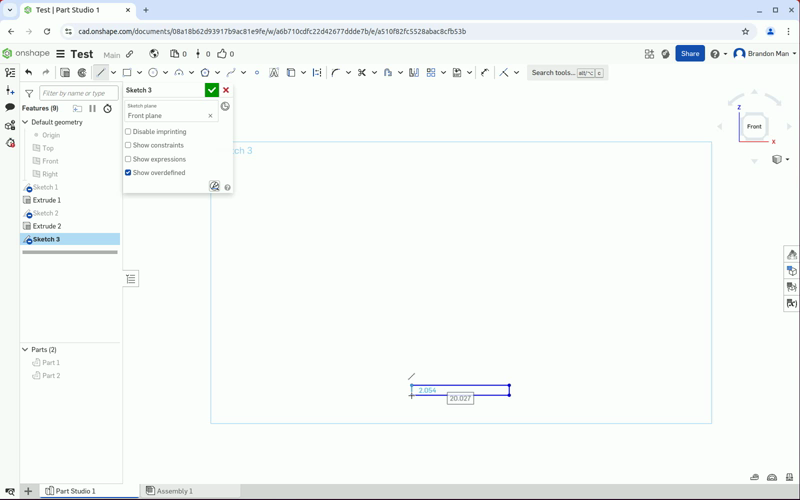
click(411, 395)
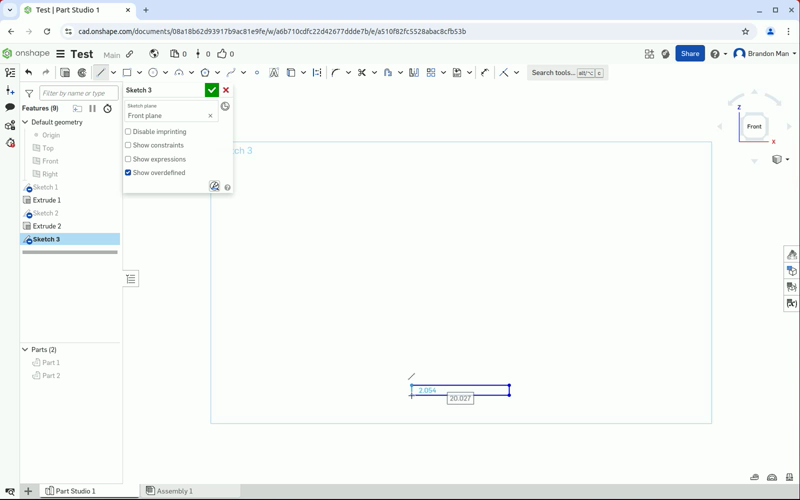
key(esc)
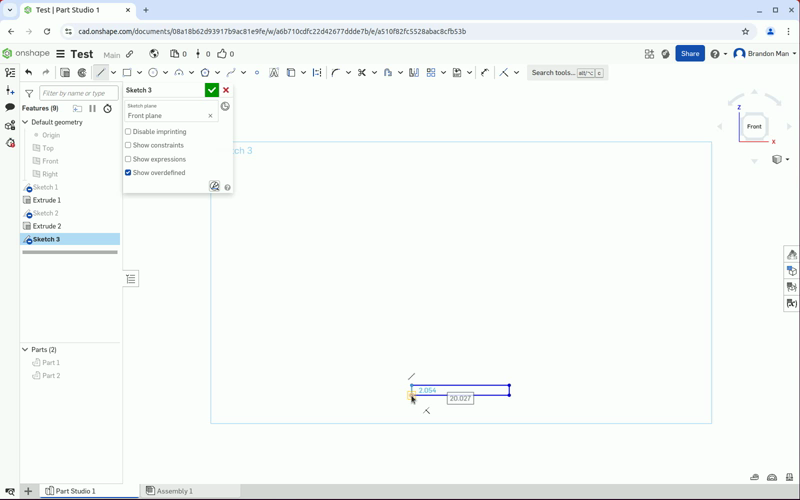
mouse_move(494, 386)
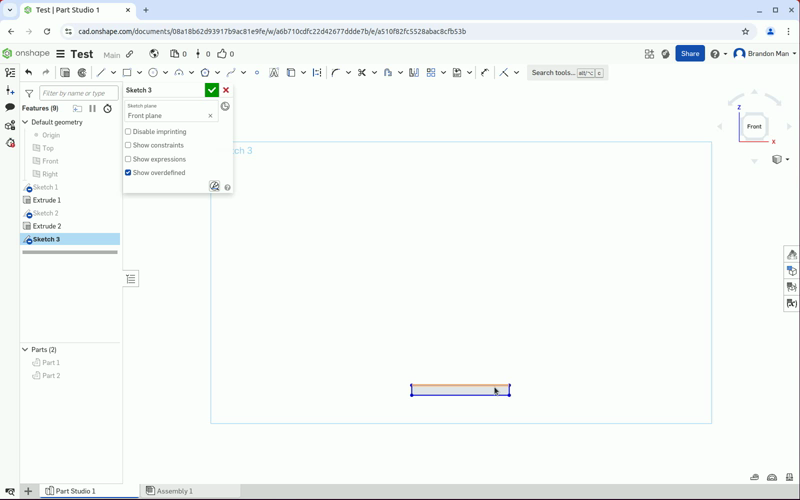
scroll(6)
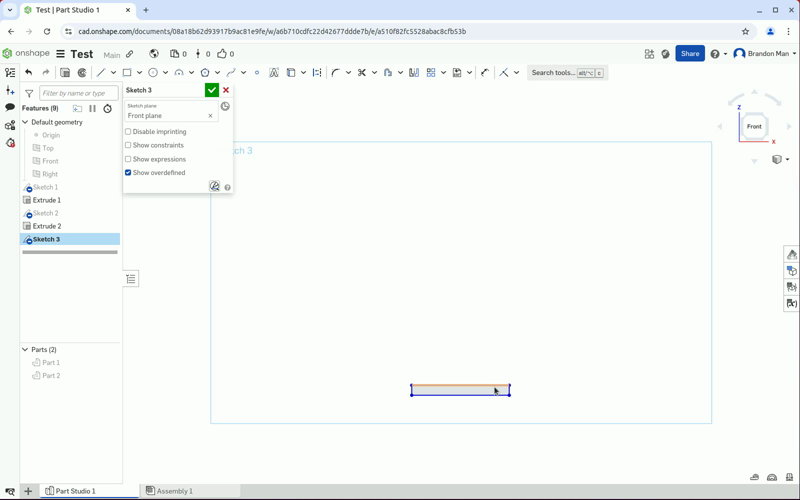
scroll(6)
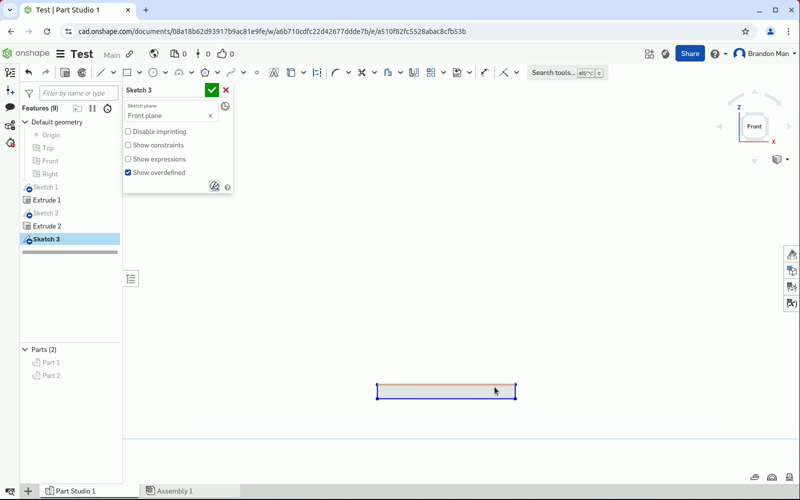
scroll(6)
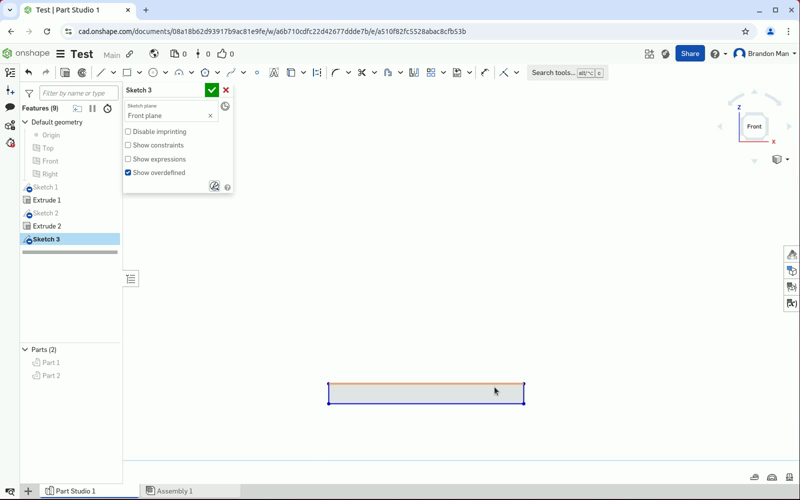
scroll(6)
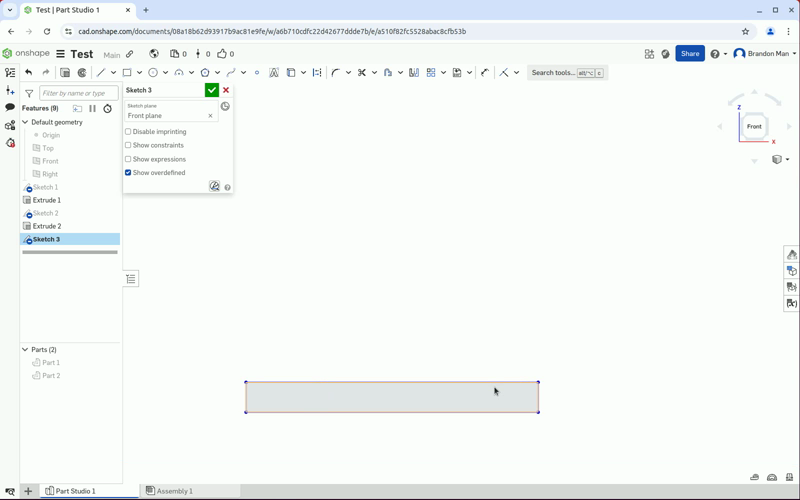
scroll(6)
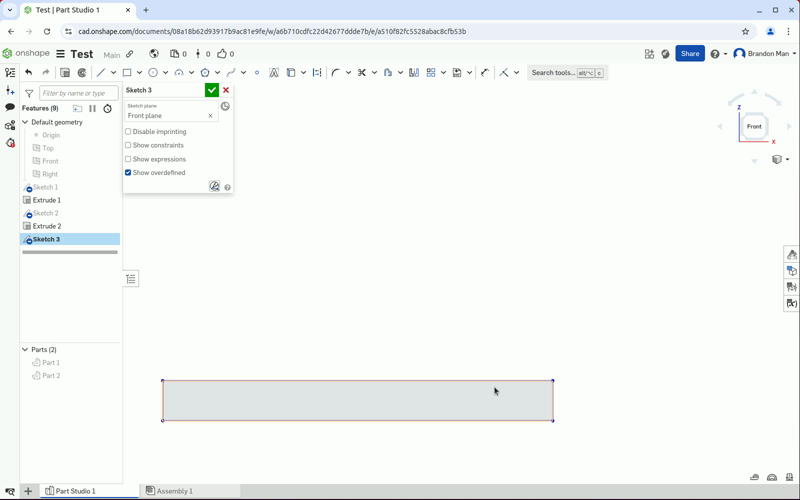
scroll(6)
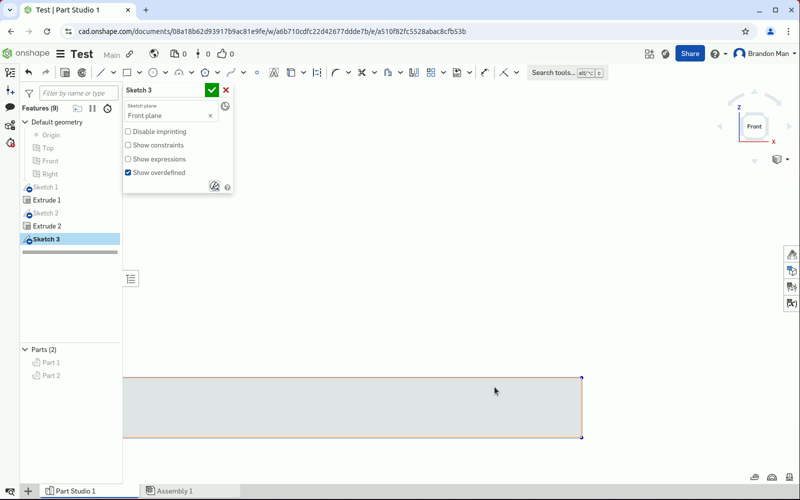
scroll(6)
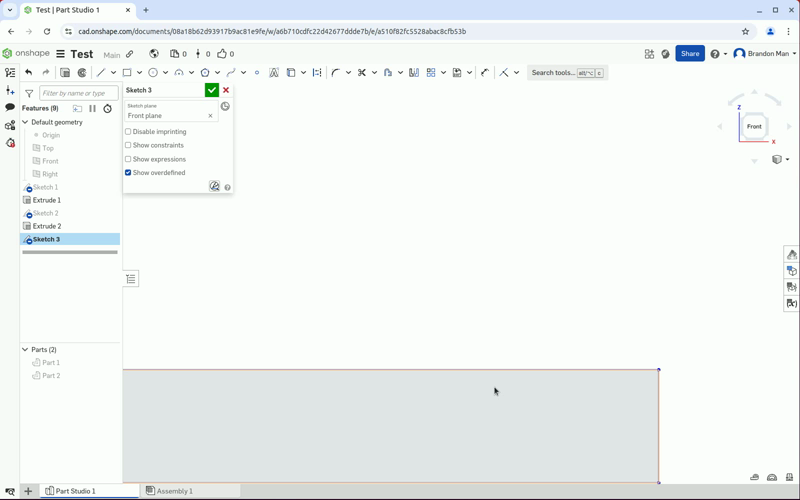
click(494, 386)
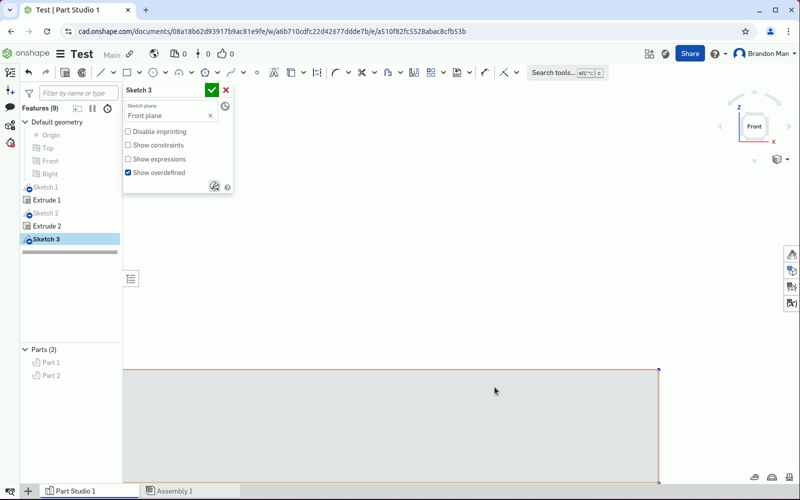
scroll(-6)
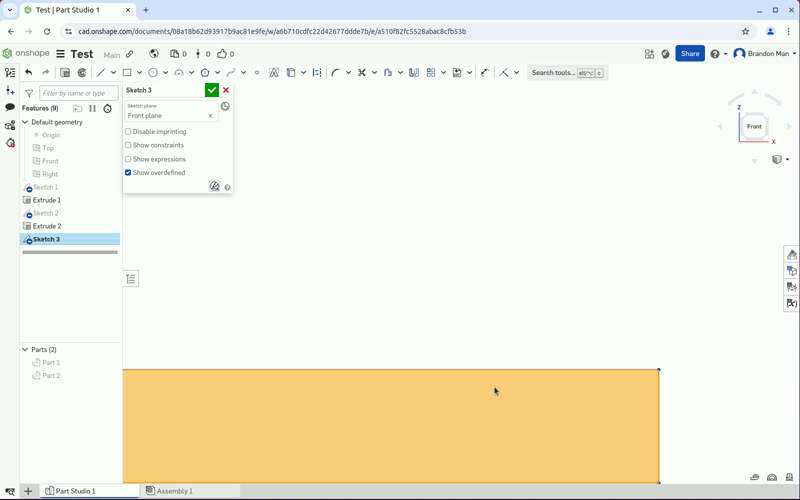
scroll(-6)
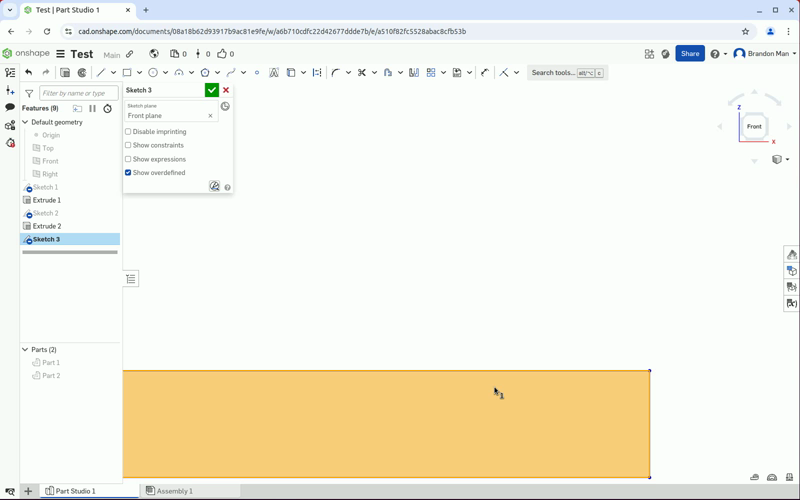
scroll(-6)
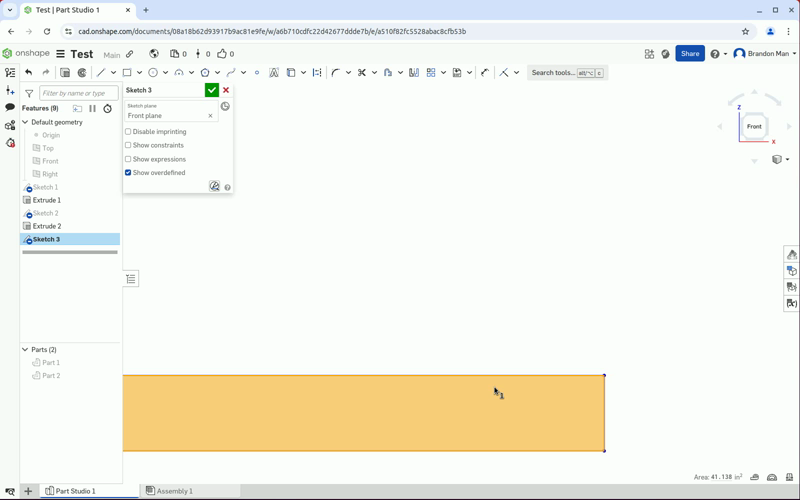
scroll(-6)
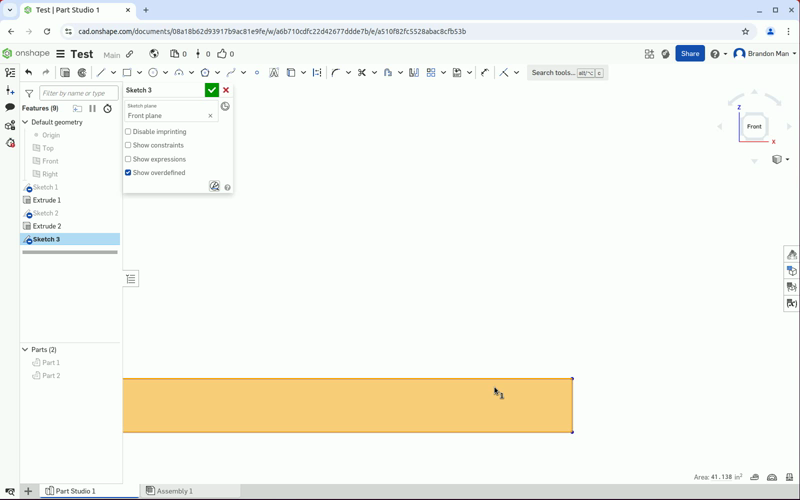
scroll(-6)
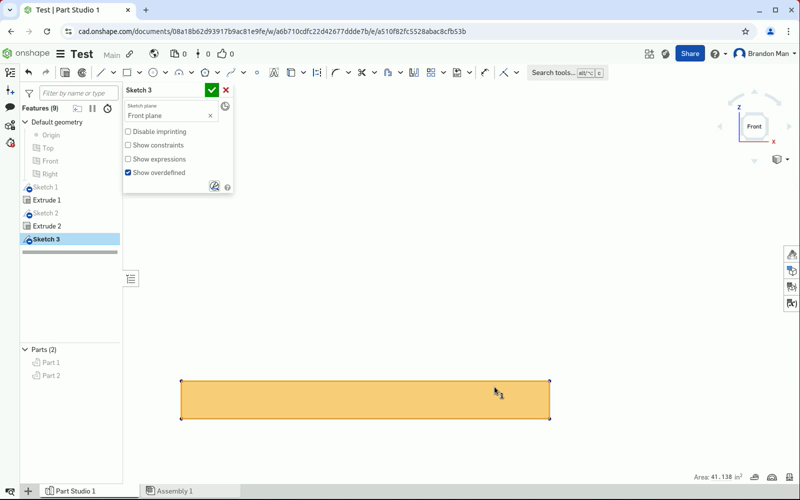
scroll(-6)
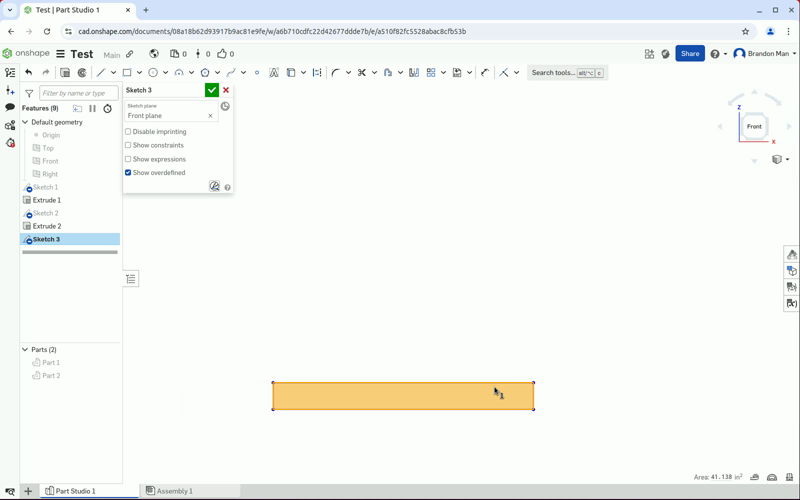
scroll(-6)
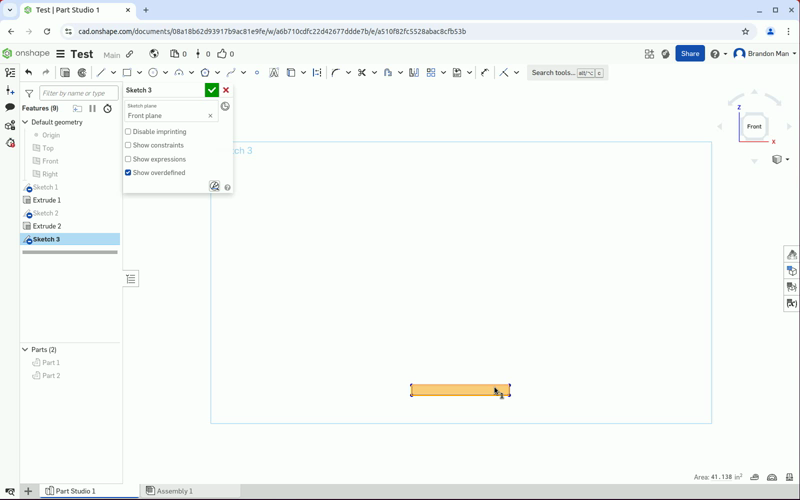
mouse_move(73, 352)
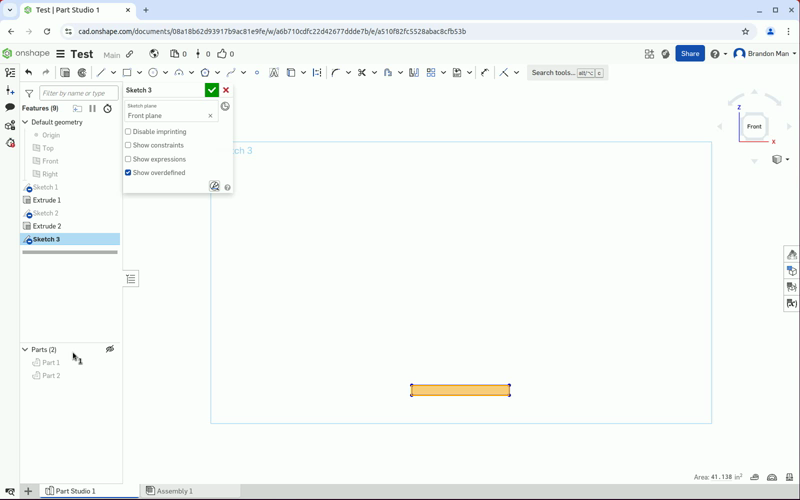
key(shift+y)
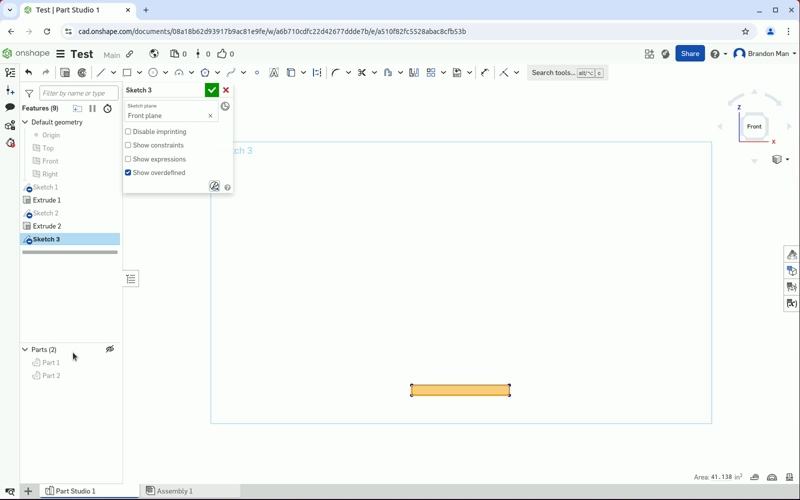
key(shift+e)
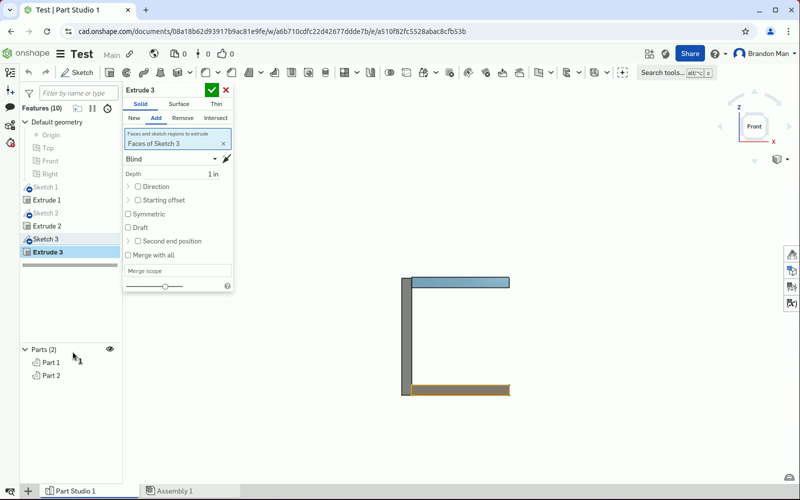
mouse_move(143, 106)
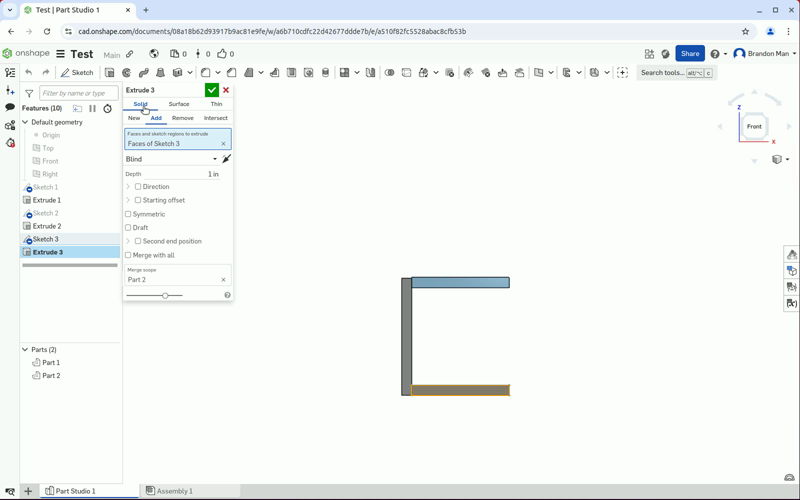
click(143, 106)
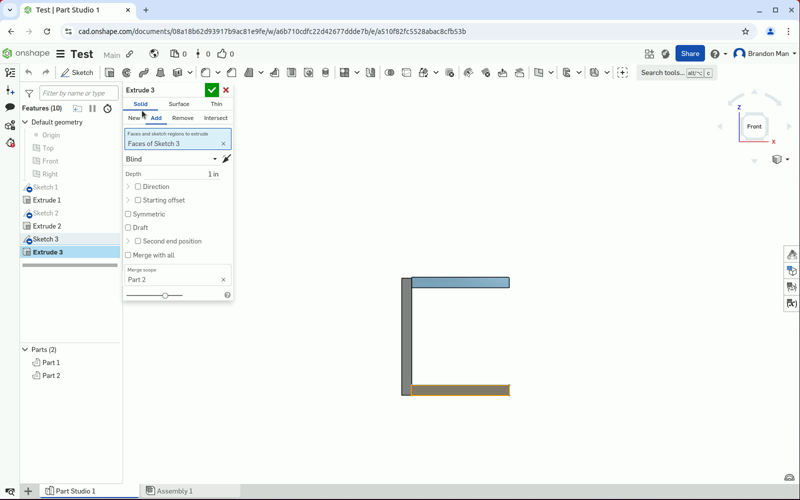
mouse_move(137, 120)
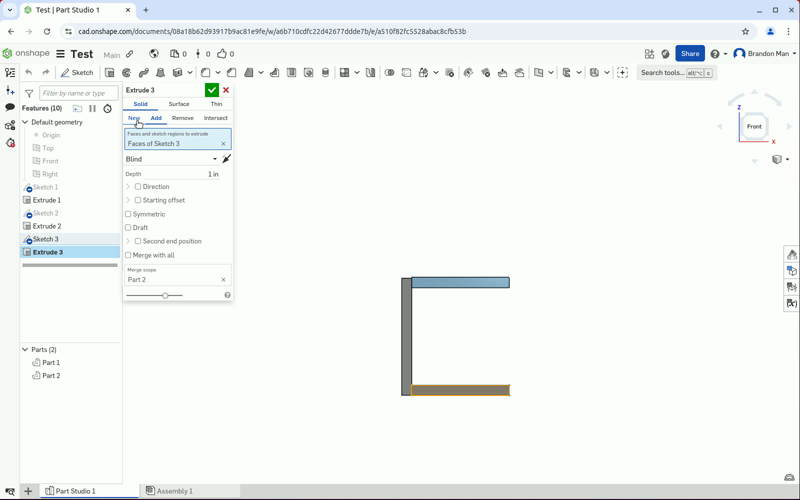
click(137, 120)
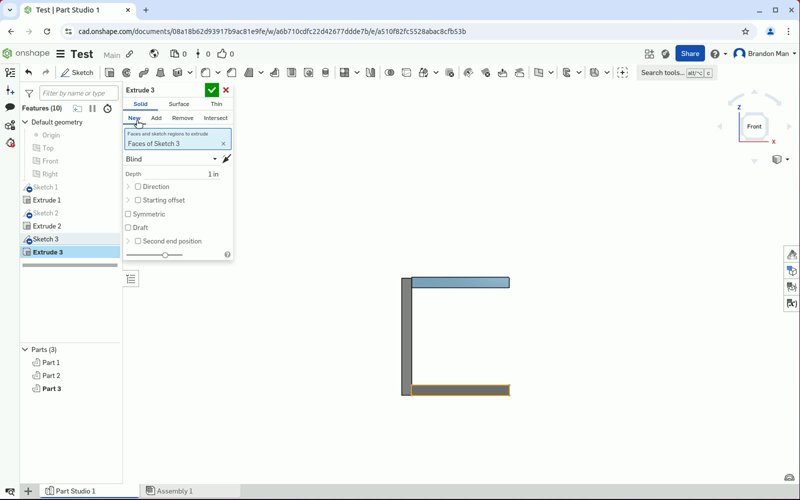
key(tab, 4)
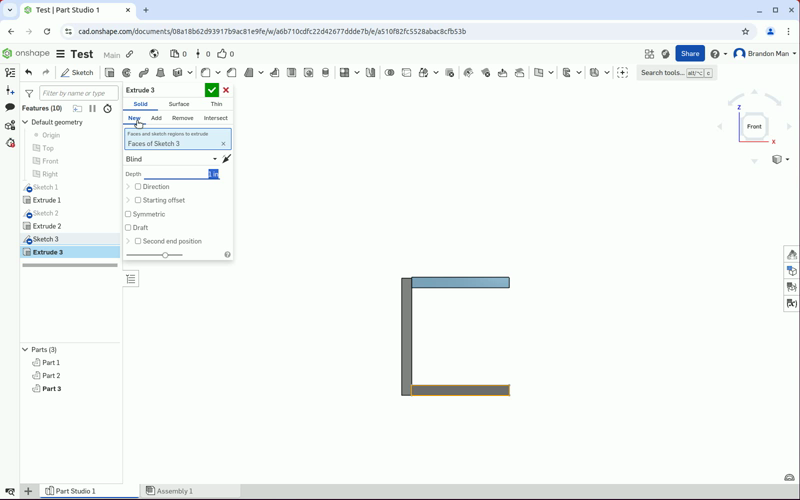
text(0.963)
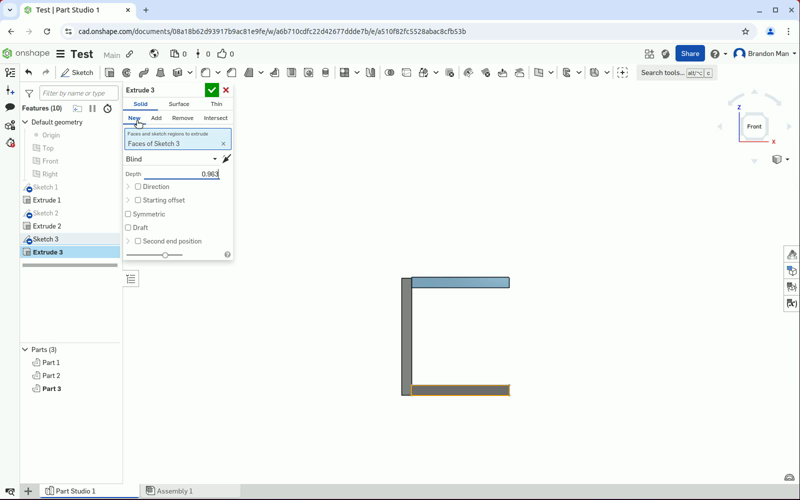
key(enter)
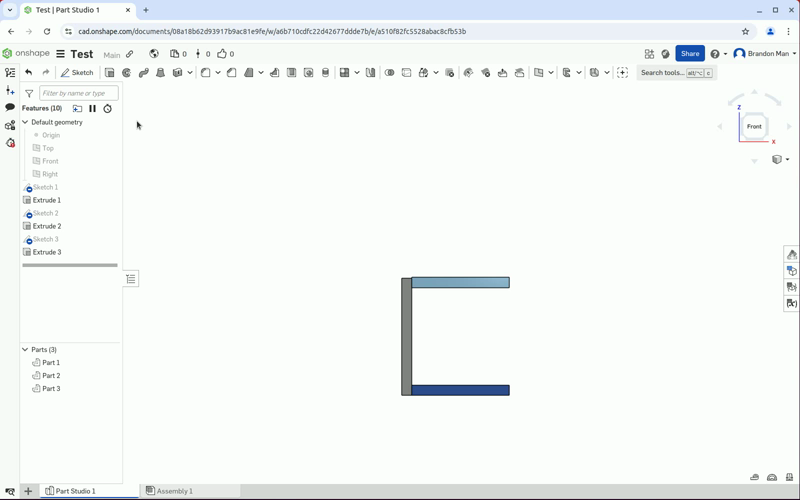
key(shift+h)
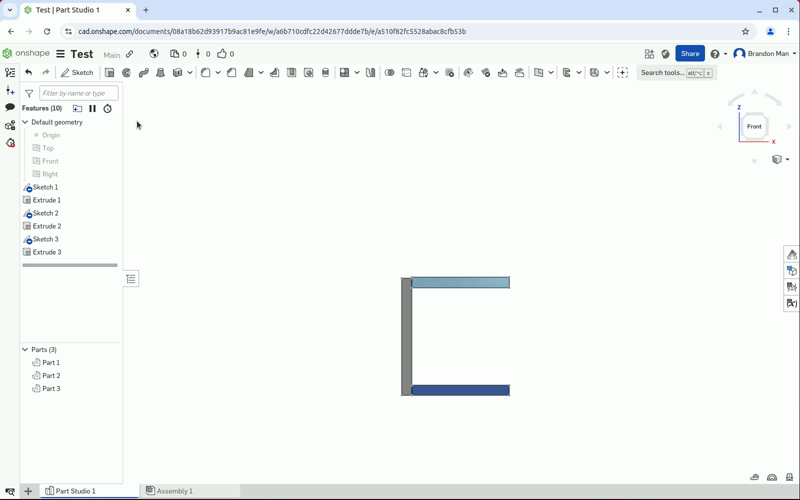
key(shift+h)
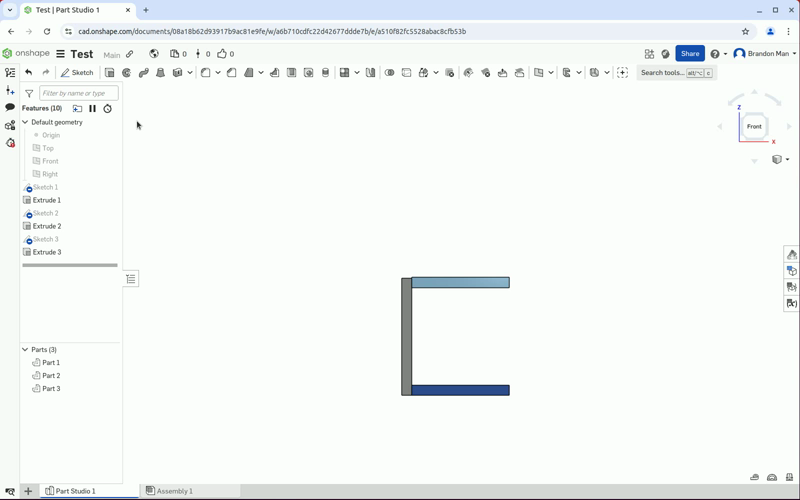
mouse_move(73, 189)
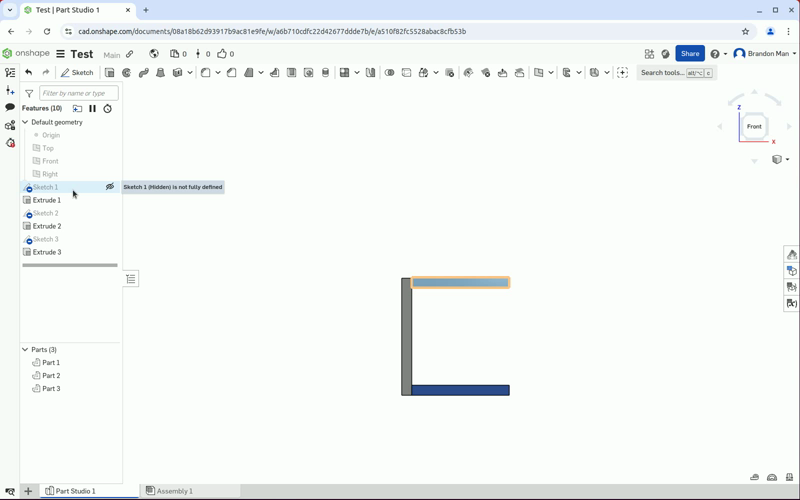
click(73, 189)
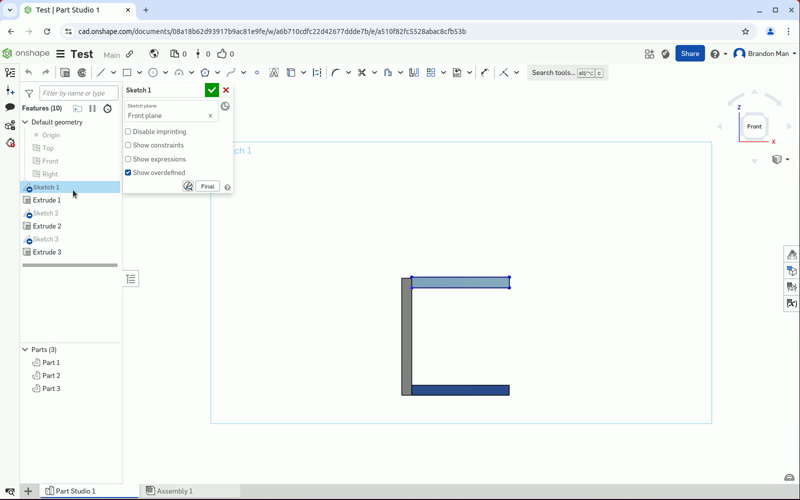
mouse_move(229, 92)
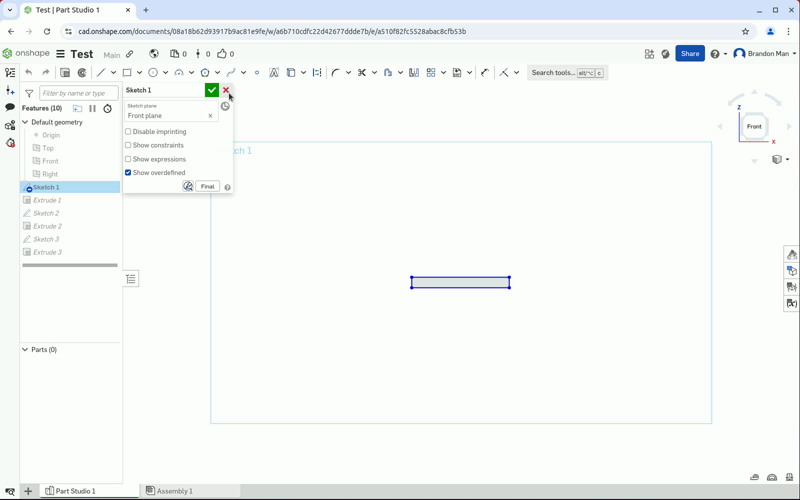
click(229, 92)
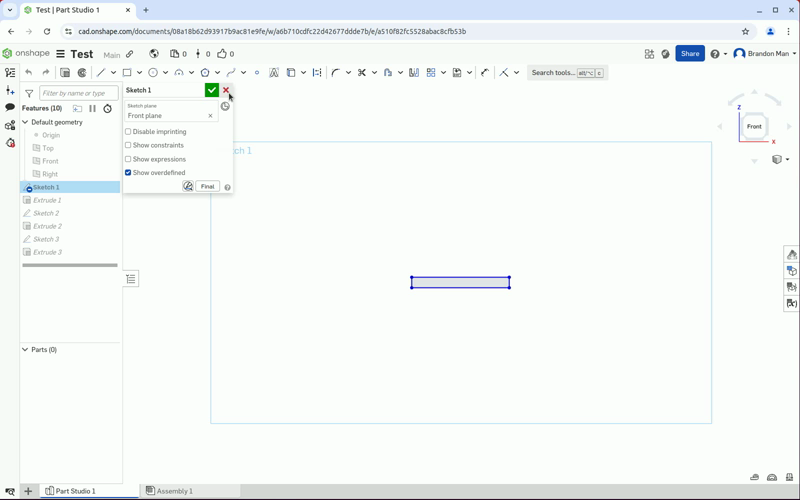
key(shift+s)
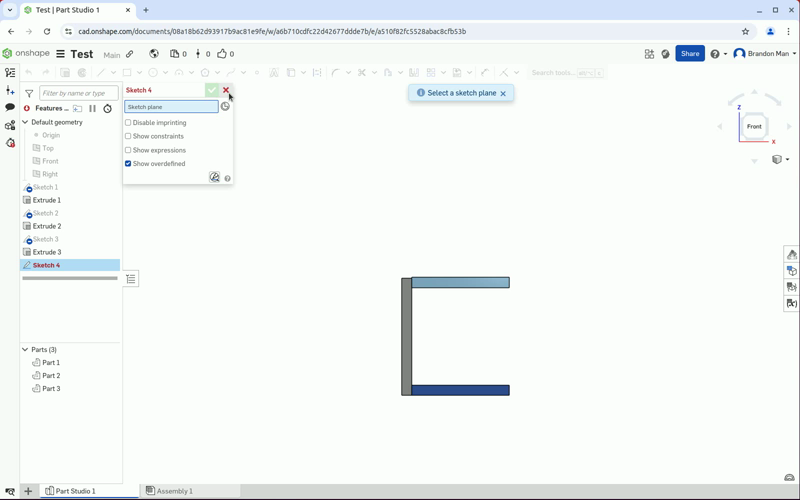
mouse_move(73, 163)
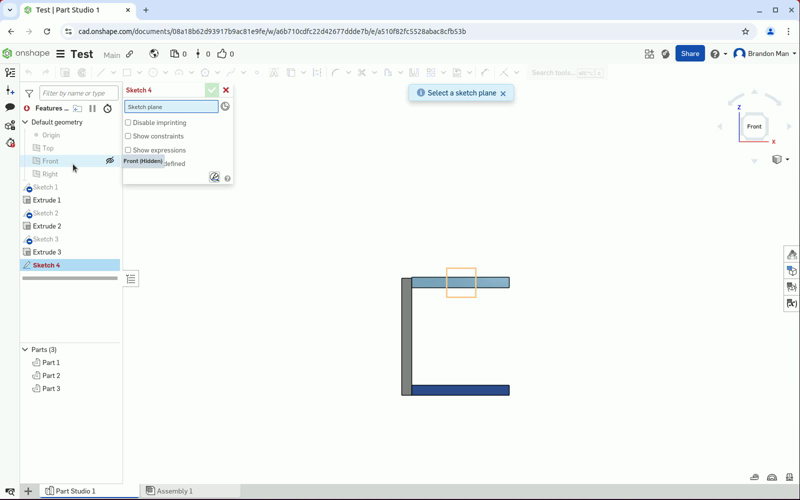
click(73, 163)
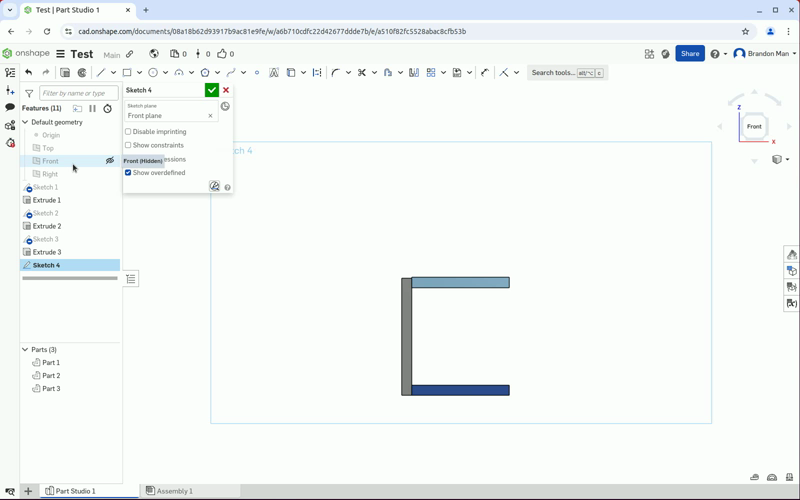
mouse_move(73, 352)
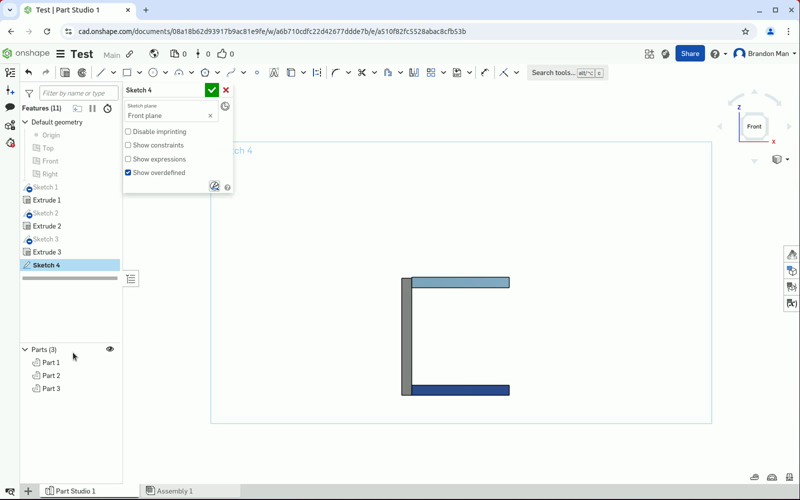
key(y)
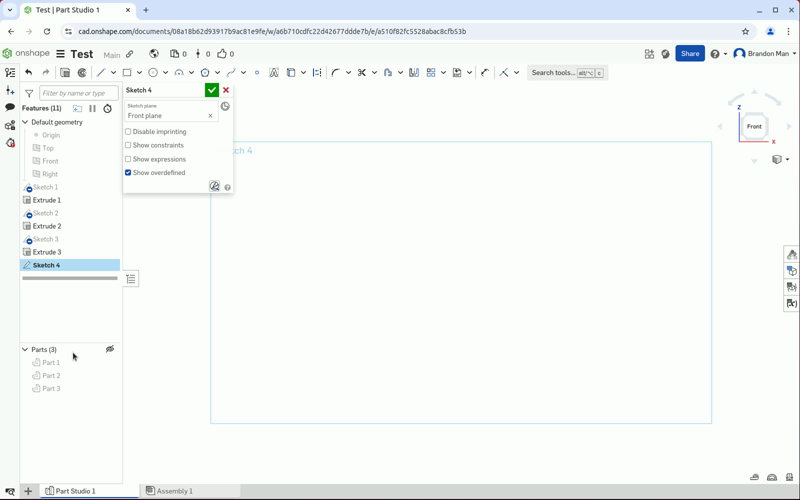
key(l)
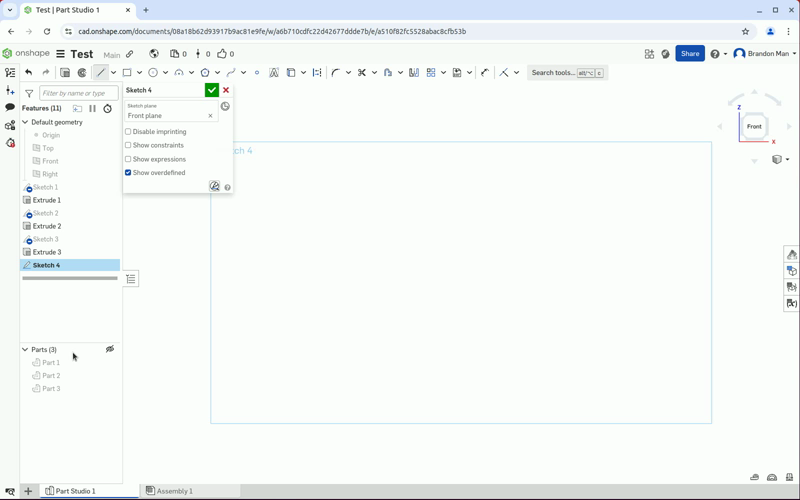
key_down(shift)
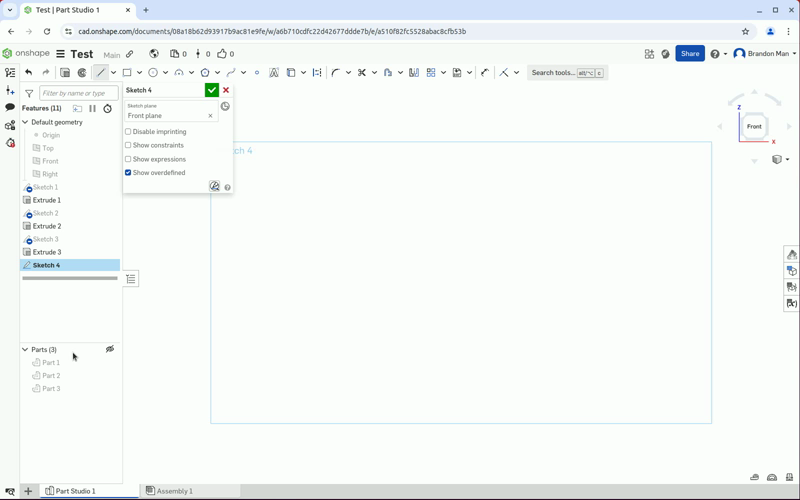
mouse_move(510, 395)
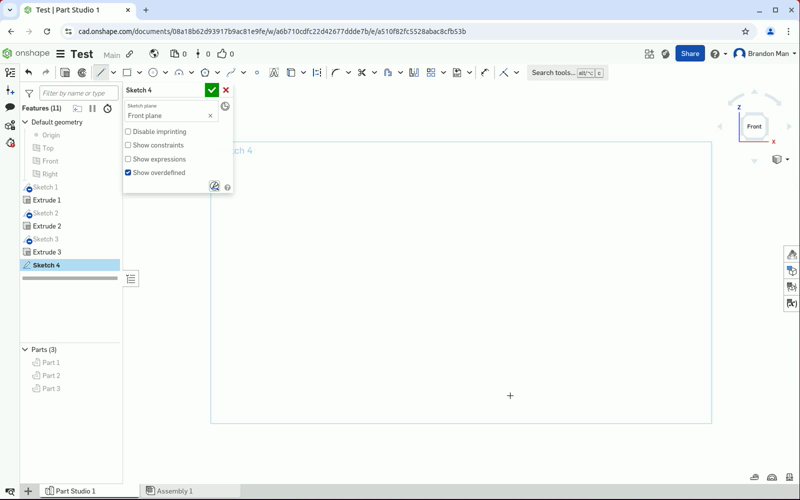
click(510, 395)
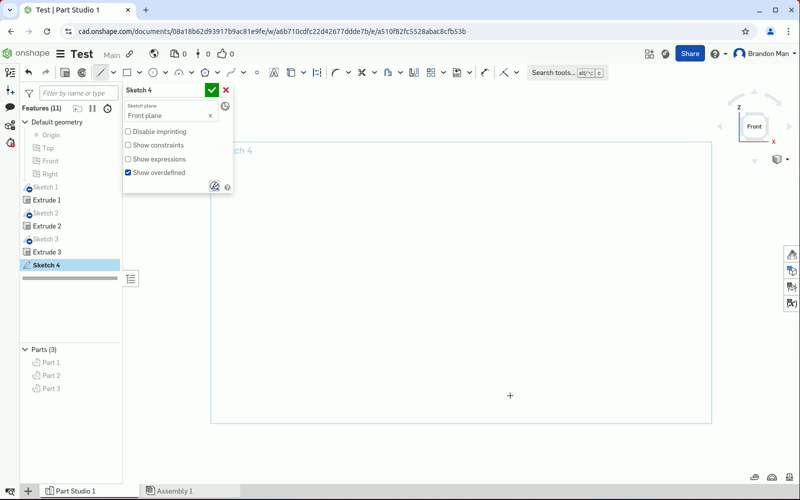
key_up(shift)
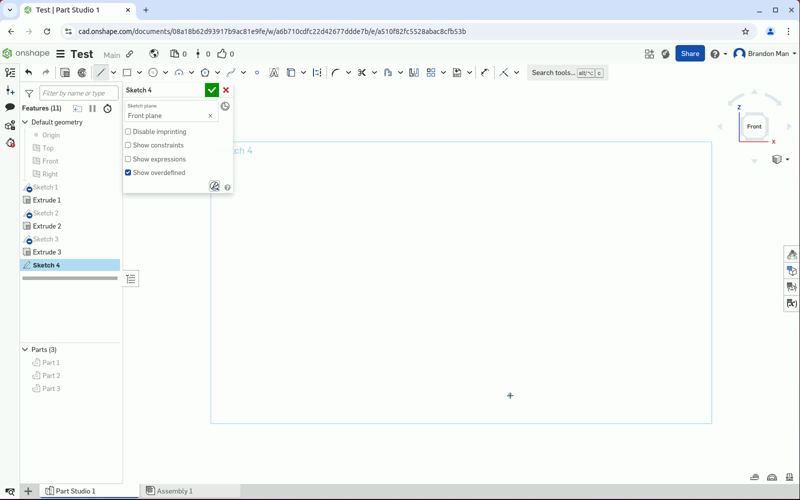
key_down(shift)
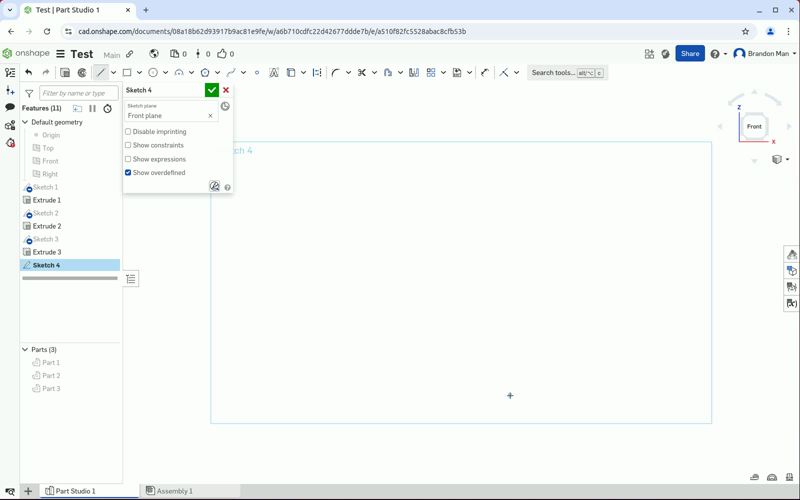
mouse_move(540, 395)
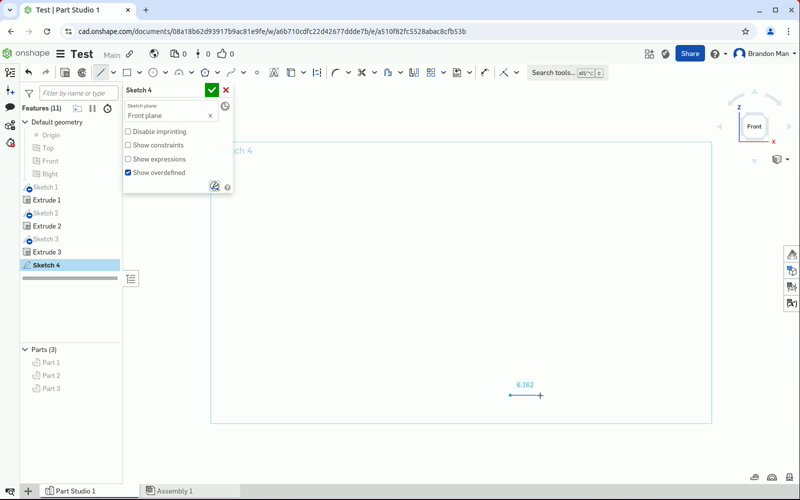
mouse_move(519, 395)
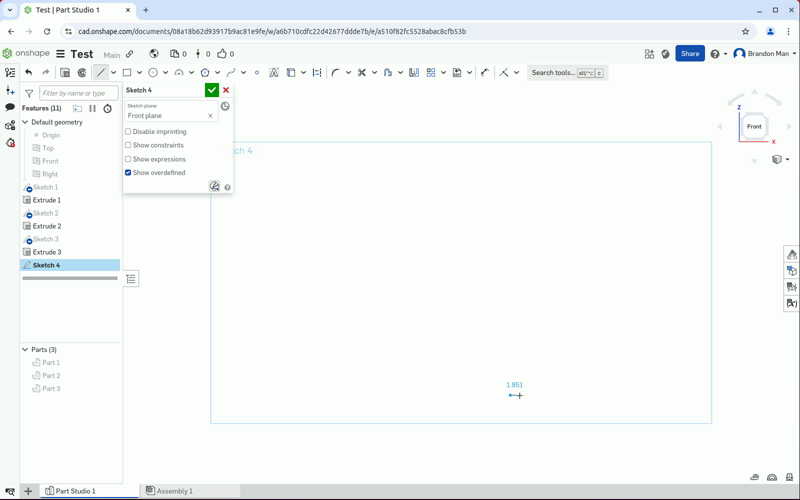
click(519, 395)
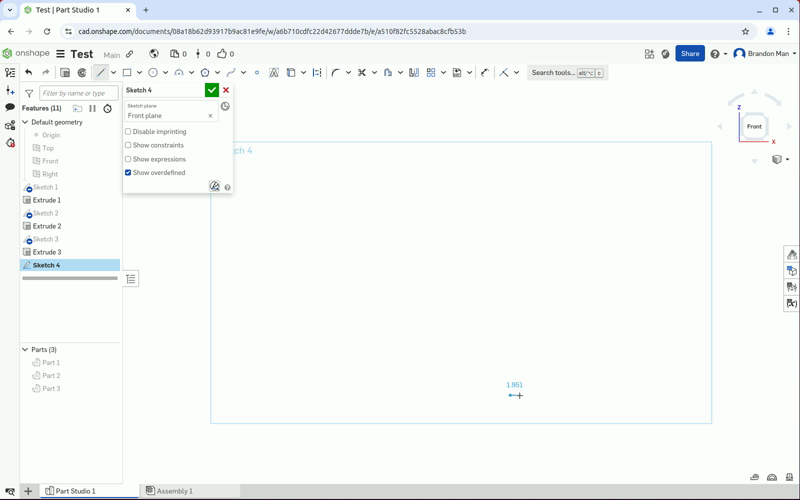
key_up(shift)
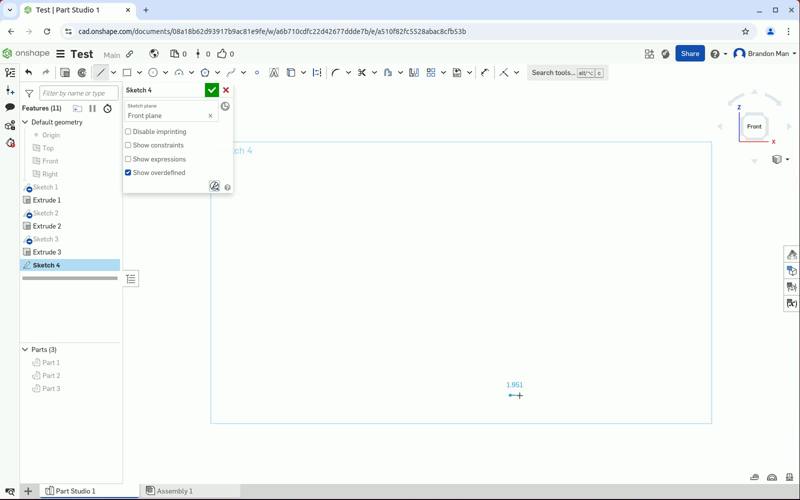
key_down(shift)
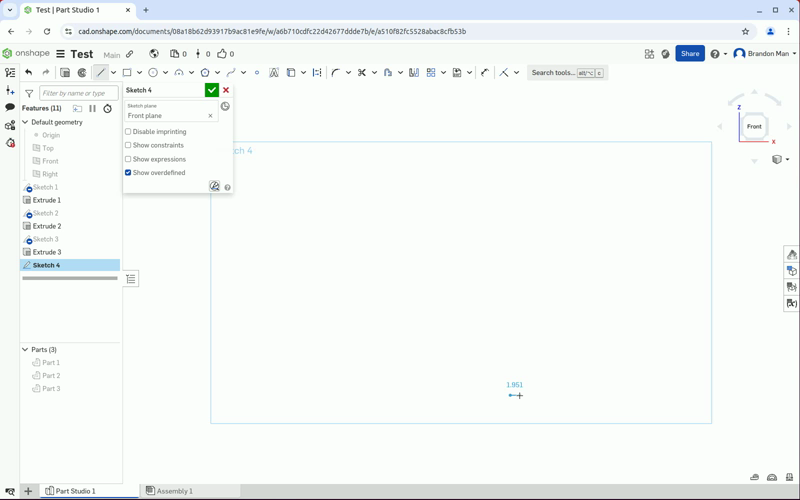
mouse_move(519, 278)
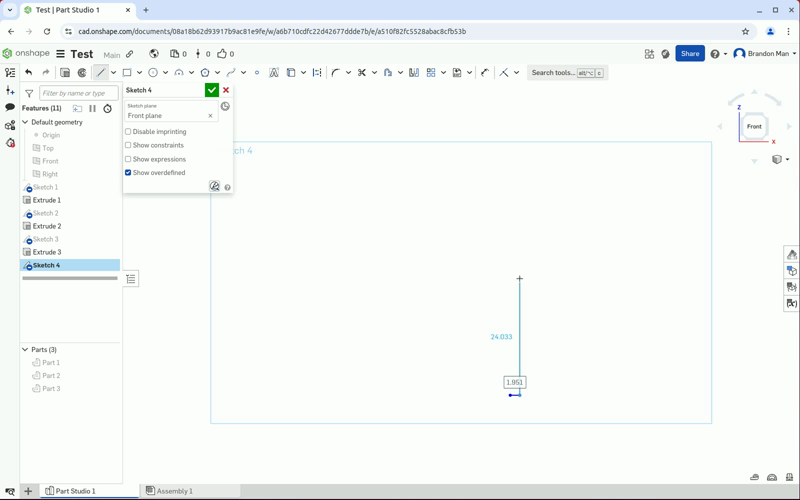
click(519, 278)
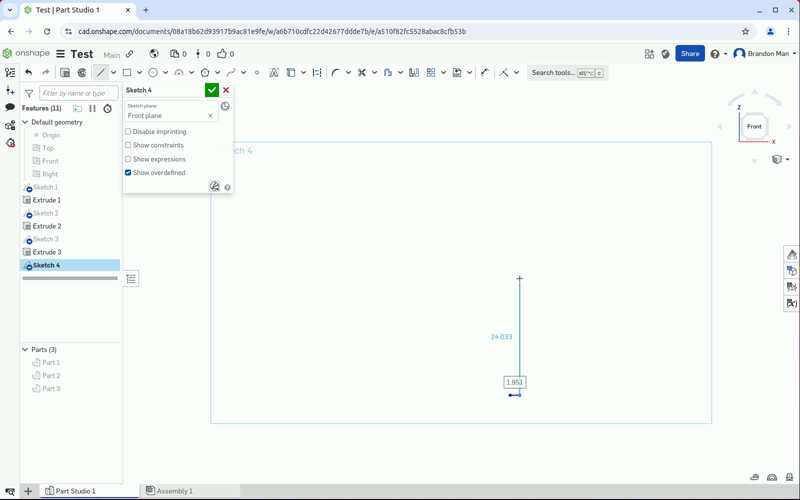
key_up(shift)
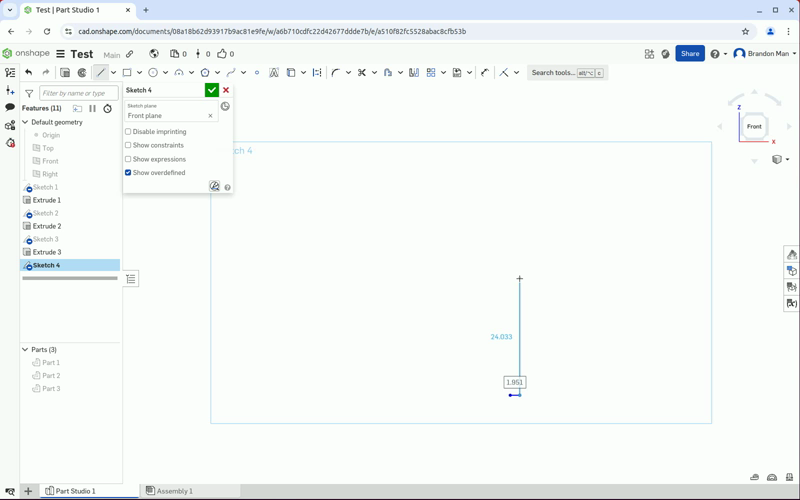
key_down(shift)
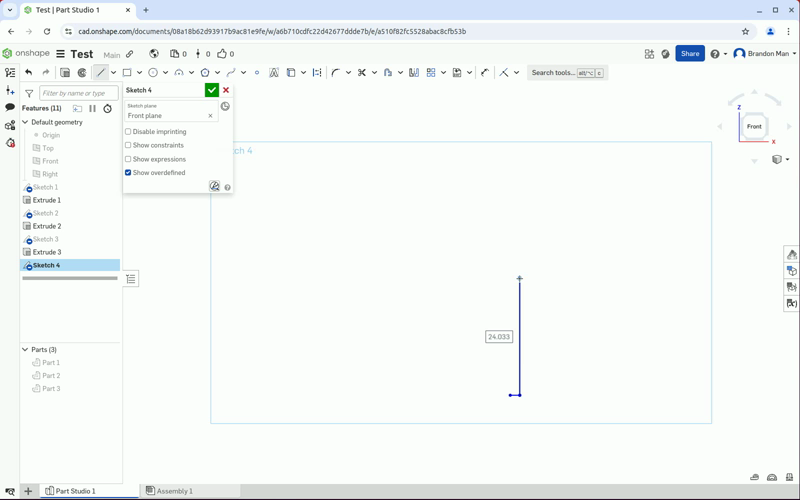
mouse_move(549, 278)
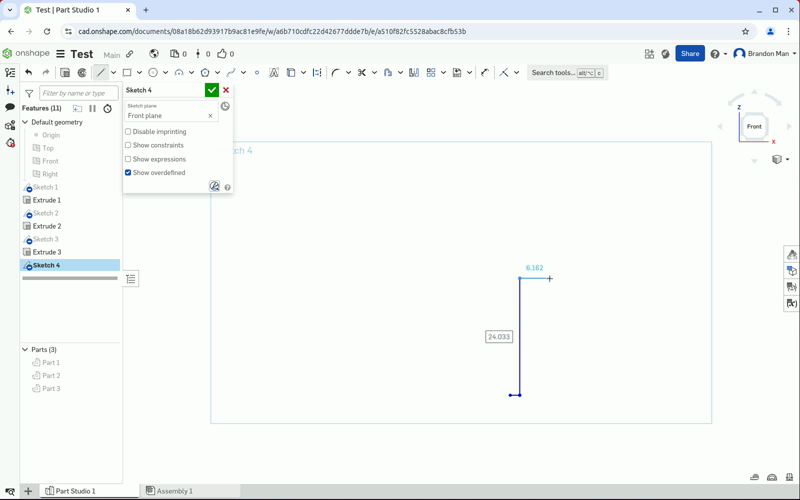
mouse_move(510, 278)
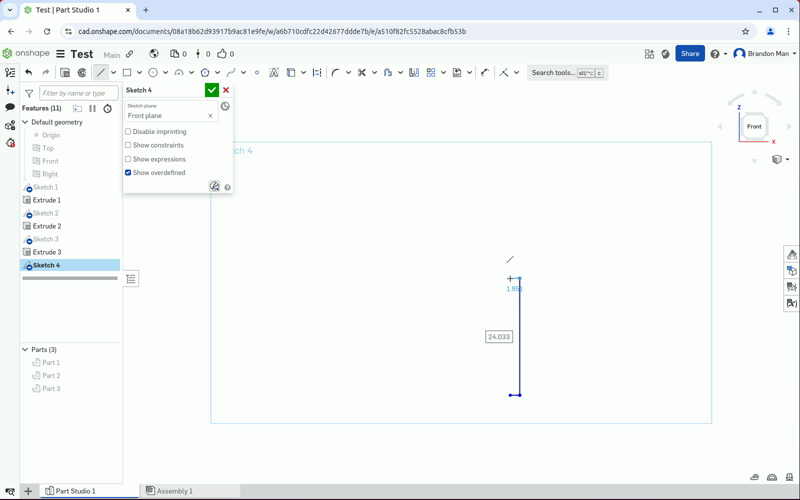
click(510, 278)
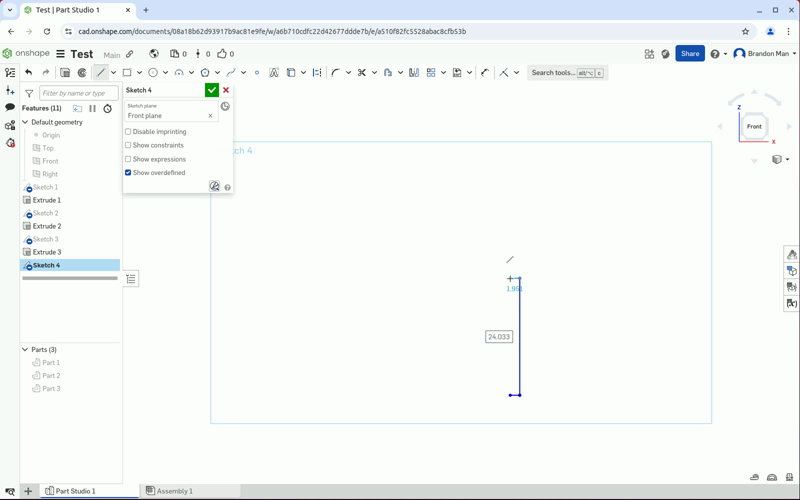
key_up(shift)
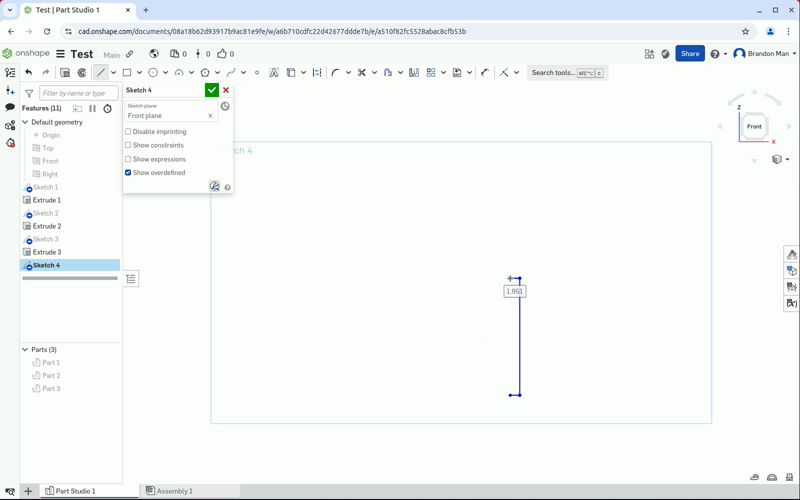
key_down(shift)
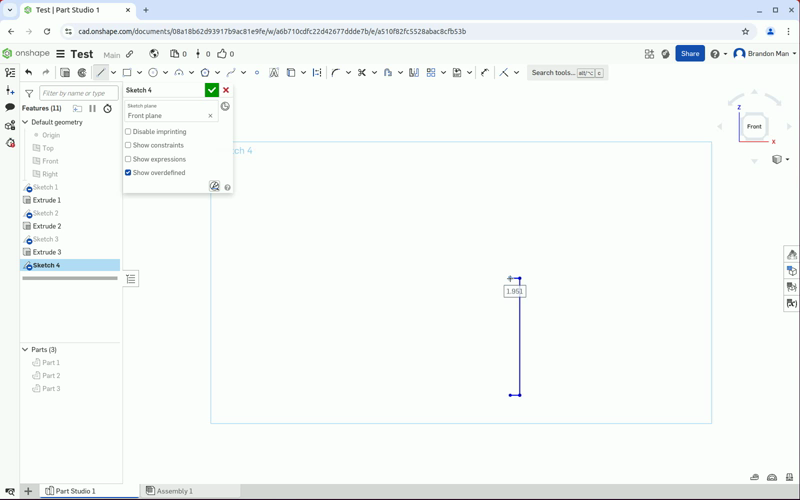
mouse_move(540, 278)
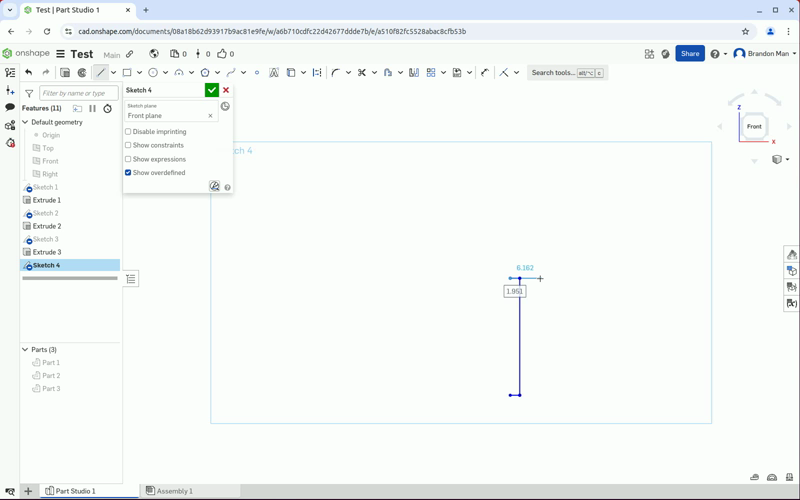
mouse_move(510, 288)
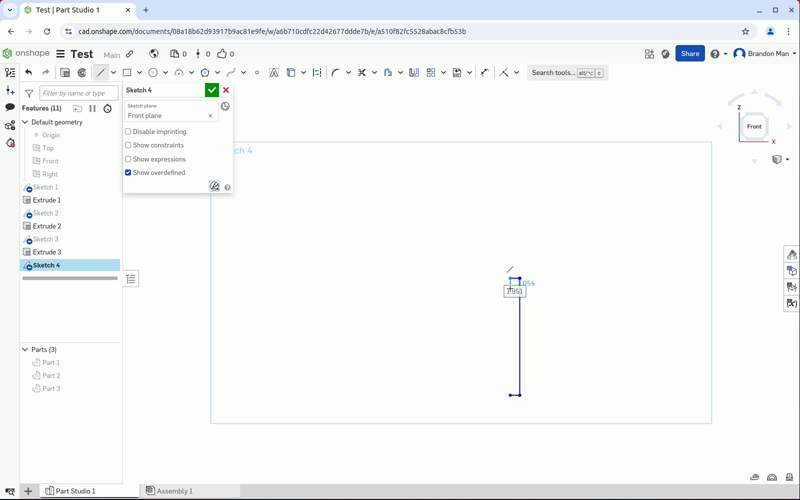
click(510, 288)
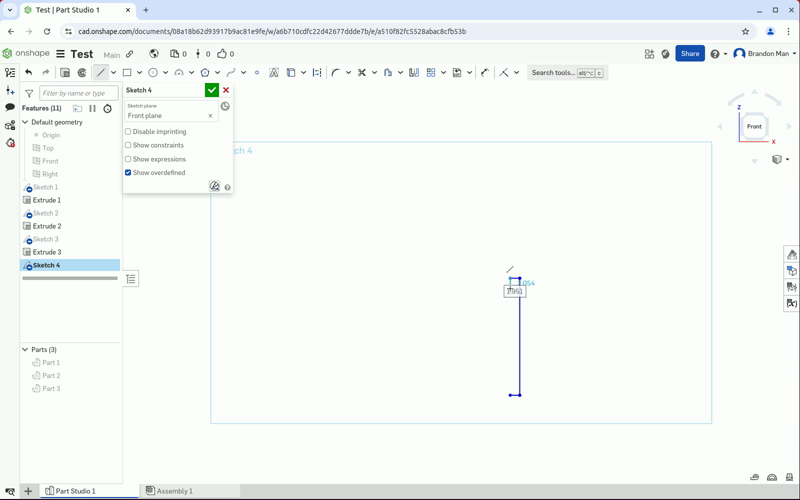
key_up(shift)
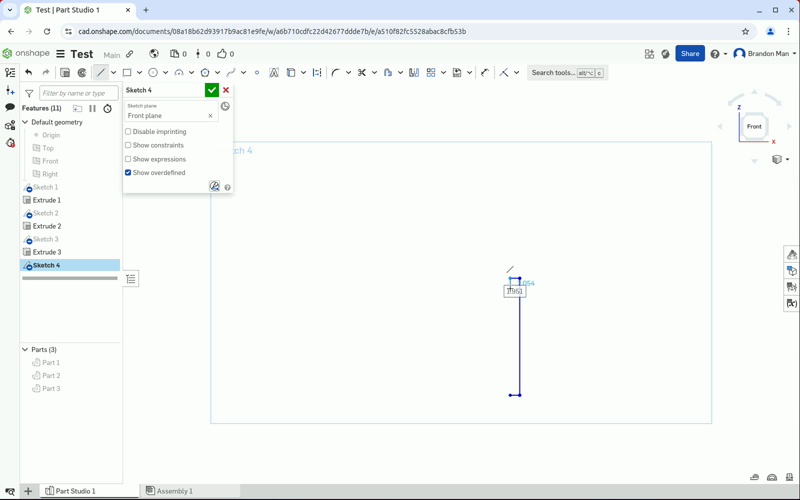
key_down(shift)
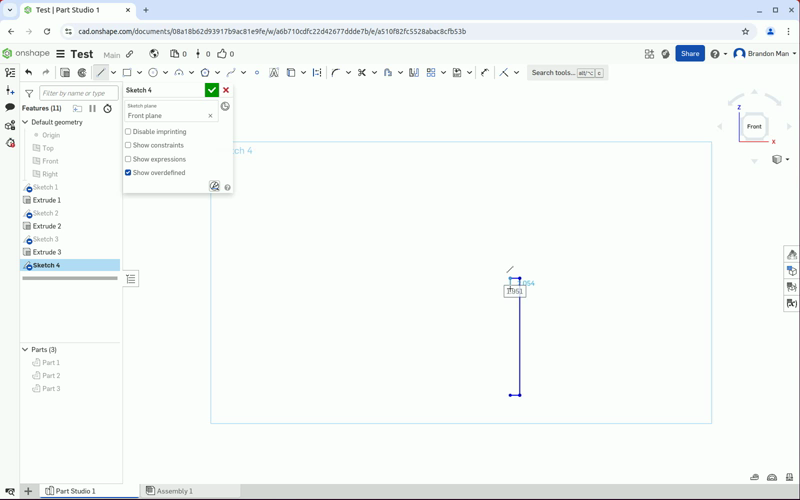
mouse_move(510, 385)
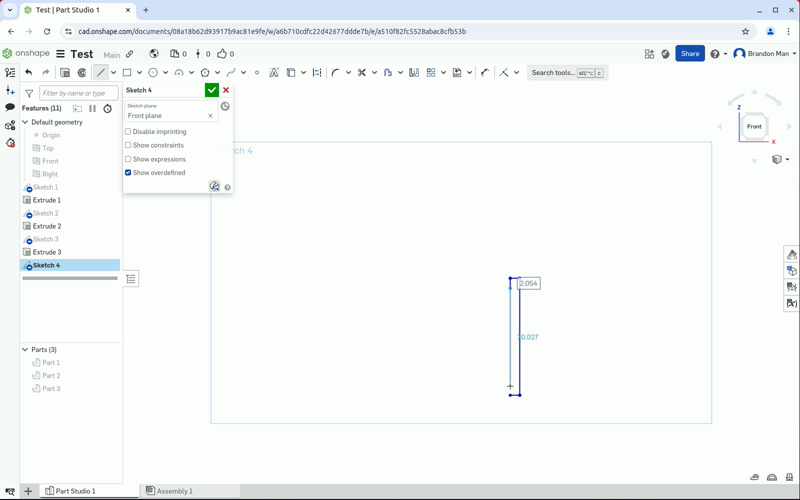
click(510, 385)
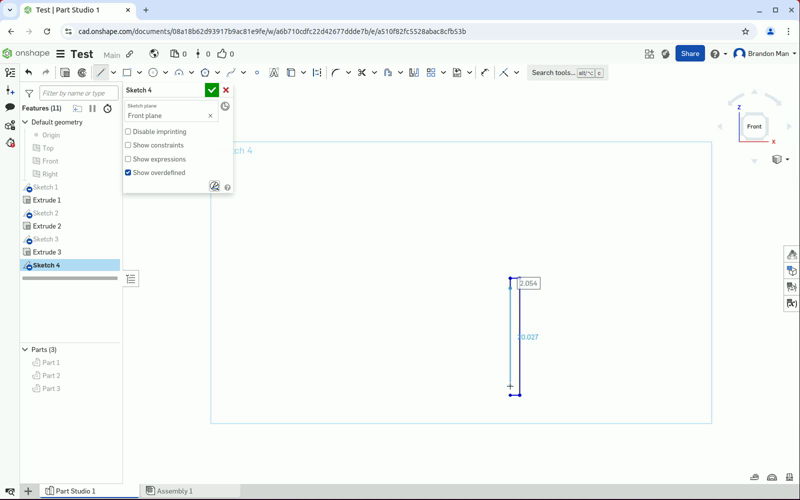
key_up(shift)
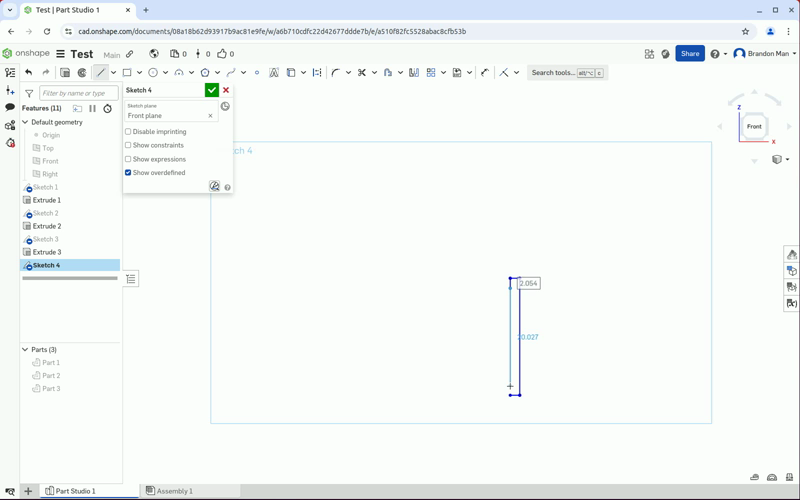
mouse_move(540, 385)
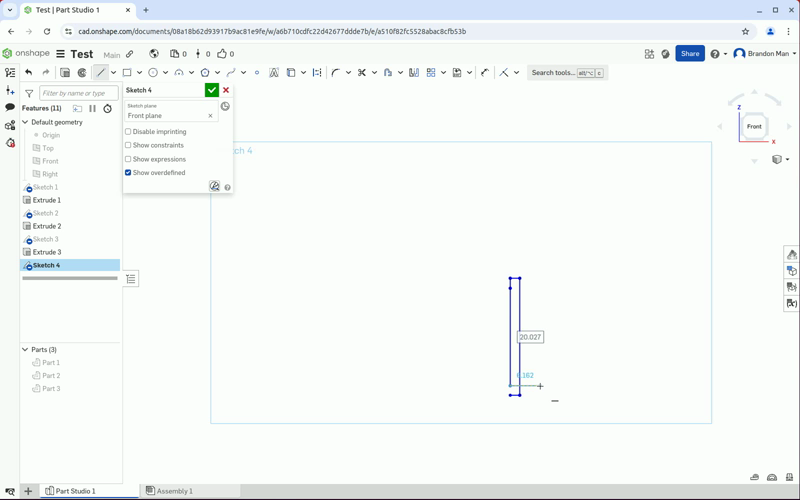
key_down(shift)
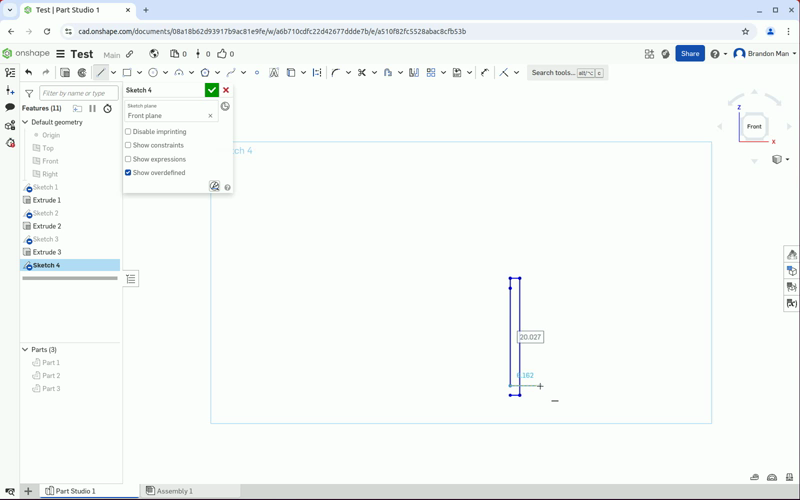
mouse_move(510, 395)
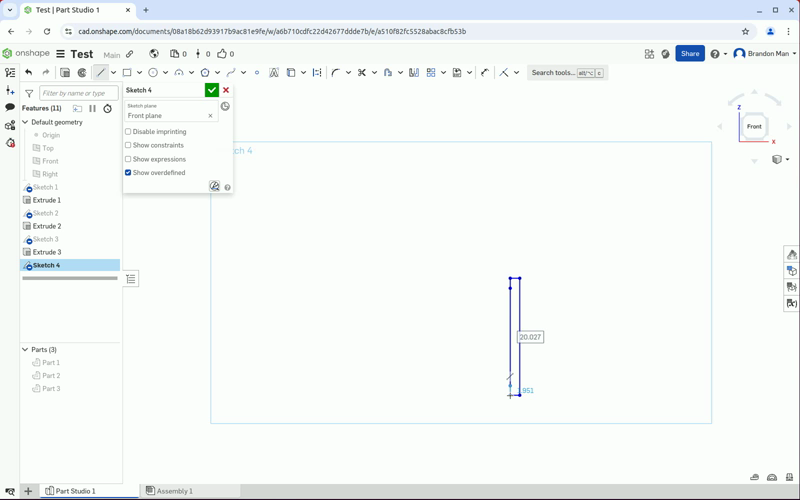
key_up(shift)
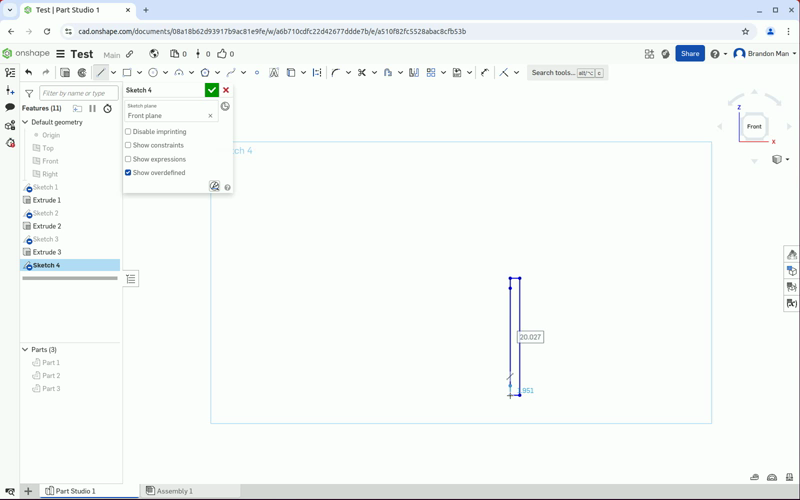
click(510, 395)
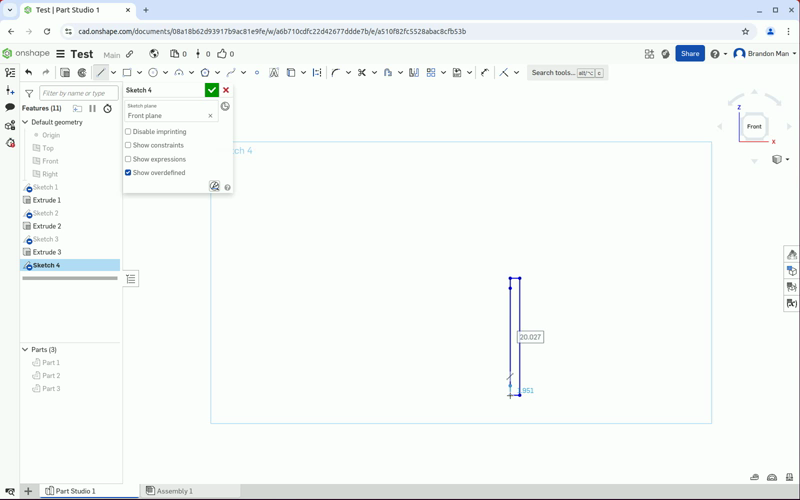
key(esc)
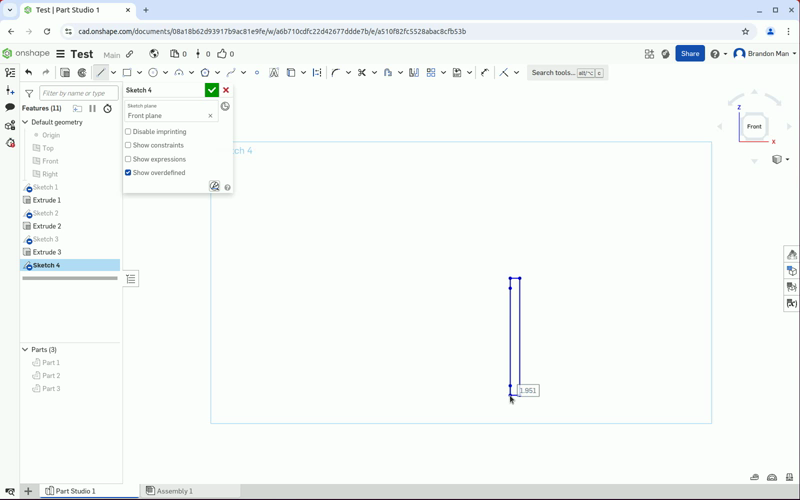
mouse_move(512, 293)
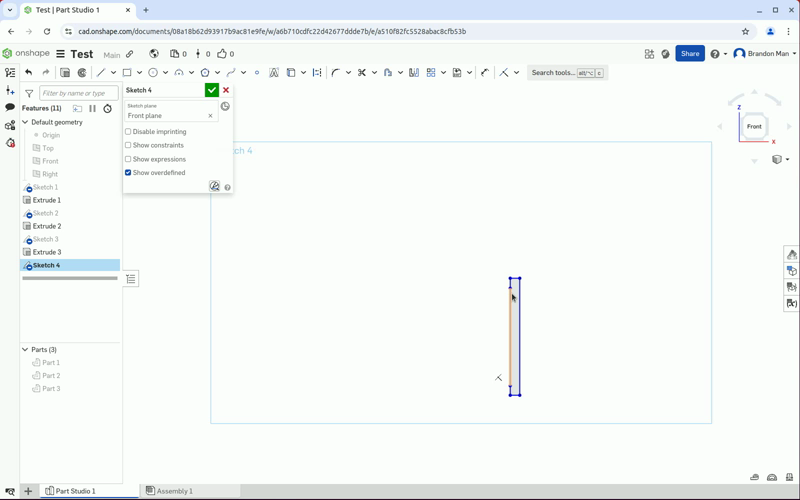
scroll(6)
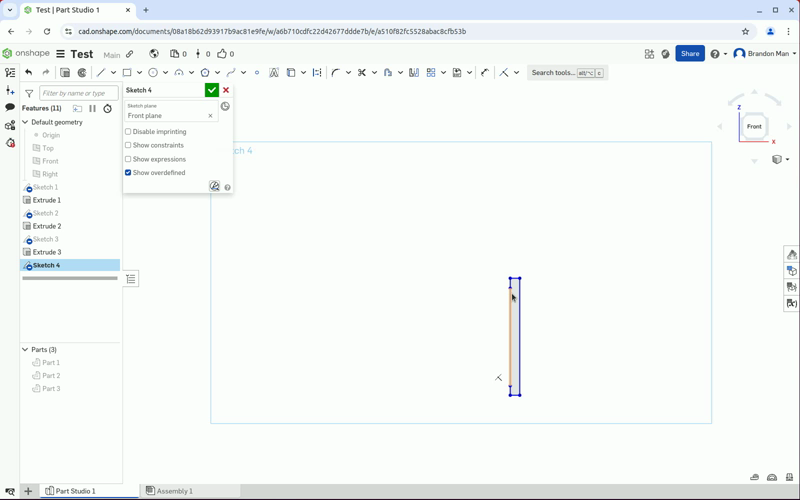
scroll(6)
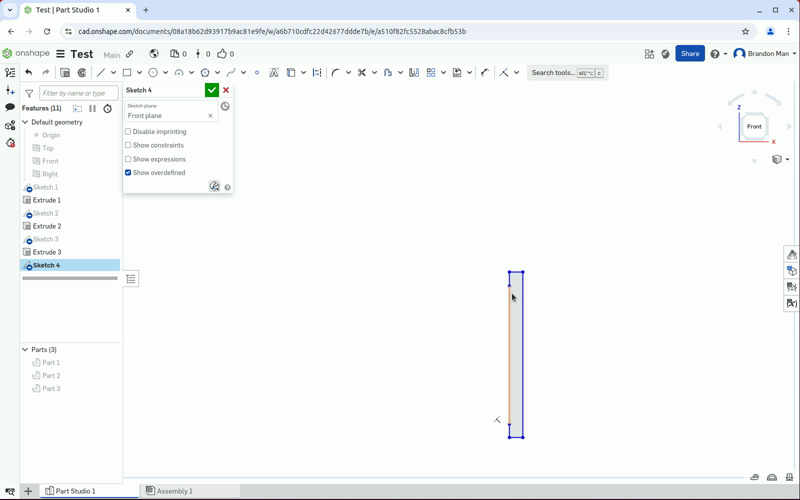
scroll(6)
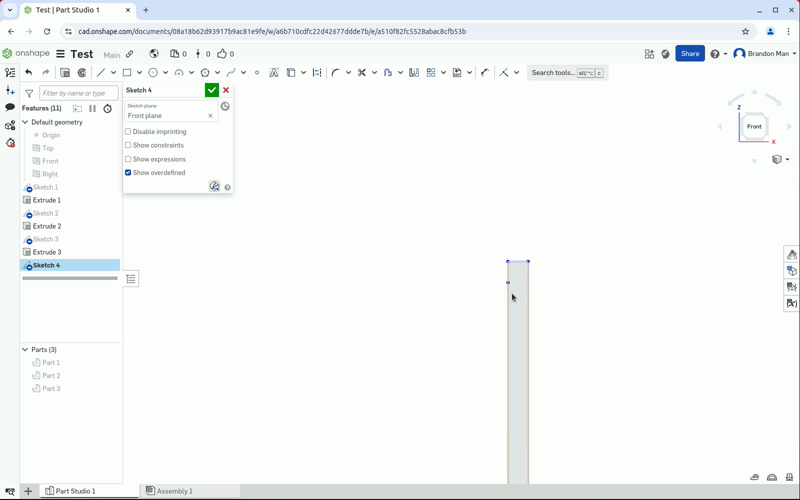
scroll(6)
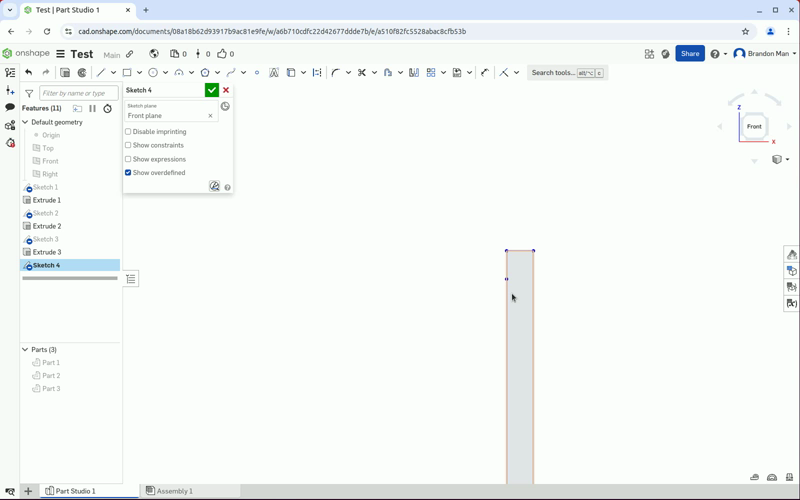
scroll(6)
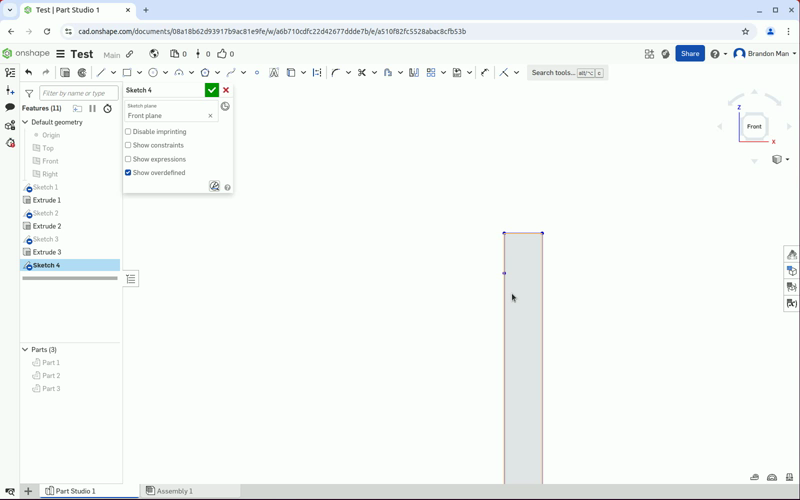
scroll(6)
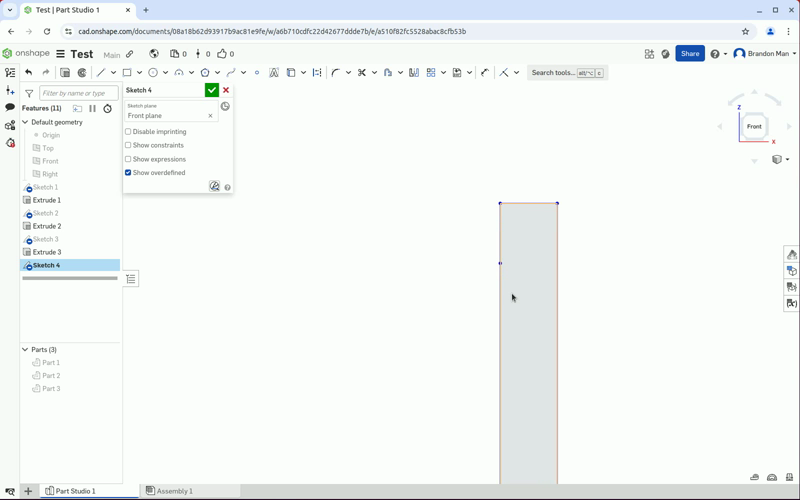
scroll(6)
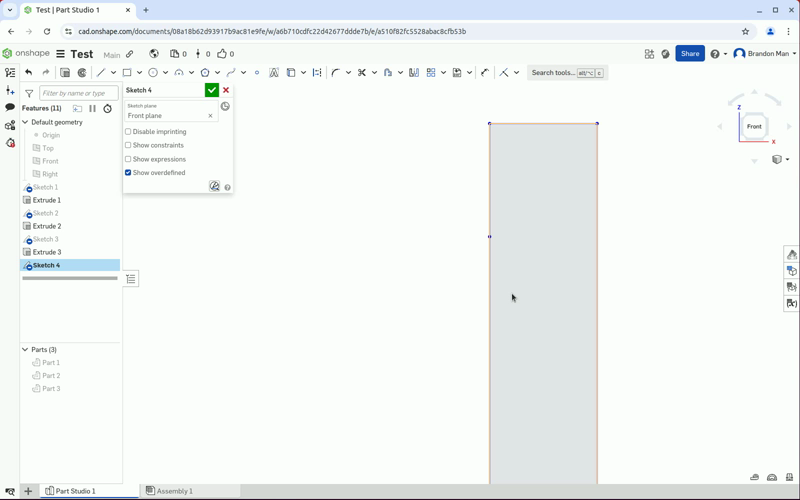
click(512, 293)
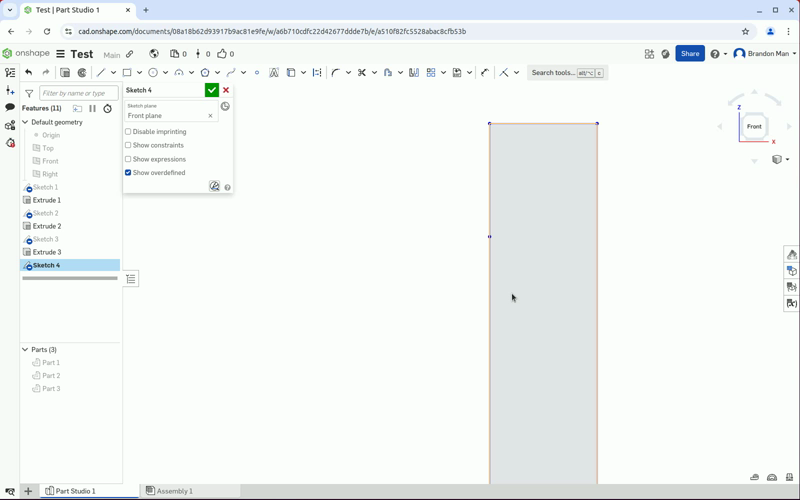
scroll(-6)
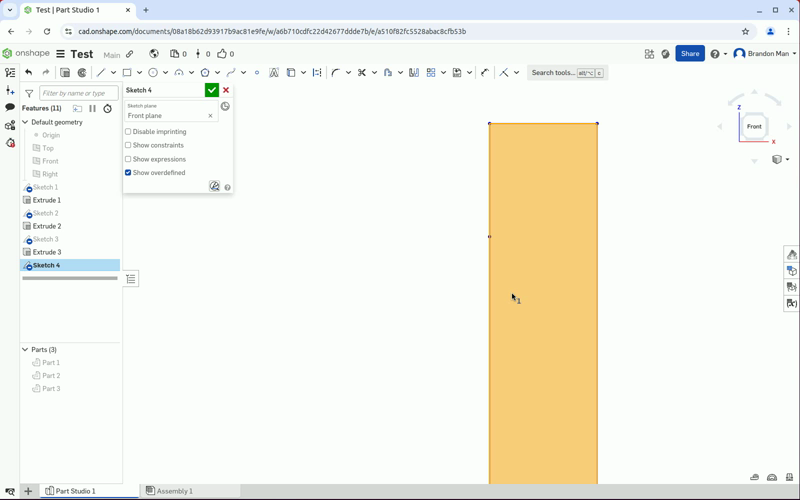
scroll(-6)
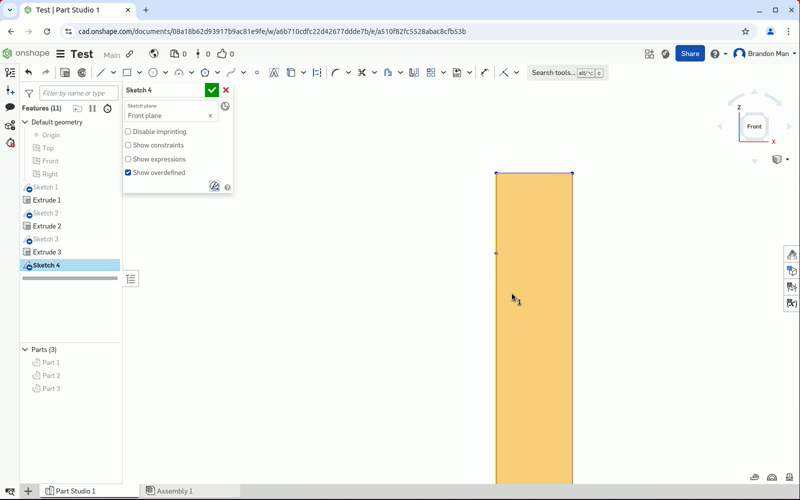
scroll(-6)
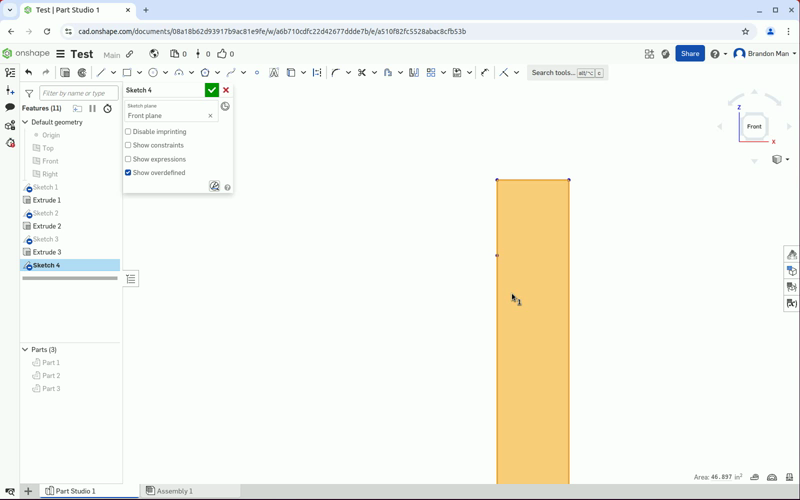
scroll(-6)
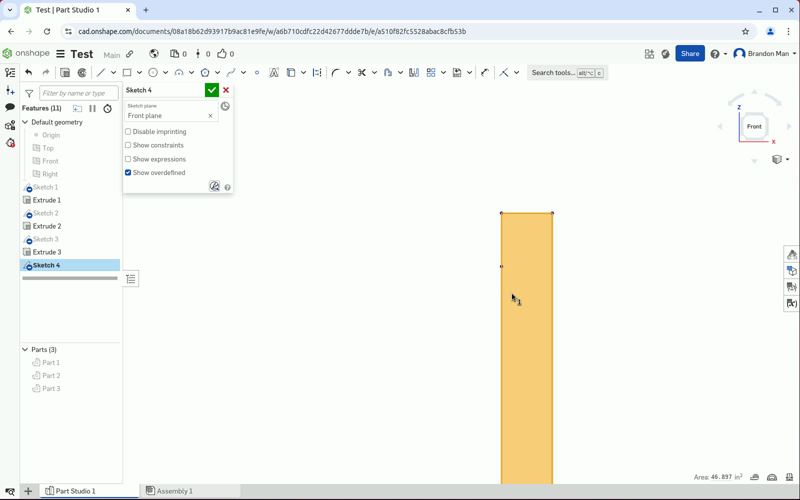
scroll(-6)
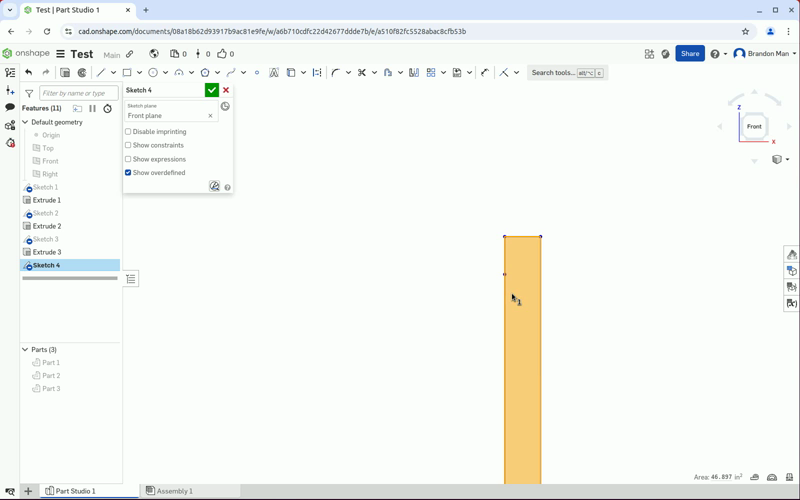
scroll(-6)
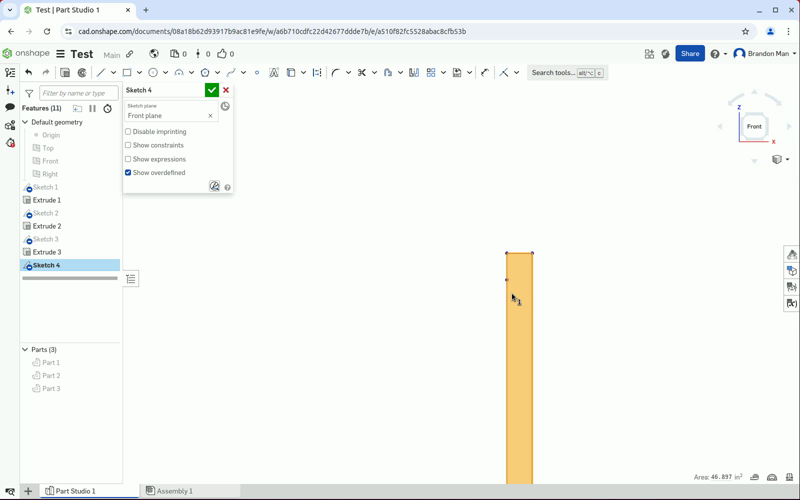
scroll(-6)
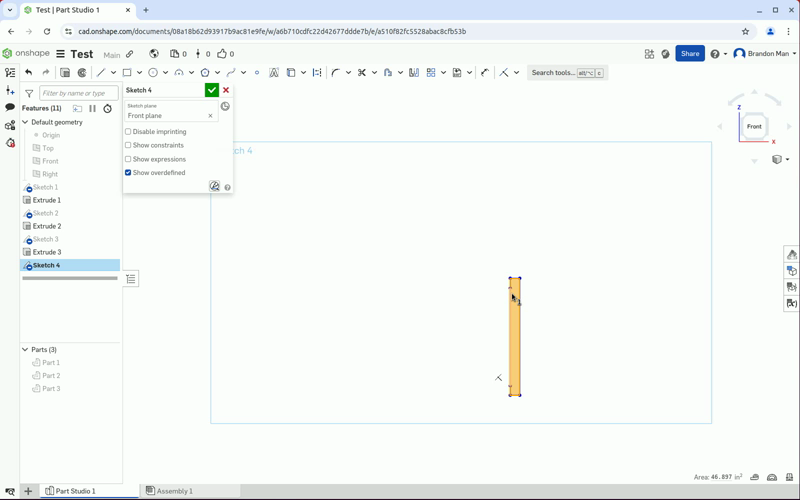
mouse_move(73, 352)
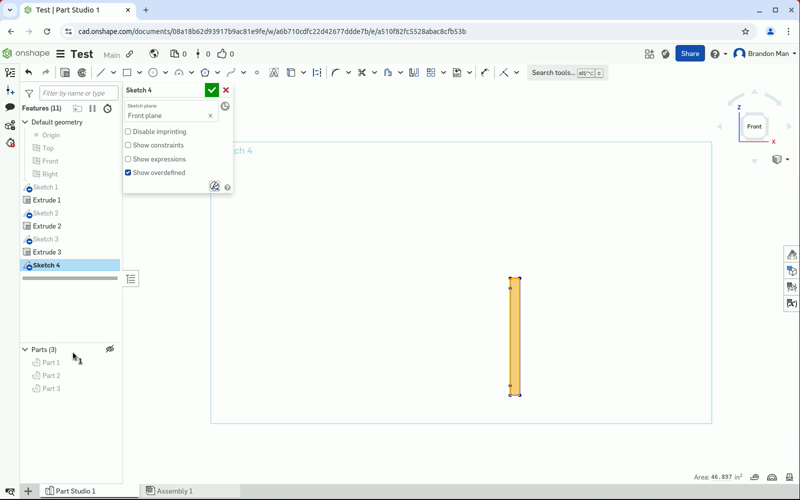
key(shift+y)
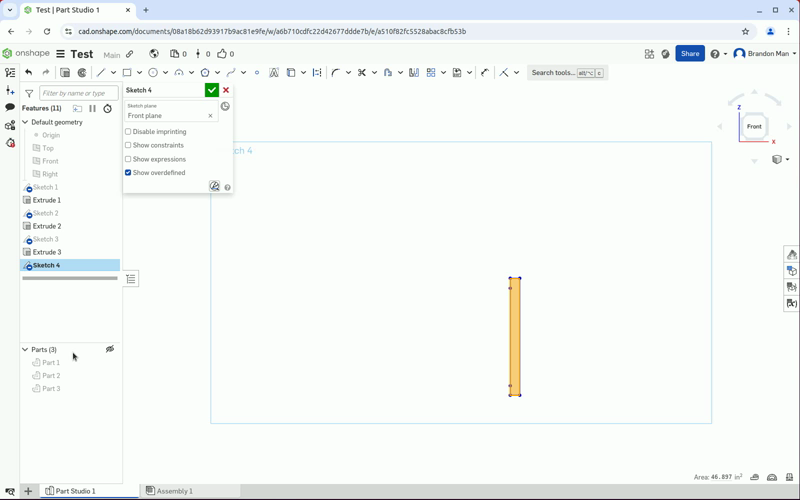
key(shift+e)
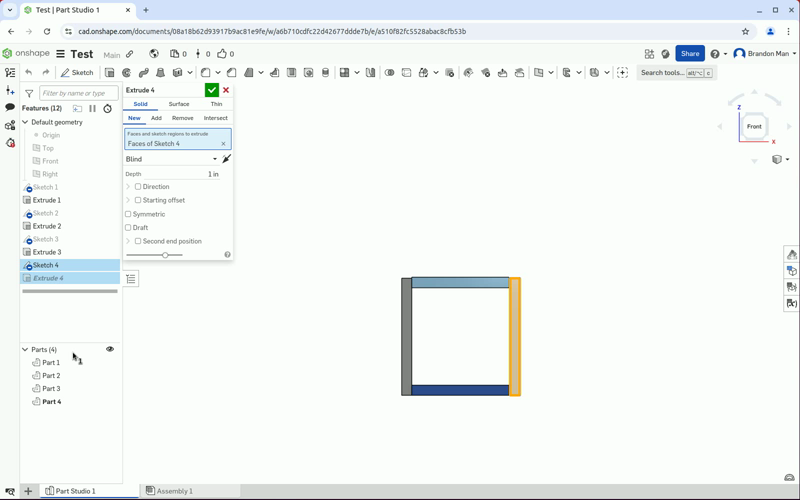
mouse_move(143, 106)
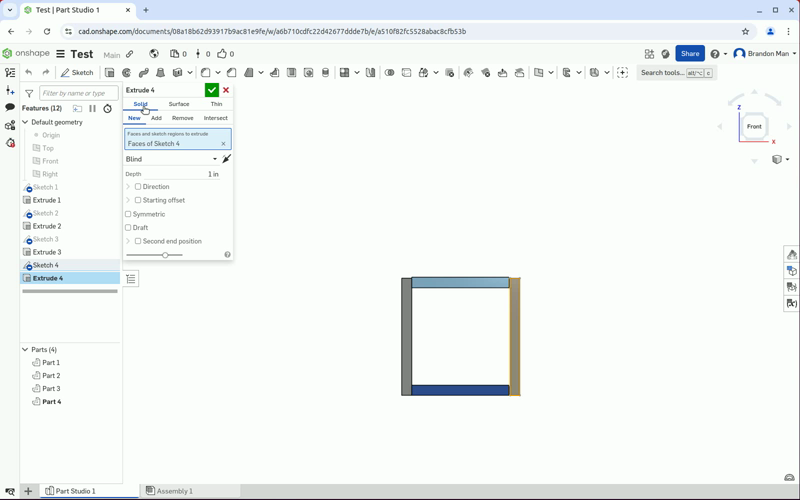
click(143, 106)
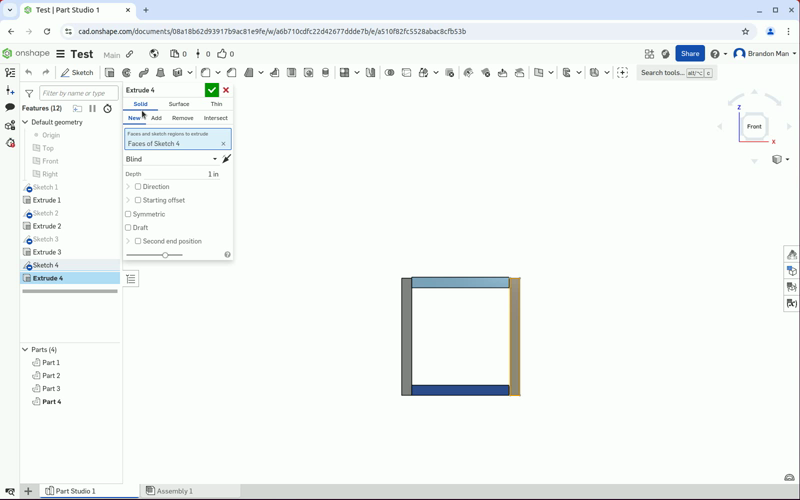
mouse_move(137, 120)
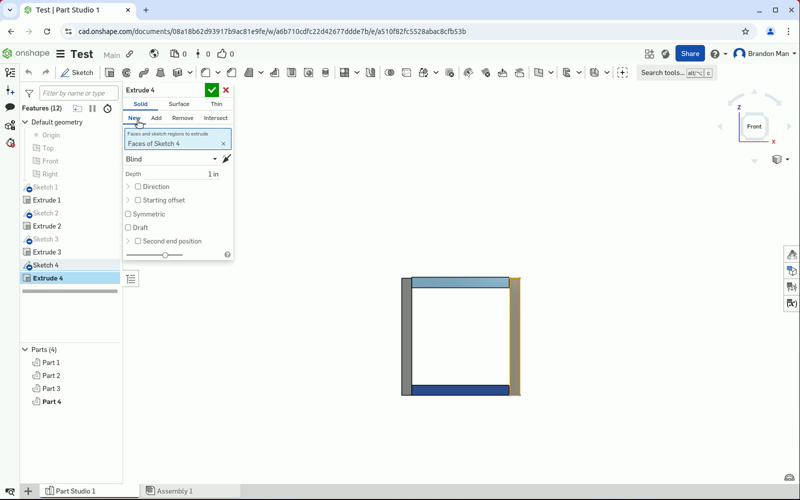
click(137, 120)
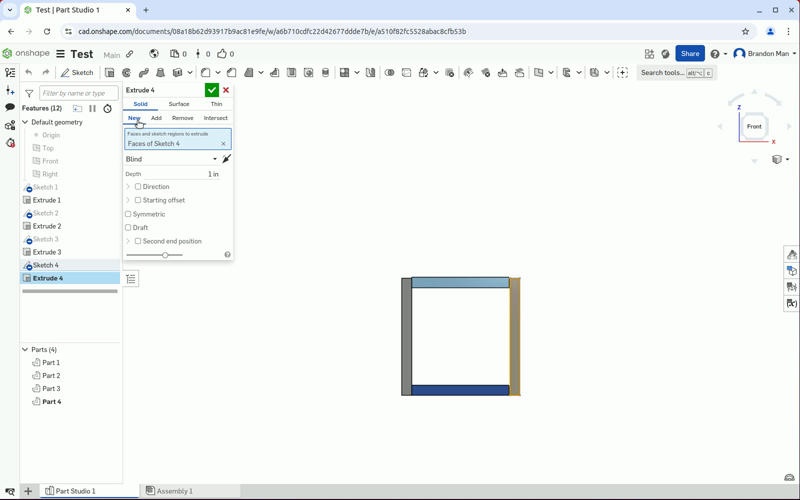
key(tab, 4)
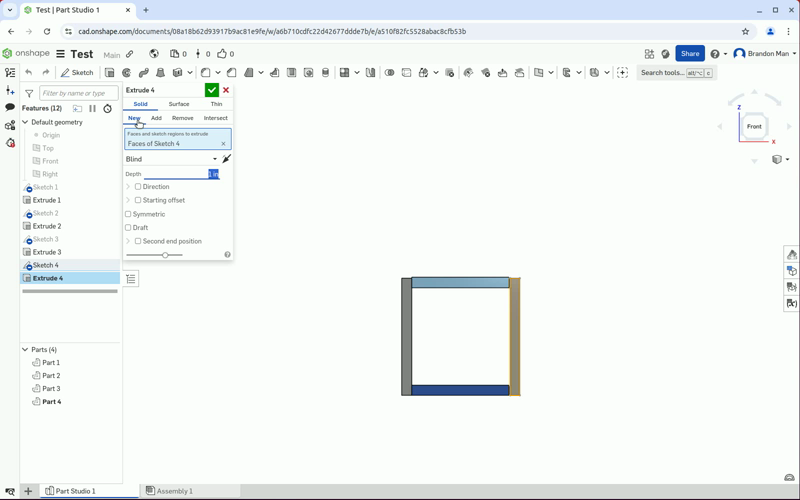
text(0.963)
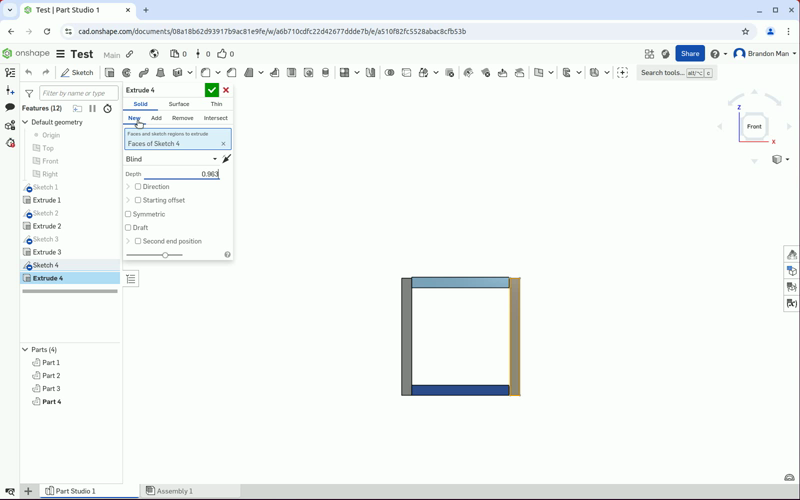
key(enter)
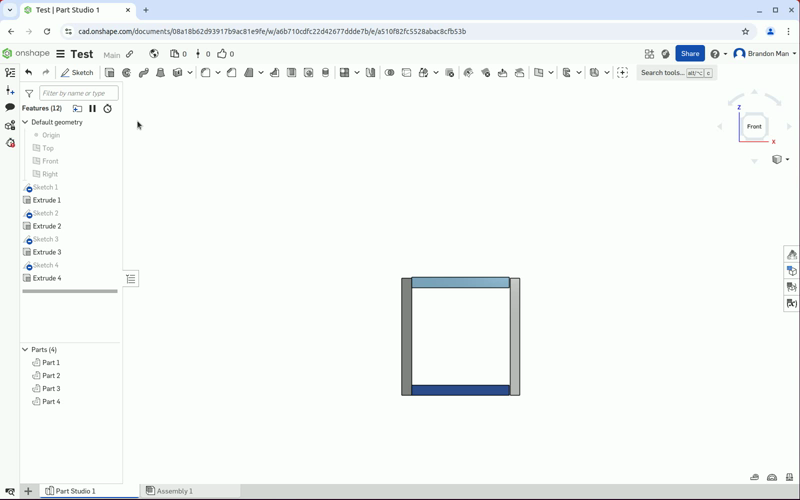
key(shift+h)
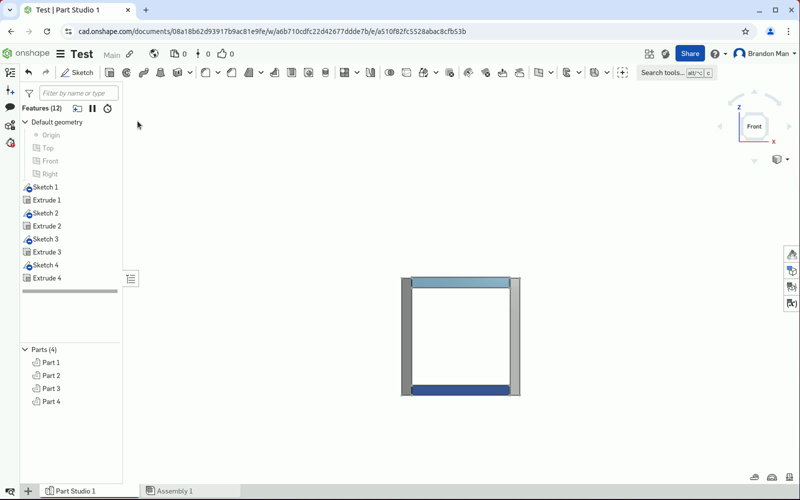
key(shift+h)
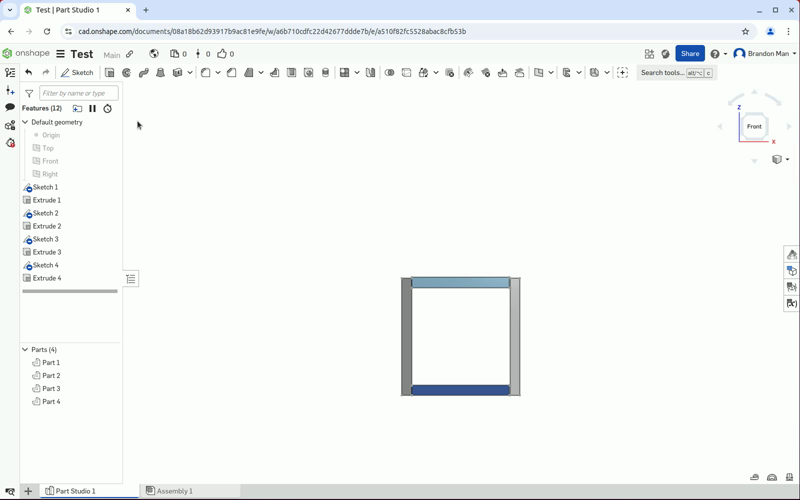
key(shift+7)
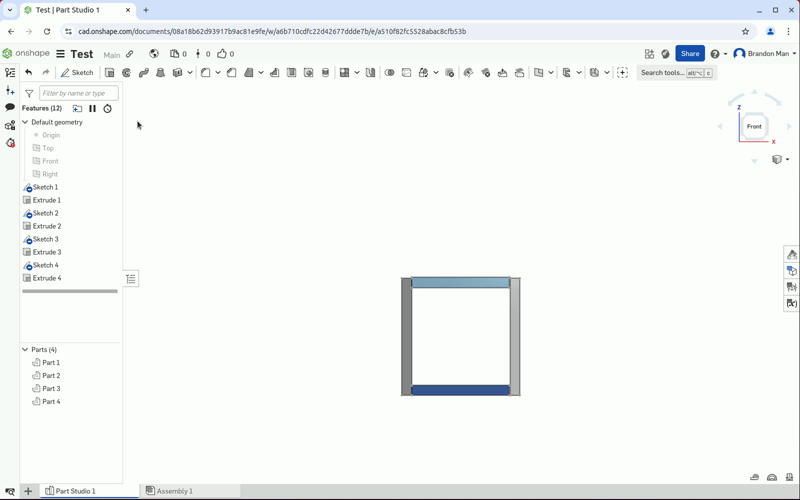
key(left, 2)
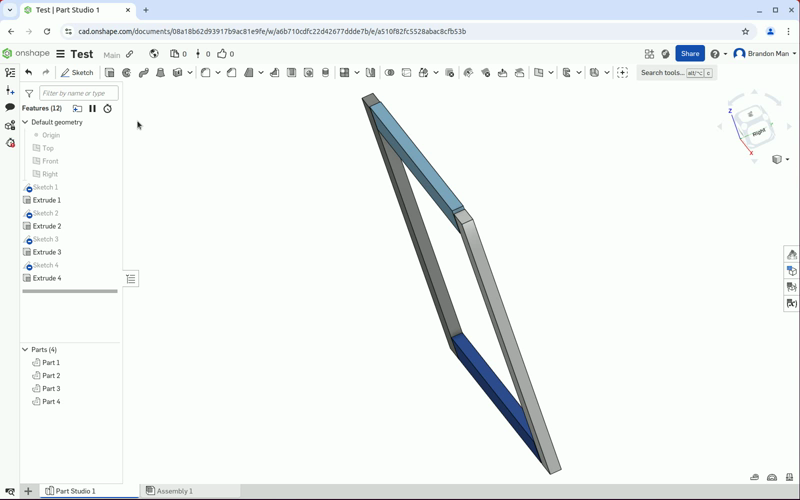
key(down, 2)
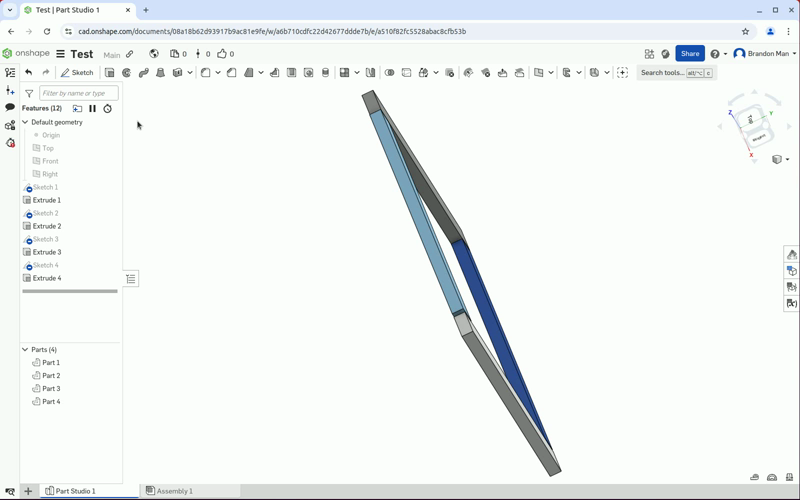
key(up, 2)
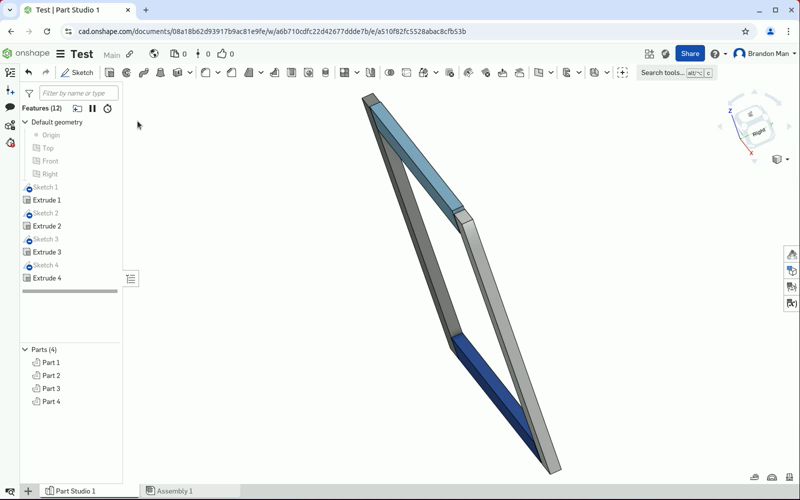
key(right, 2)
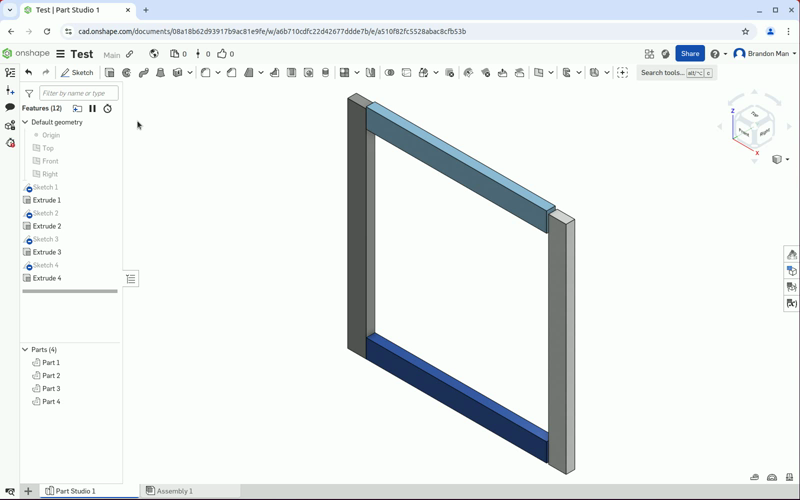
mouse_move(73, 189)
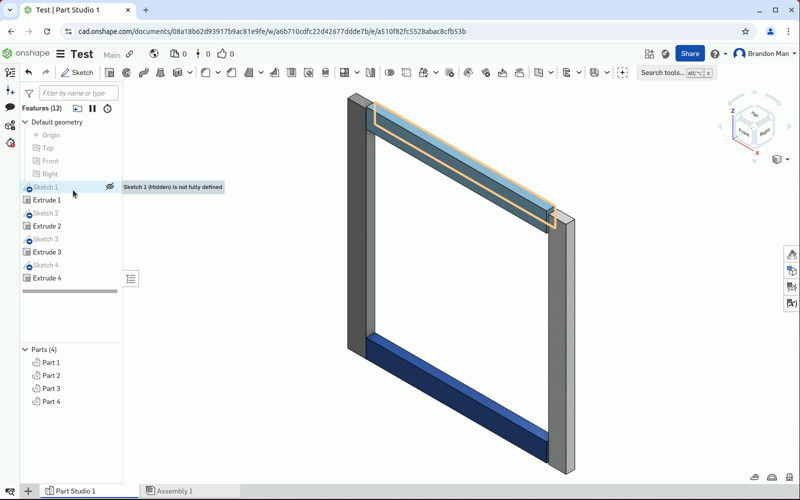
click(73, 189)